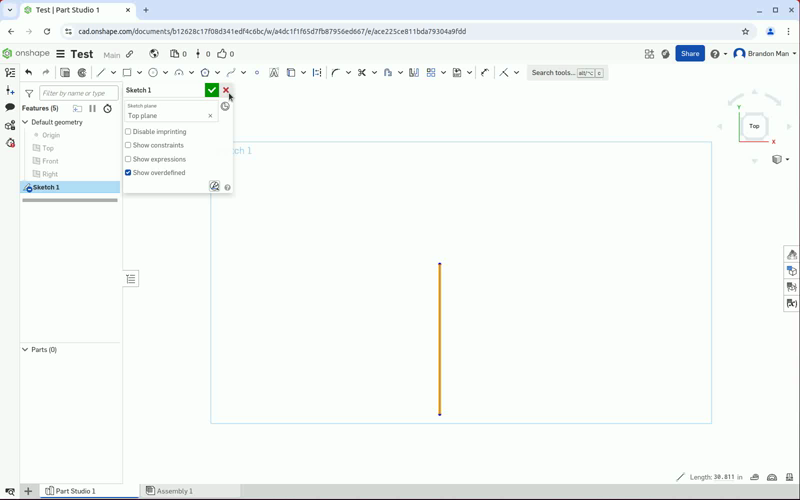
key(shift+h)
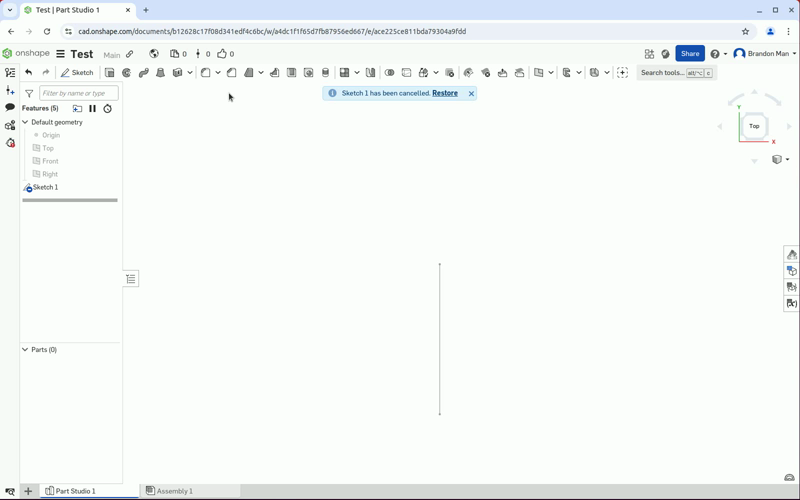
mouse_move(73, 352)
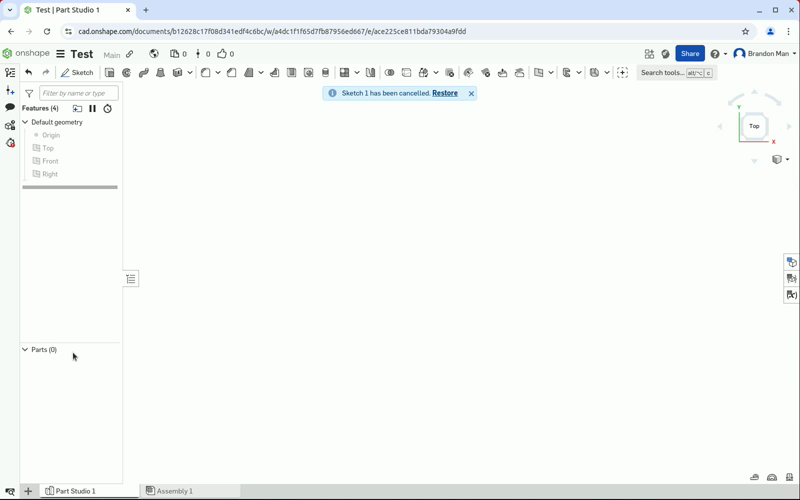
key(y)
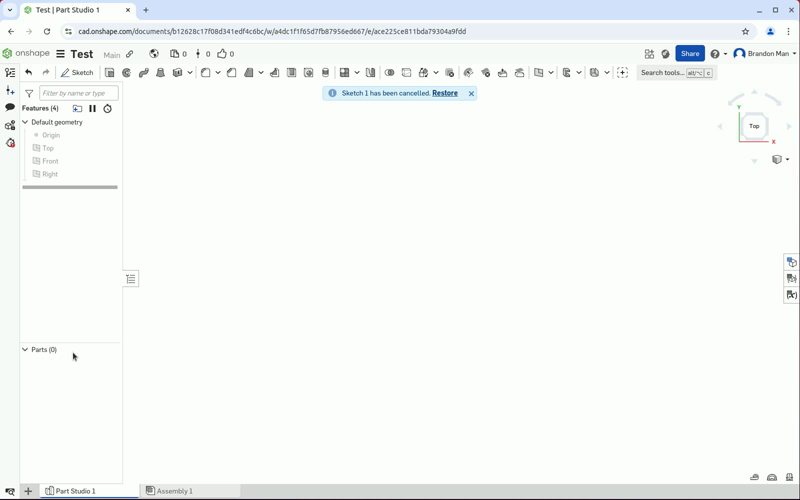
key(shift+p)
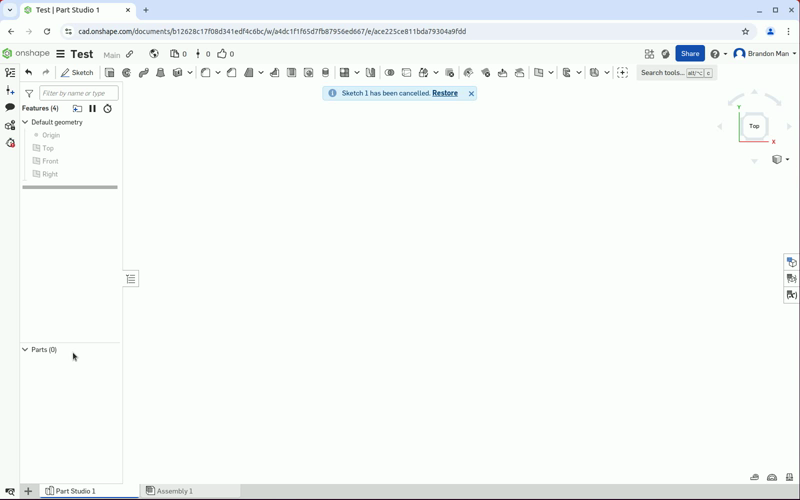
key(space)
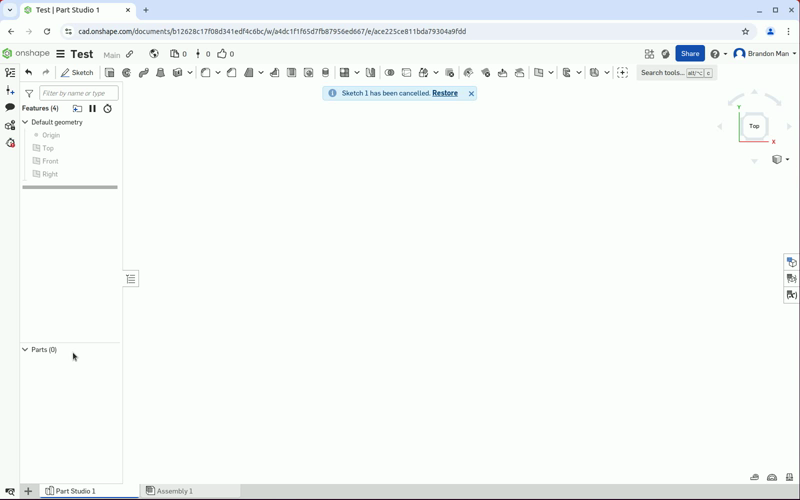
key_down(shift)
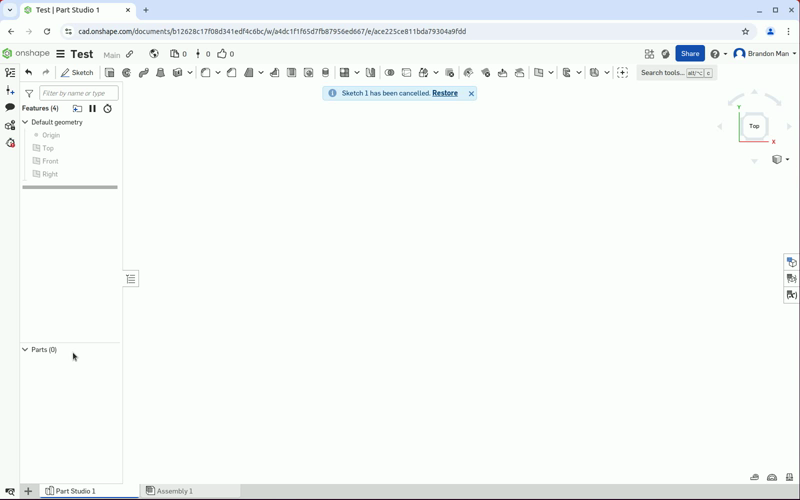
key(up)
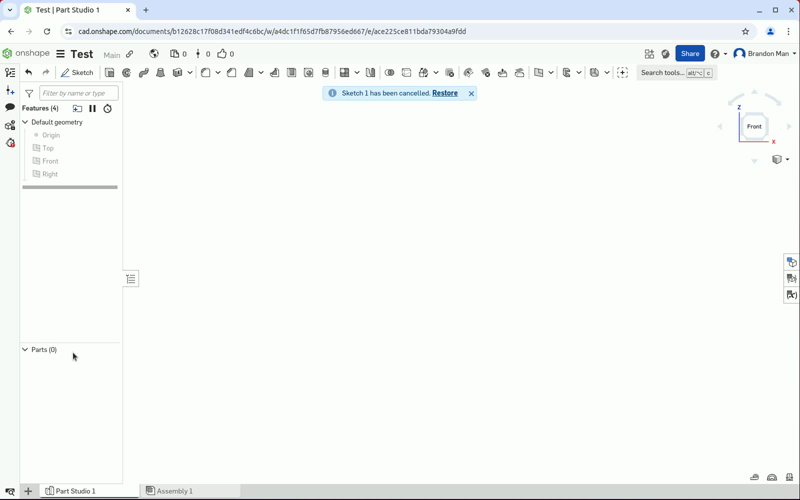
key_up(shift)
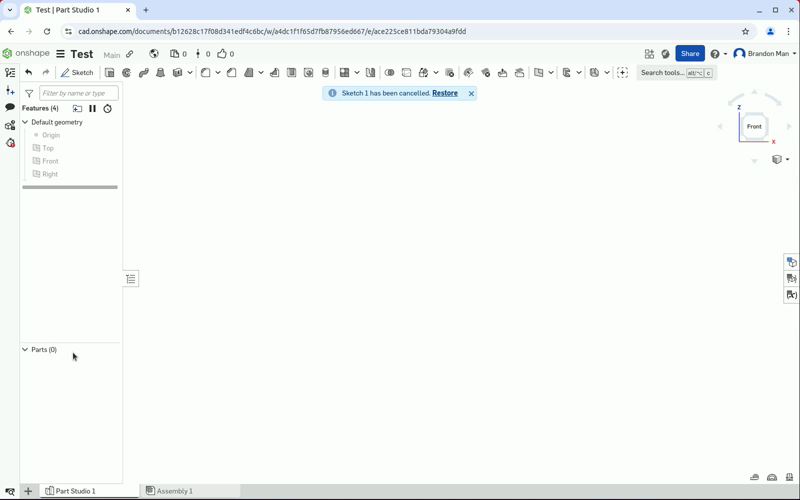
mouse_move(73, 352)
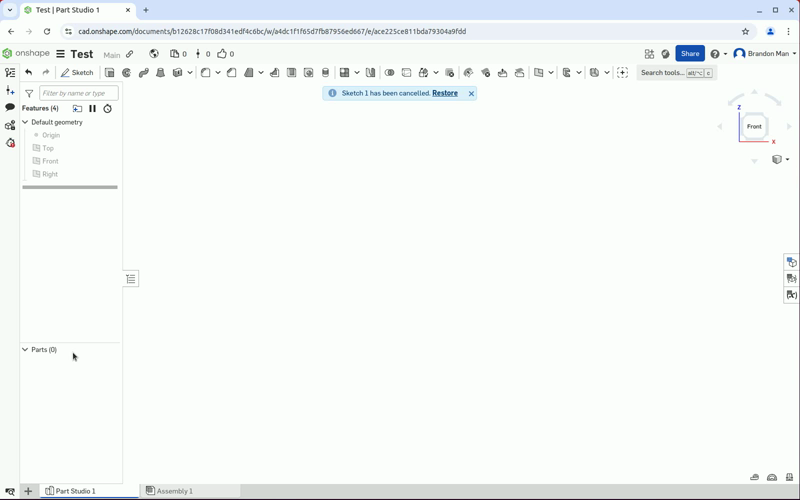
key(shift+y)
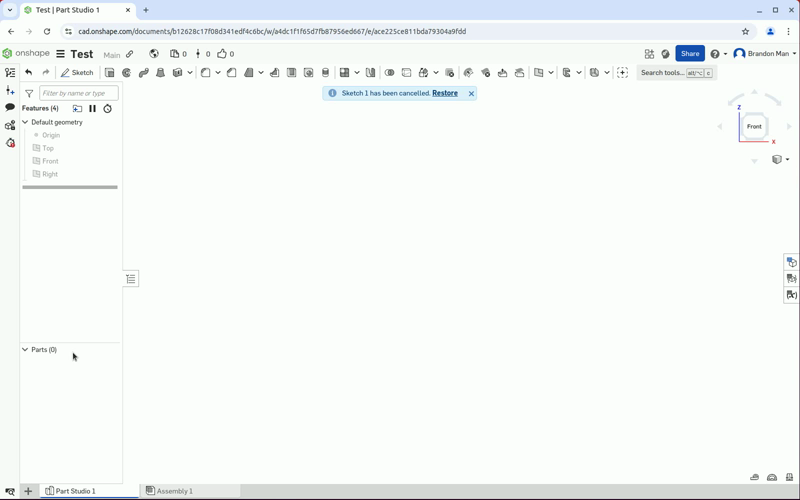
key(shift+s)
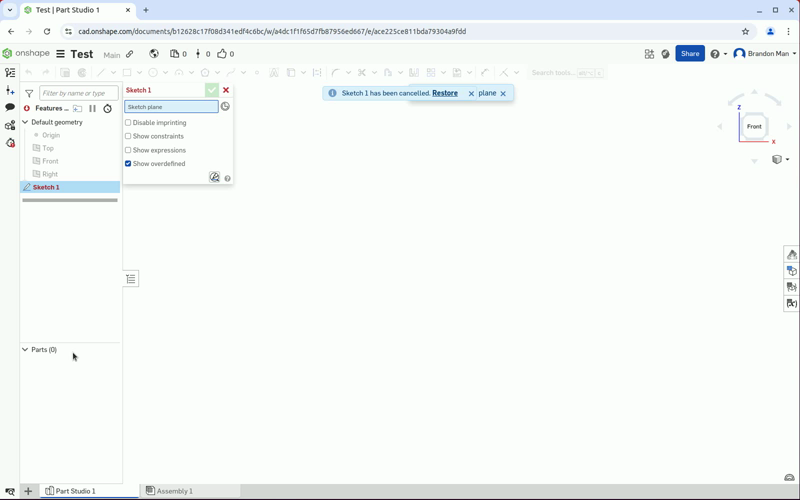
mouse_move(73, 163)
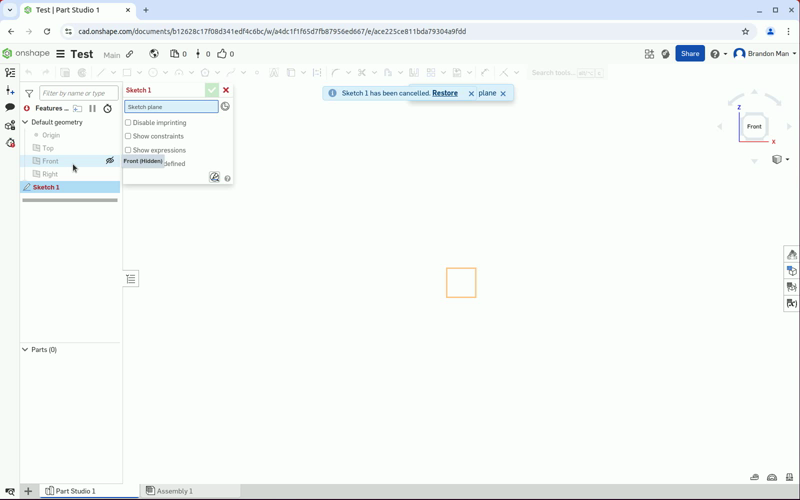
click(73, 163)
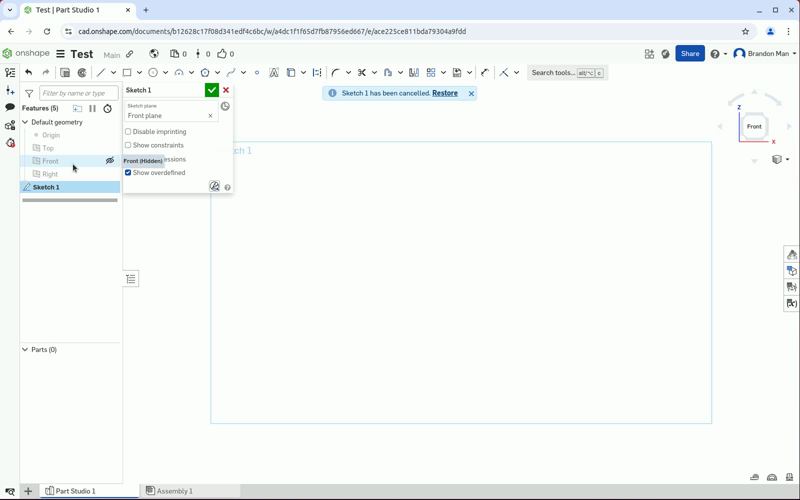
mouse_move(73, 352)
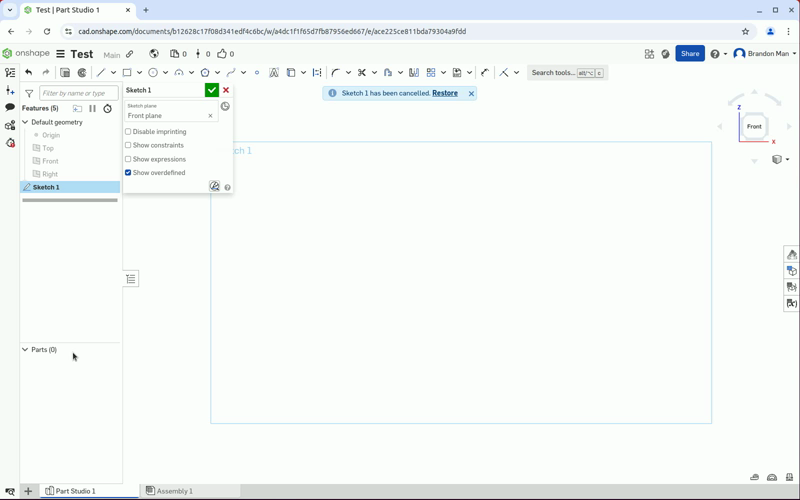
key(y)
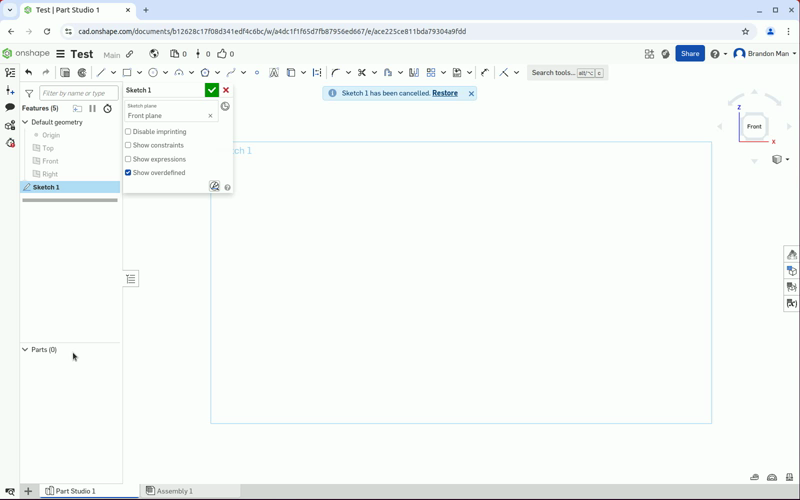
key(l)
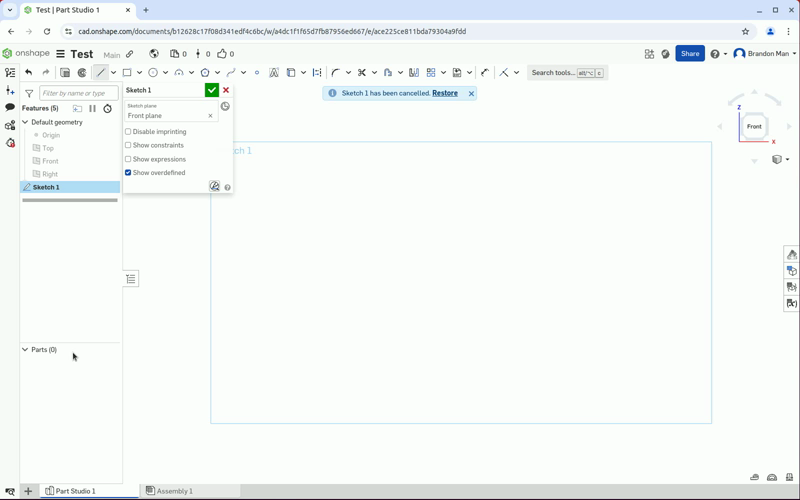
key_down(shift)
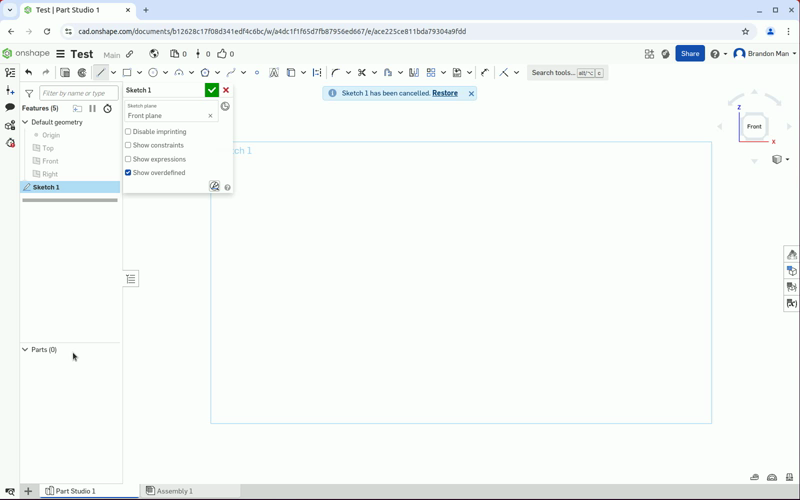
mouse_move(375, 316)
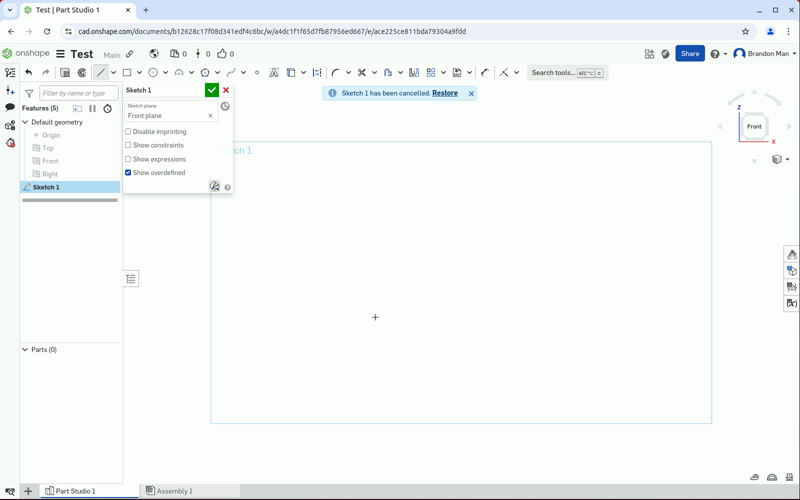
click(375, 316)
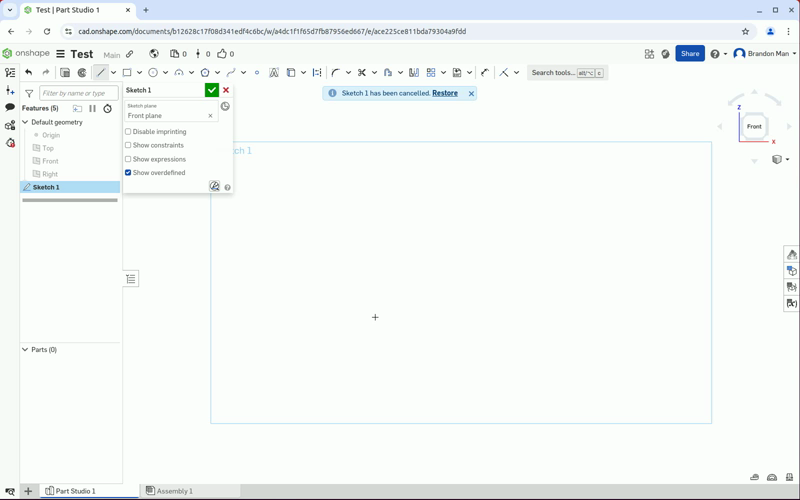
key_up(shift)
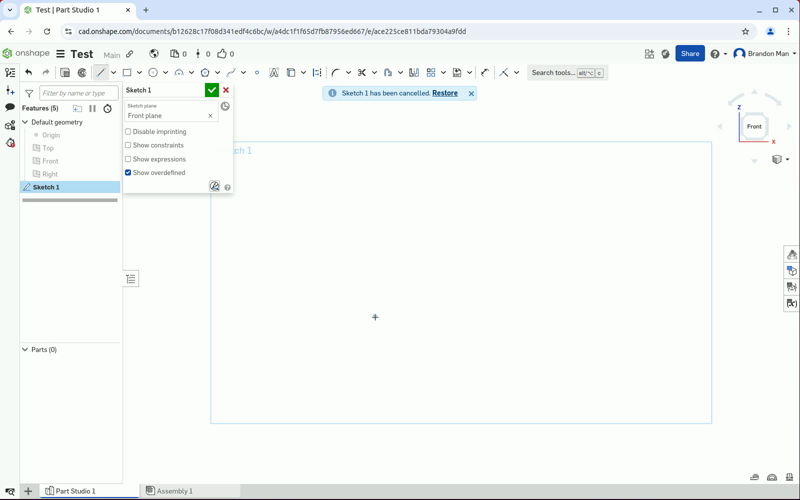
key_down(shift)
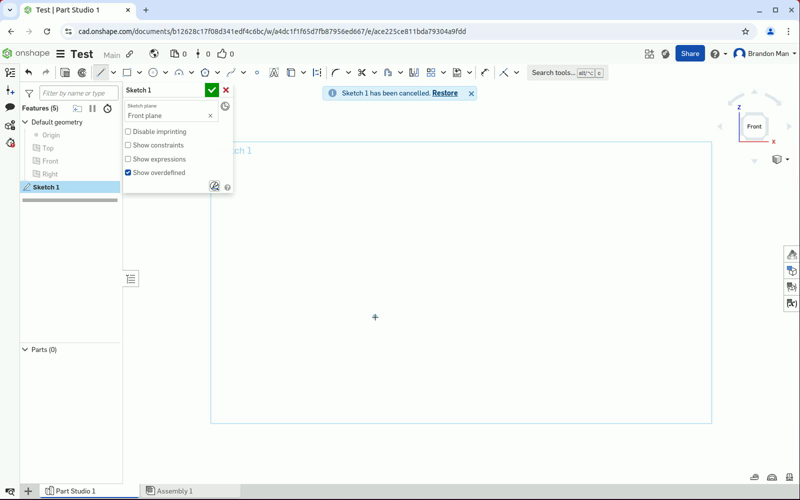
mouse_move(544, 317)
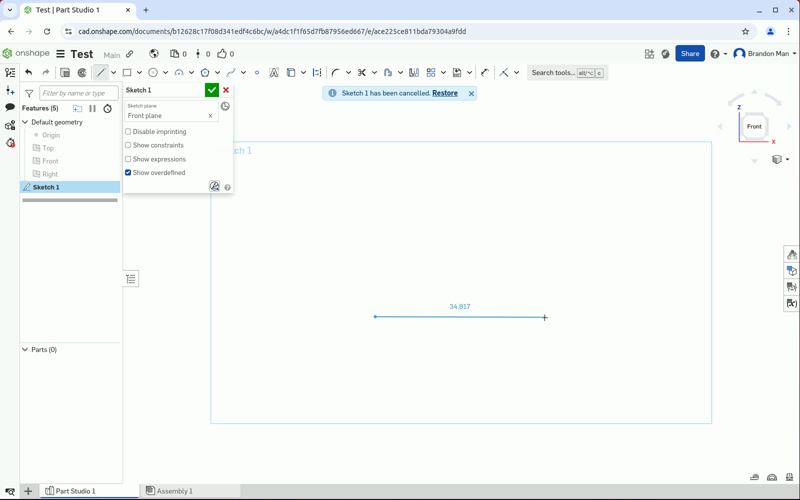
click(544, 317)
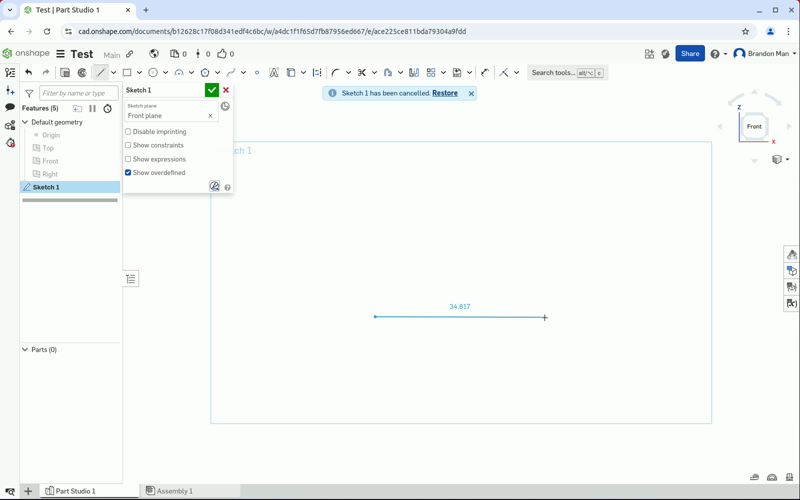
key_up(shift)
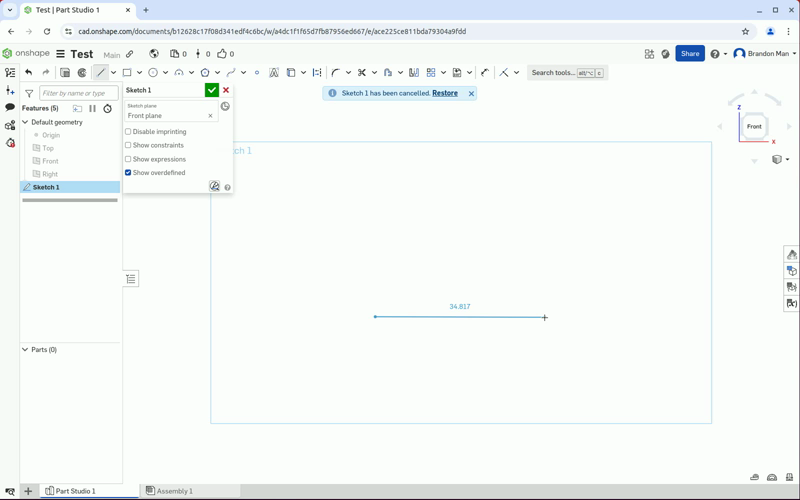
key_down(shift)
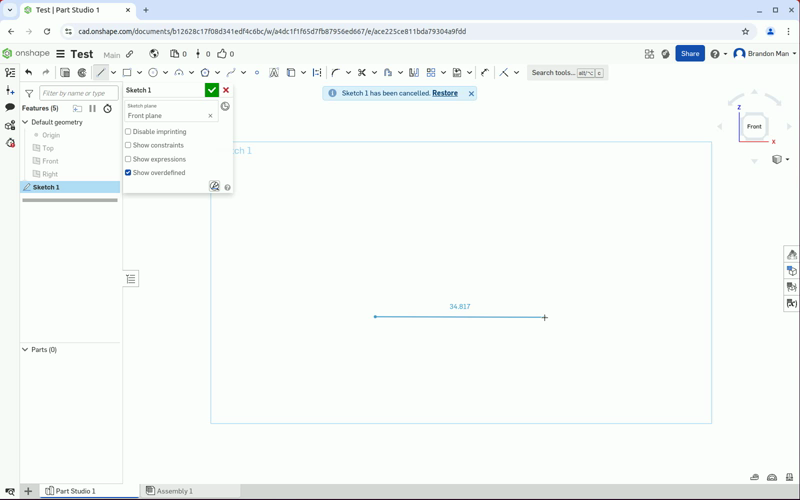
mouse_move(544, 249)
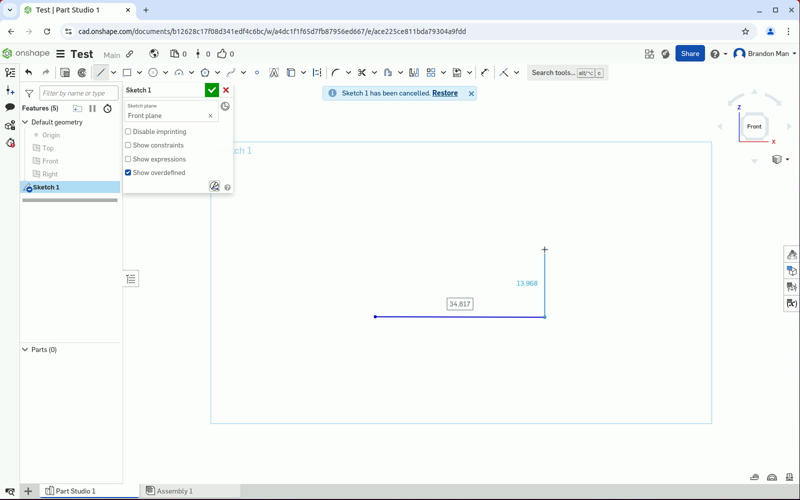
click(544, 249)
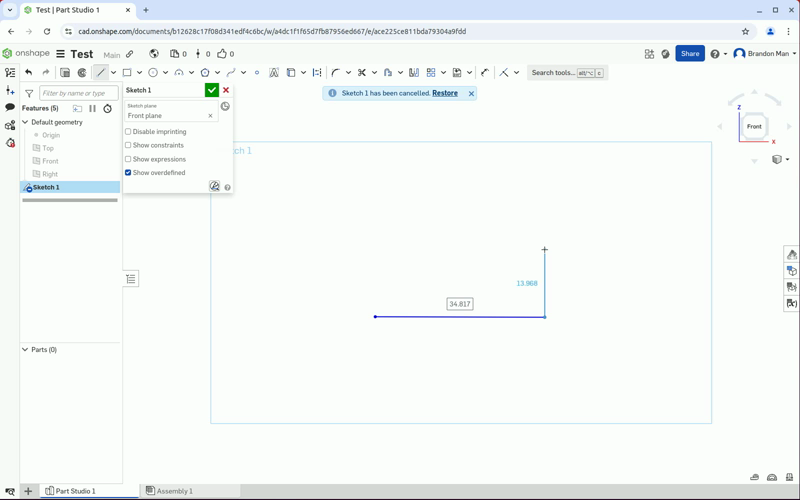
key_up(shift)
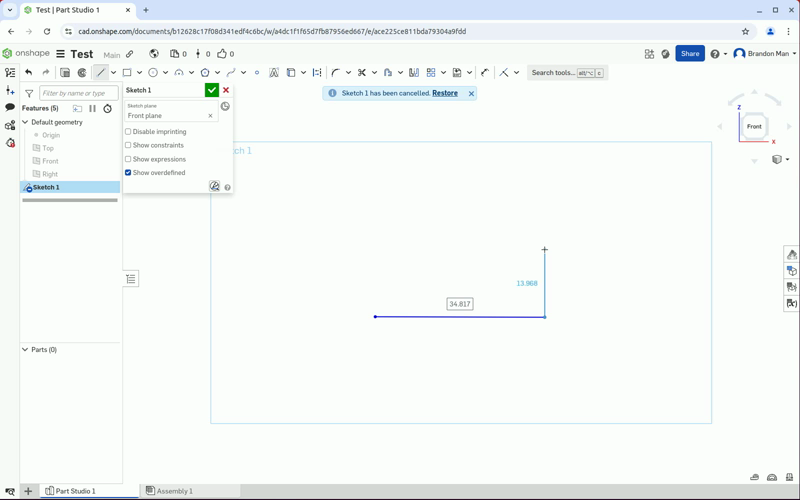
key_down(shift)
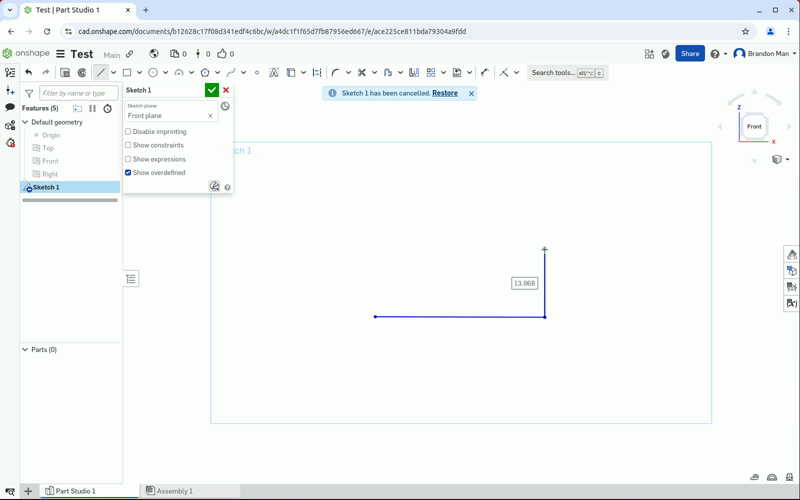
mouse_move(375, 249)
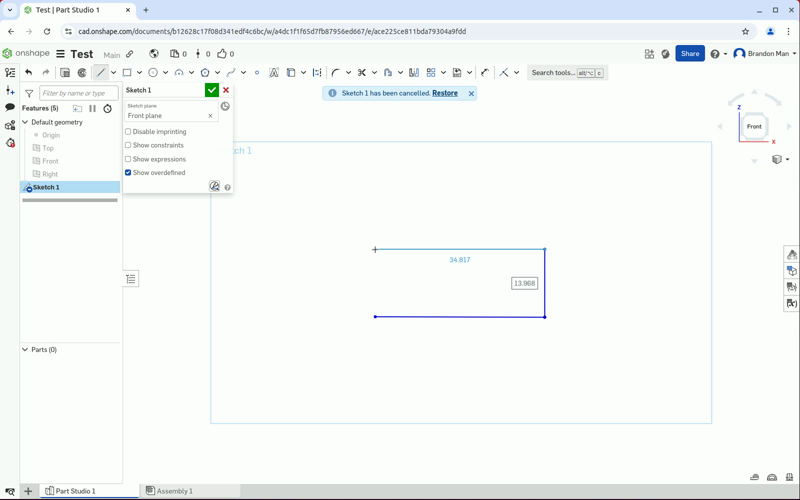
click(375, 249)
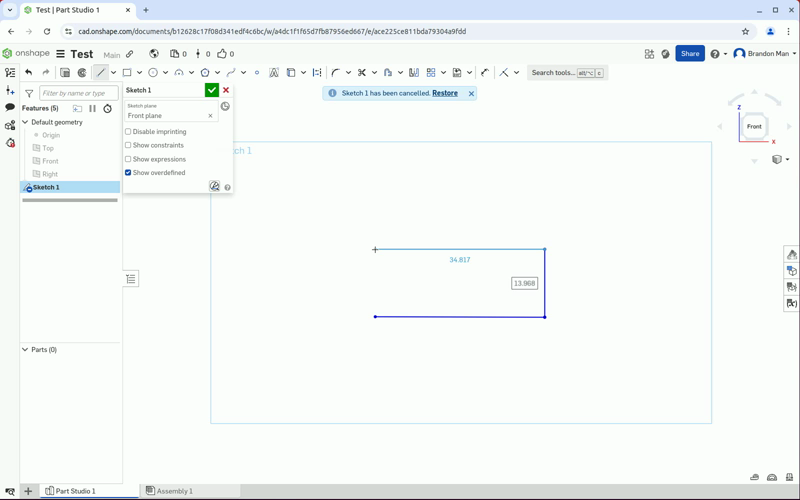
key_up(shift)
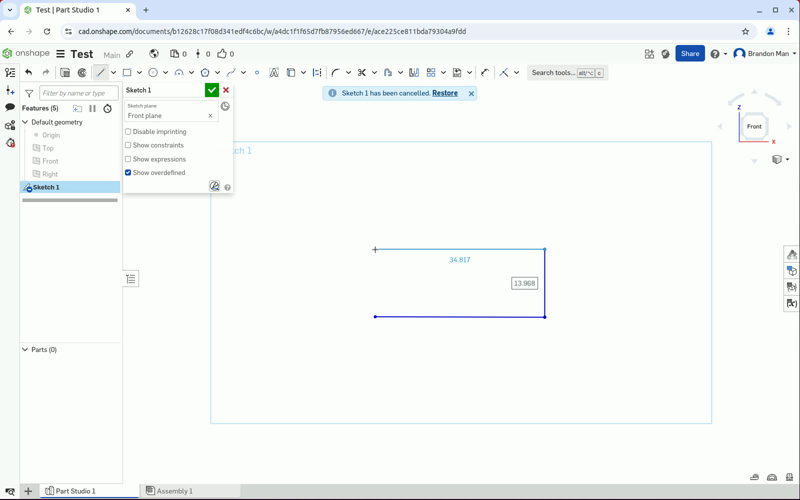
key_down(shift)
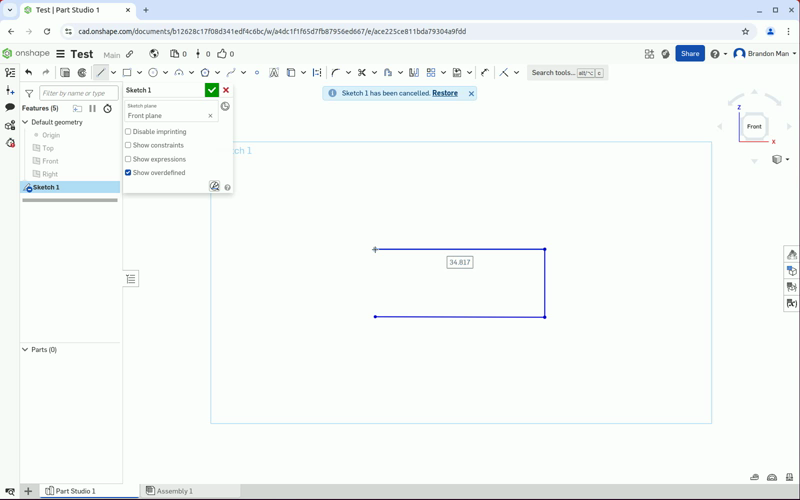
mouse_move(375, 316)
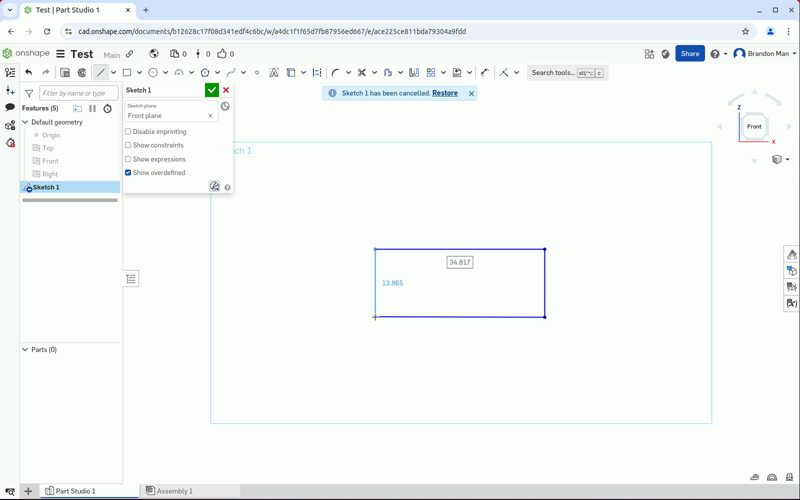
key_up(shift)
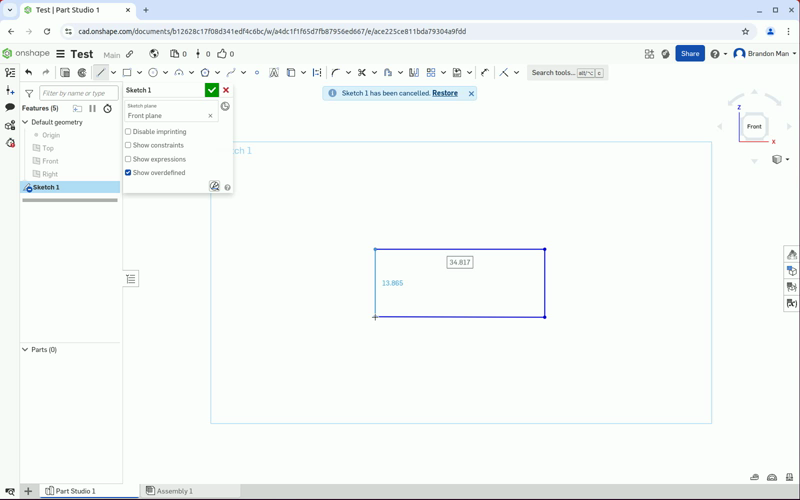
click(375, 316)
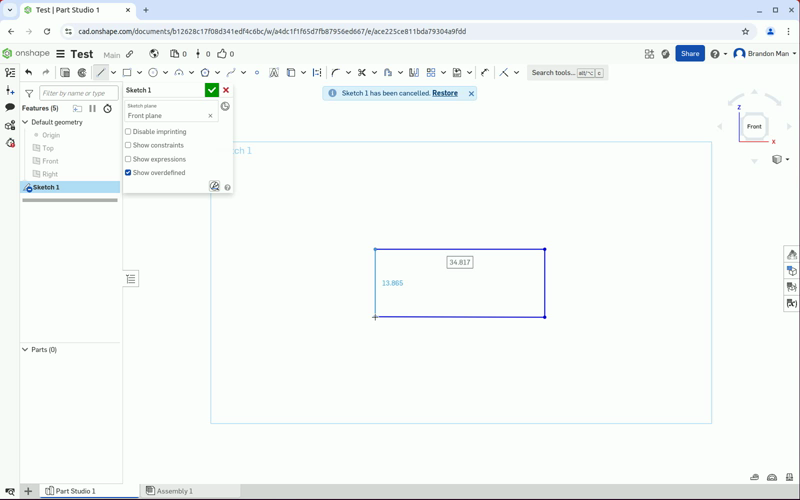
key(esc)
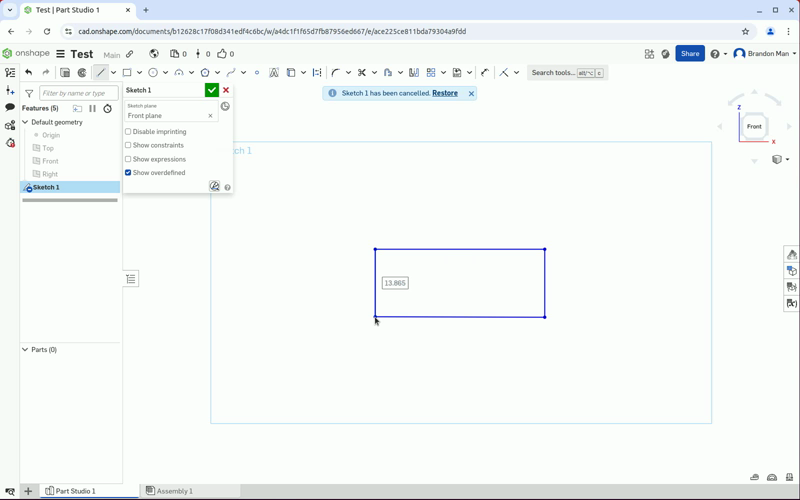
mouse_move(514, 259)
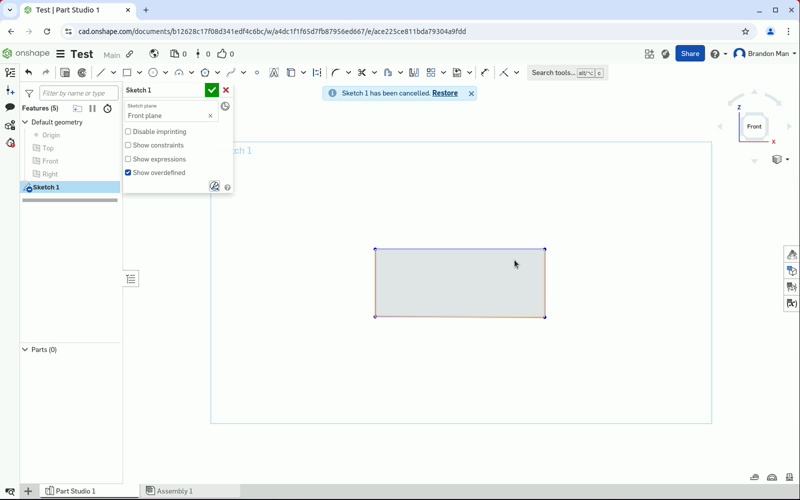
click(514, 259)
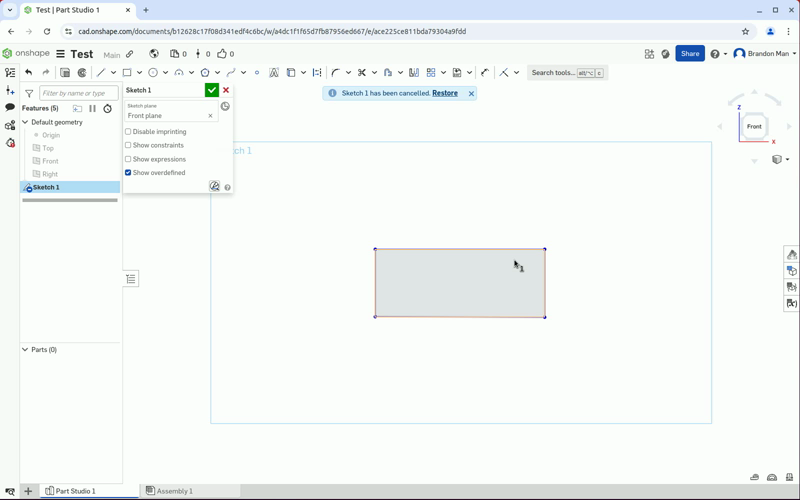
mouse_move(73, 352)
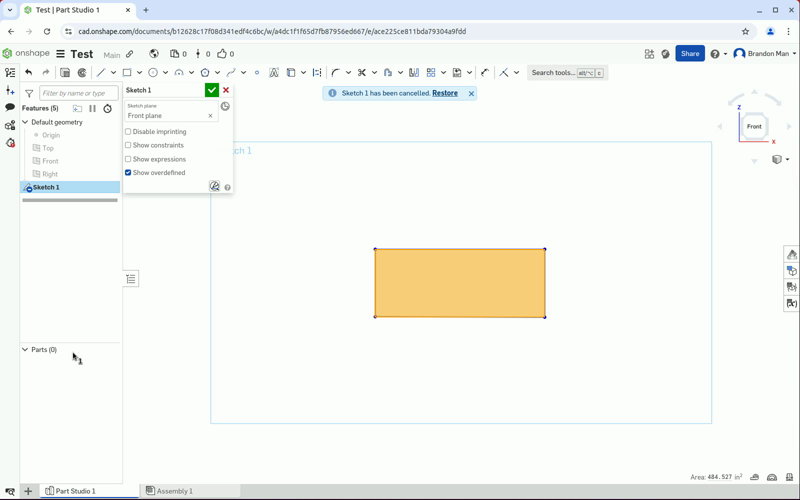
key(shift+y)
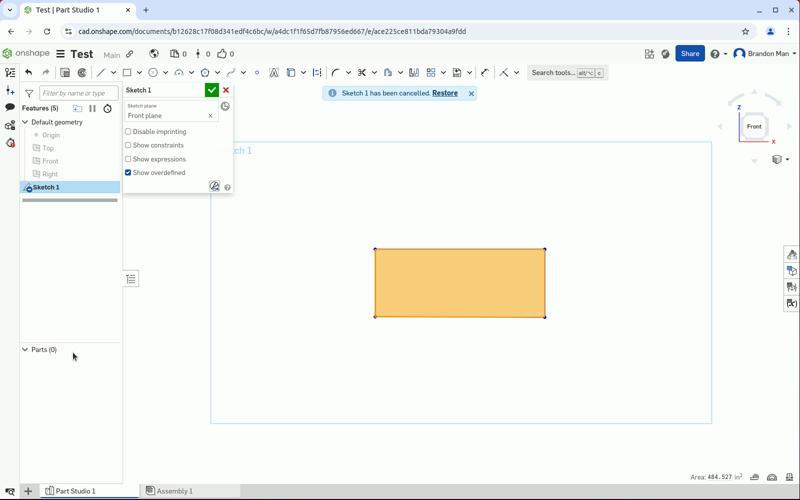
key(shift+e)
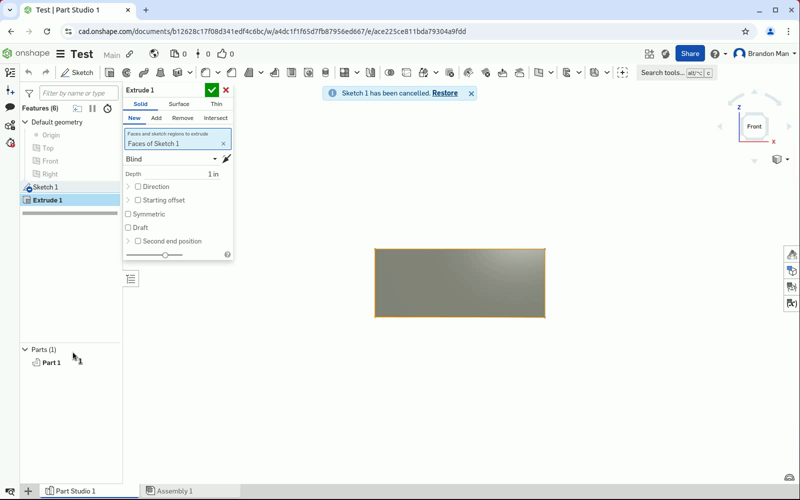
mouse_move(143, 106)
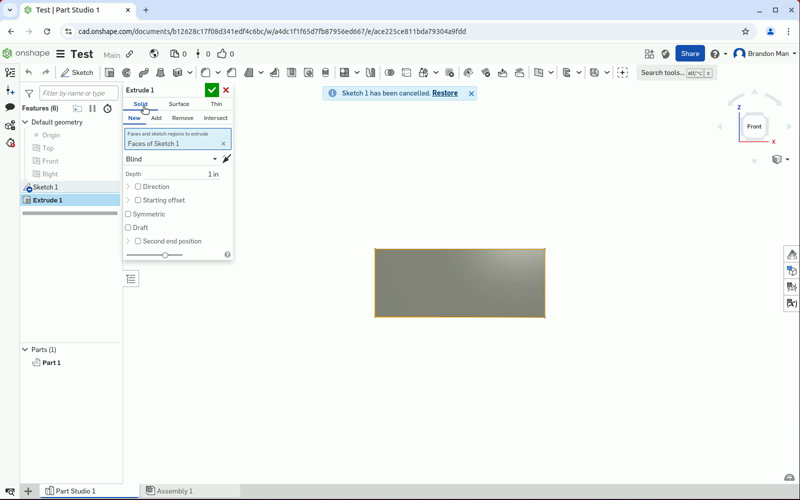
click(143, 106)
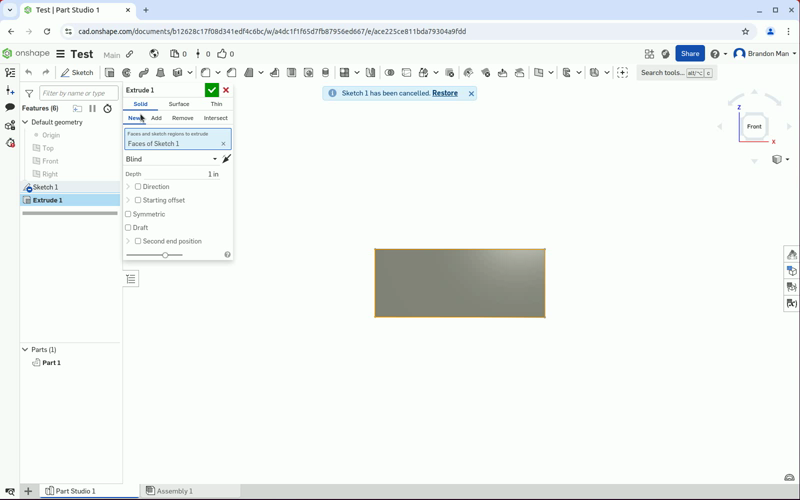
mouse_move(137, 120)
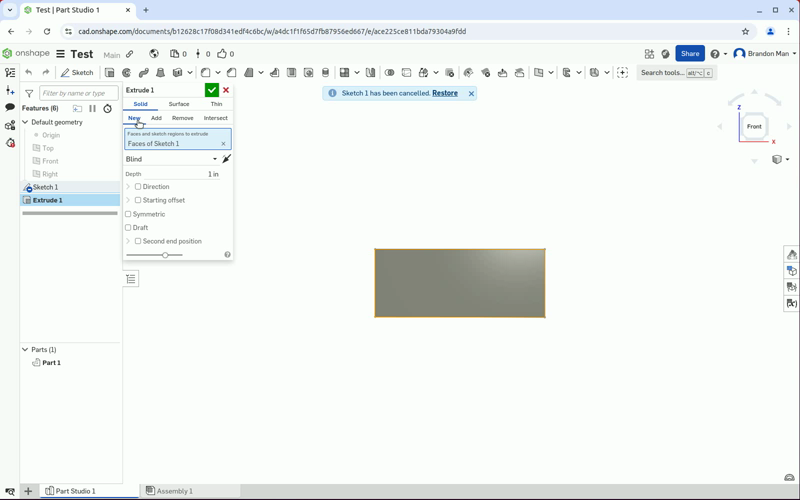
click(137, 120)
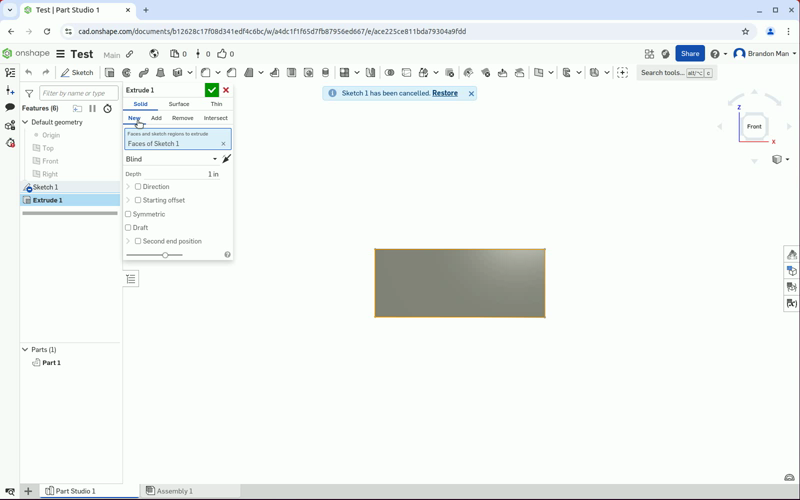
key(tab, 4)
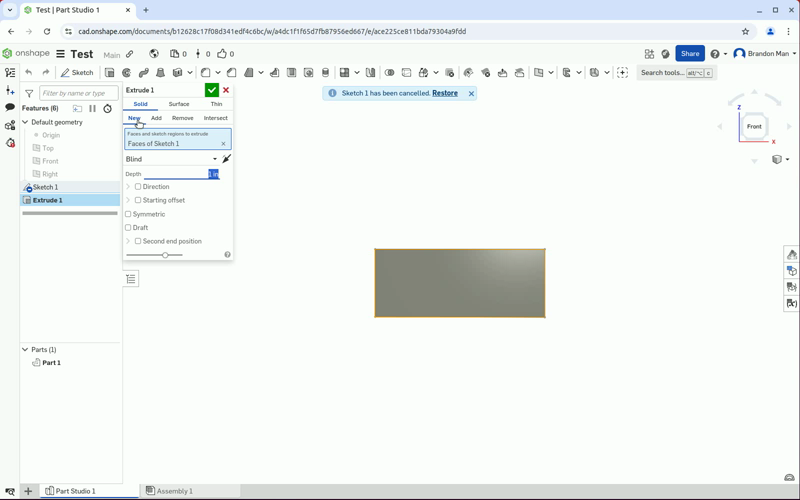
text(27.922)
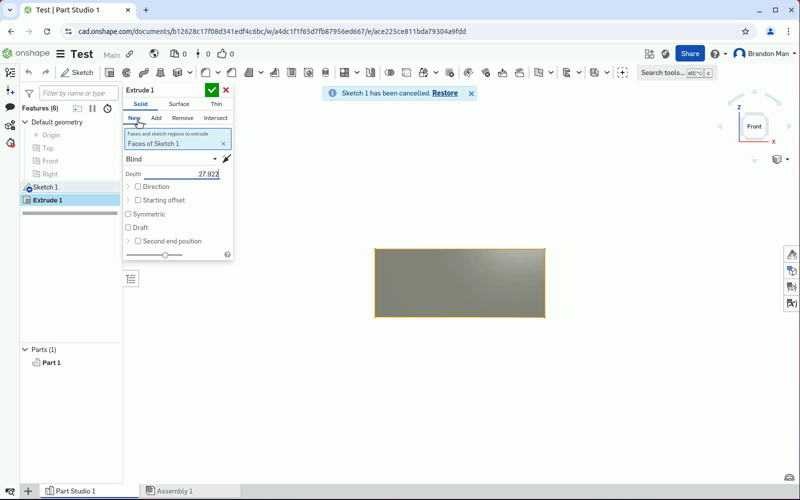
key(tab, 3)
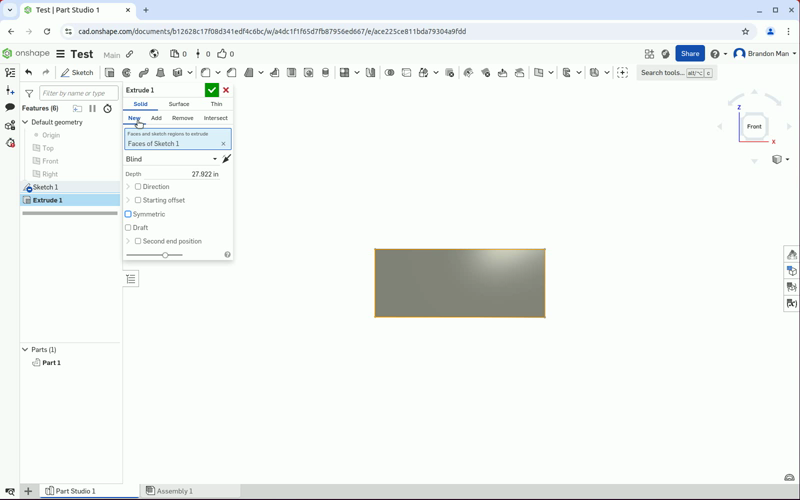
key(space)
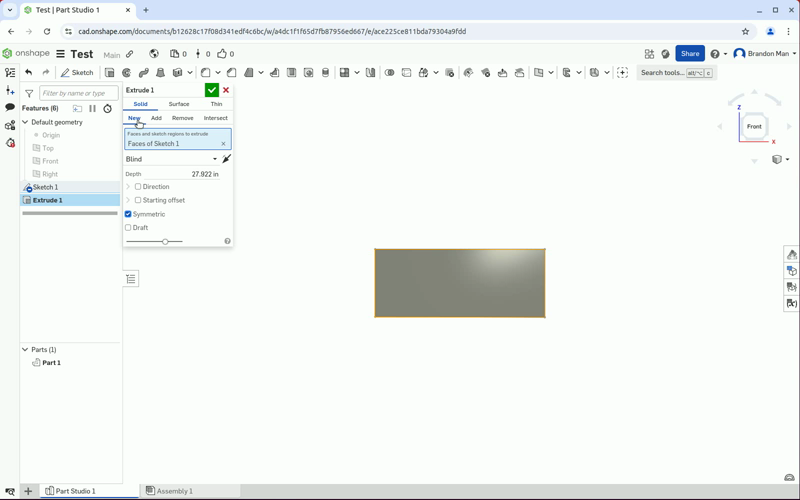
key(enter)
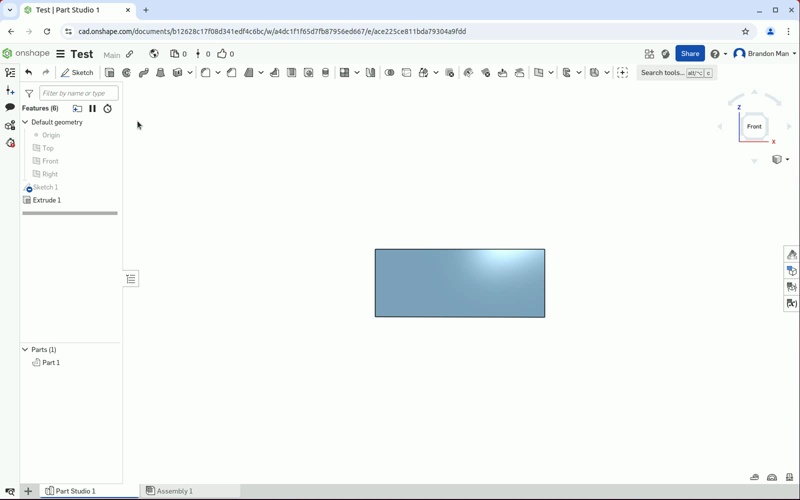
key(shift+h)
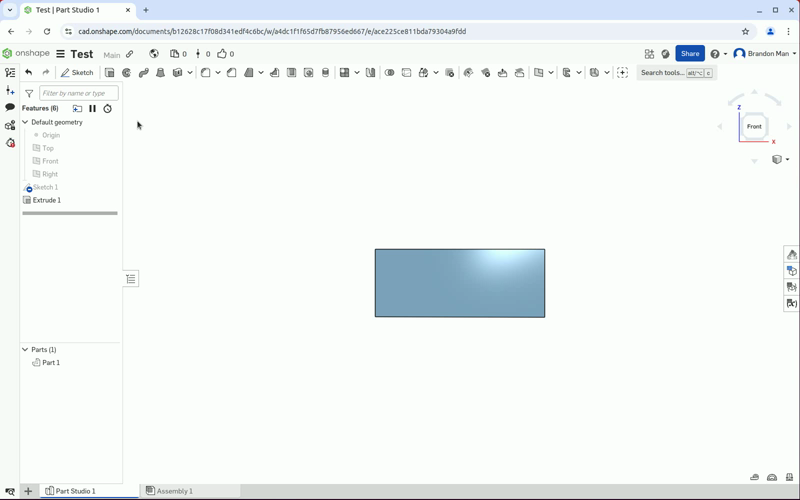
key(shift+h)
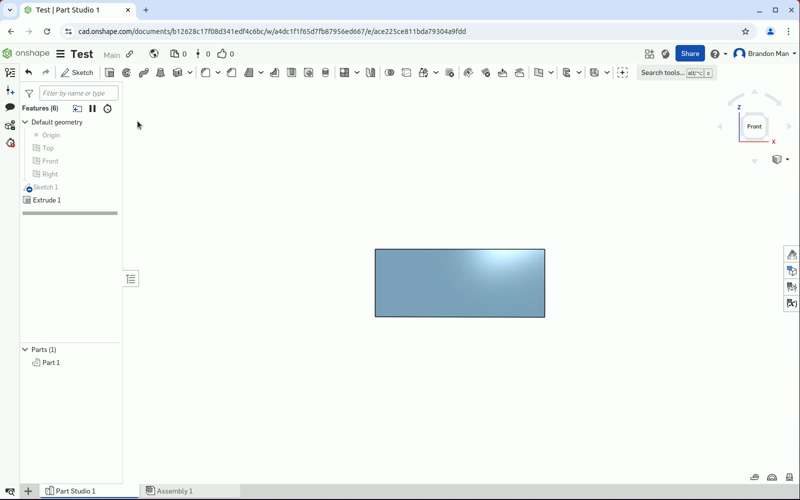
mouse_move(73, 189)
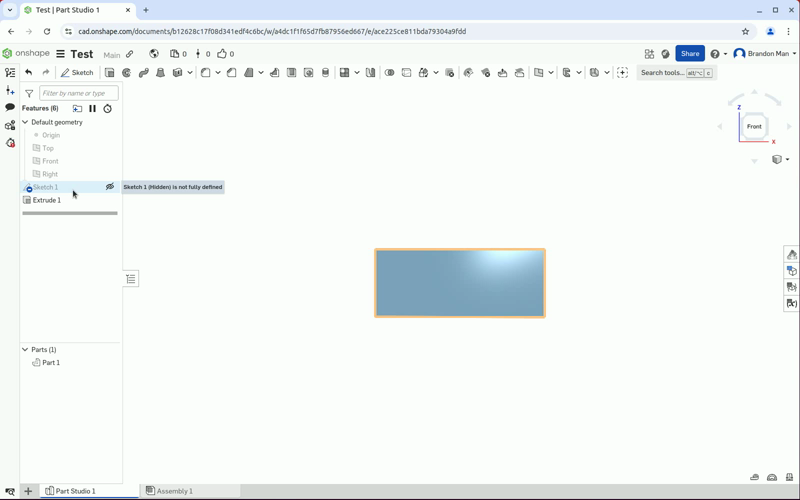
click(73, 189)
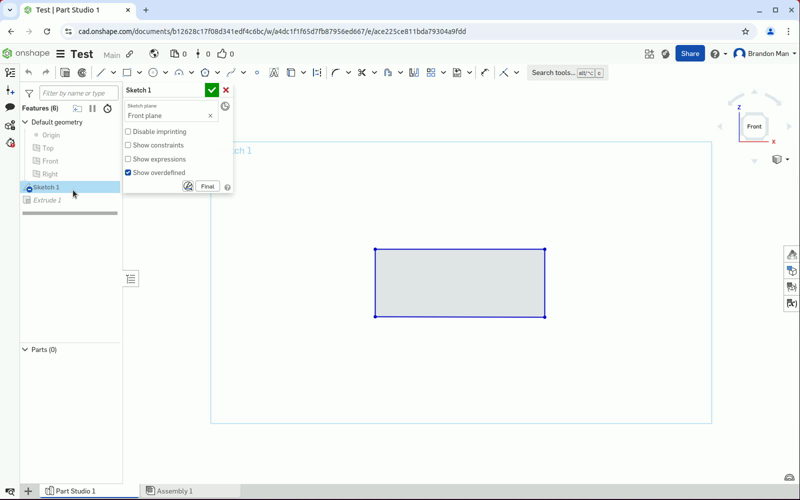
mouse_move(229, 92)
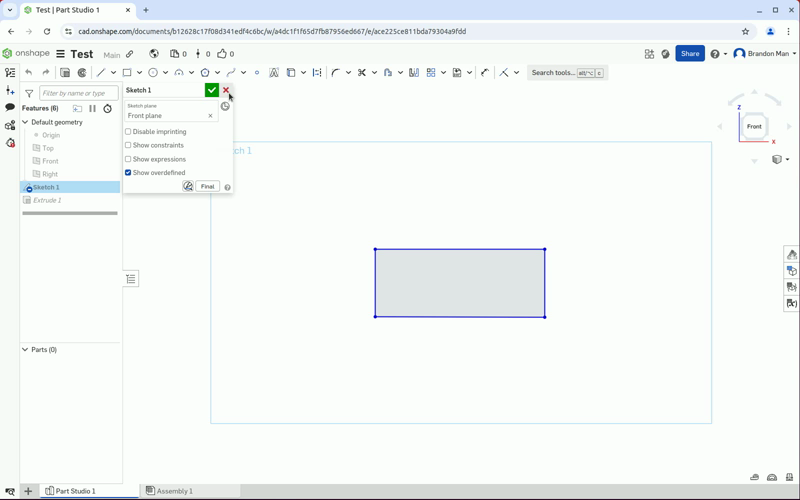
click(229, 92)
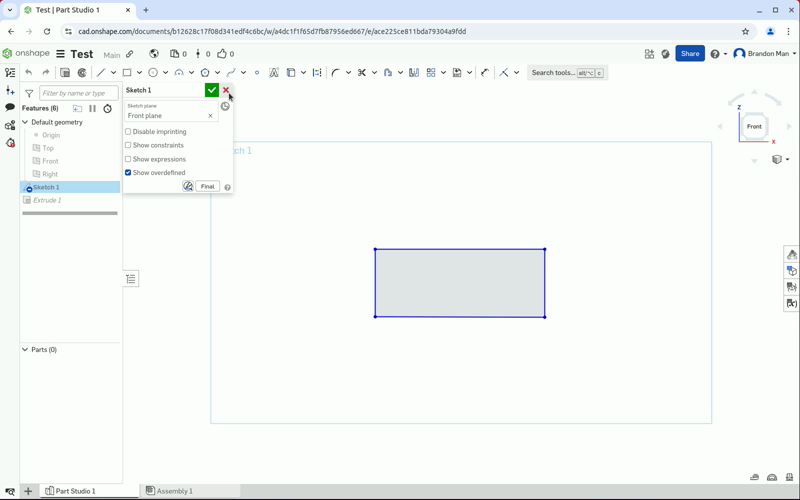
key(shift+s)
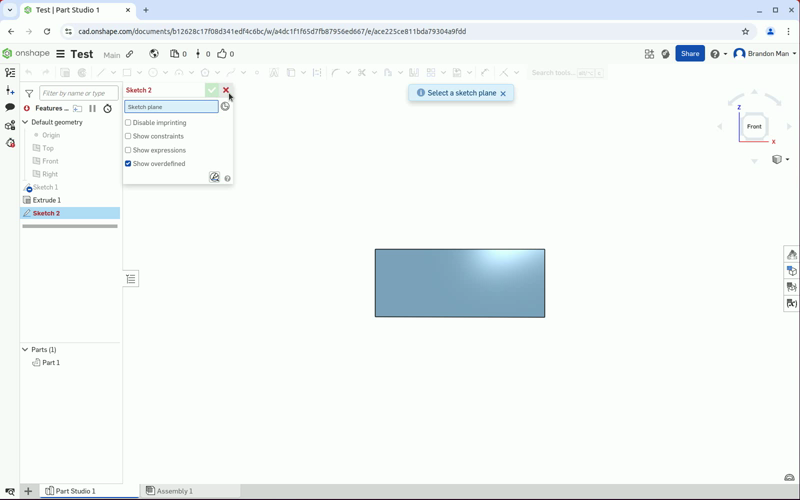
mouse_move(73, 163)
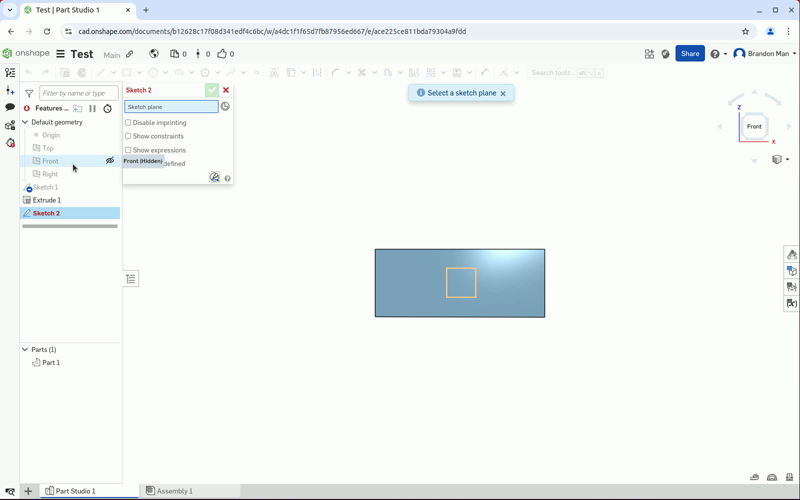
click(73, 163)
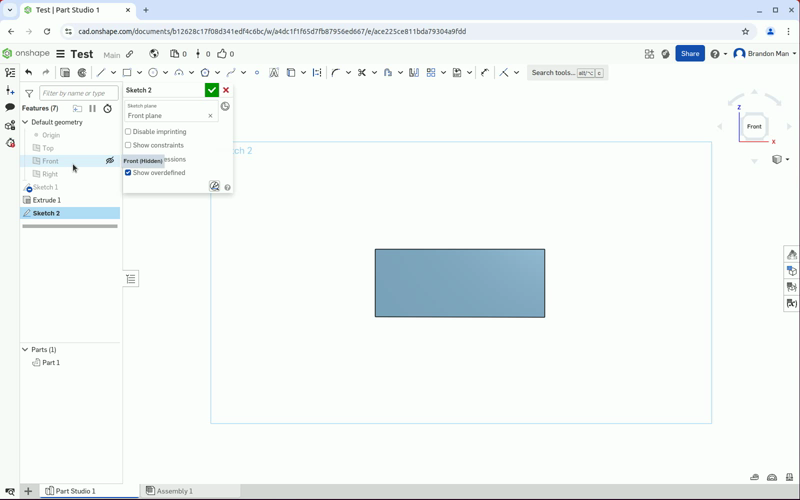
mouse_move(73, 352)
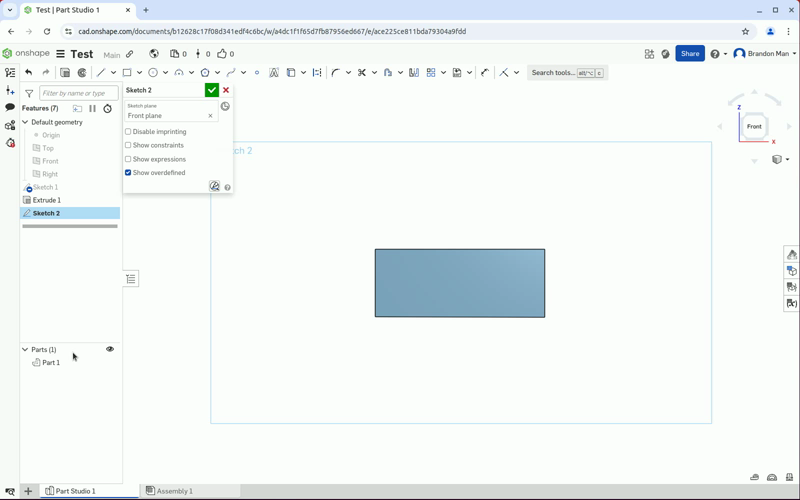
key(y)
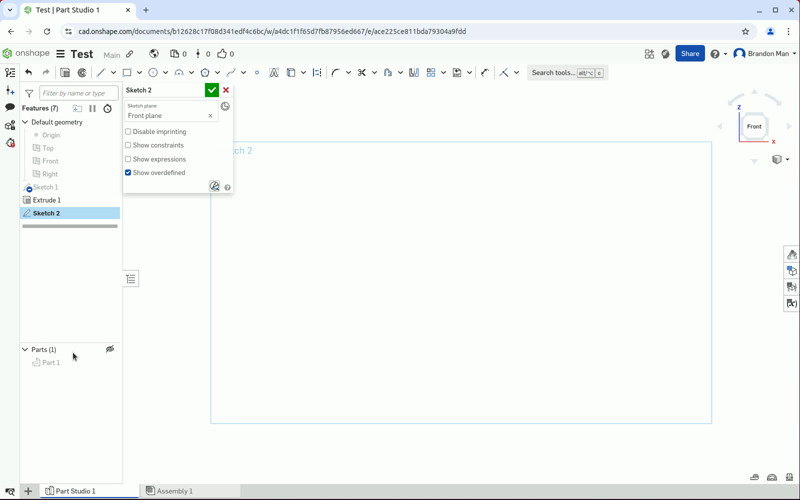
key(l)
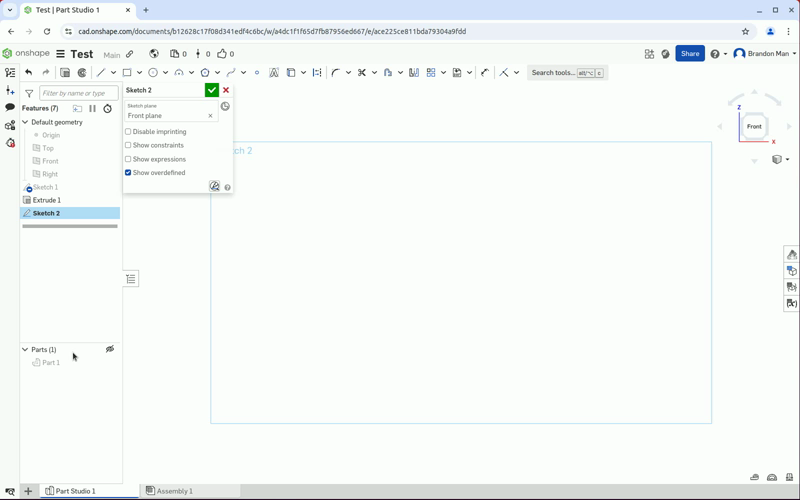
key_down(shift)
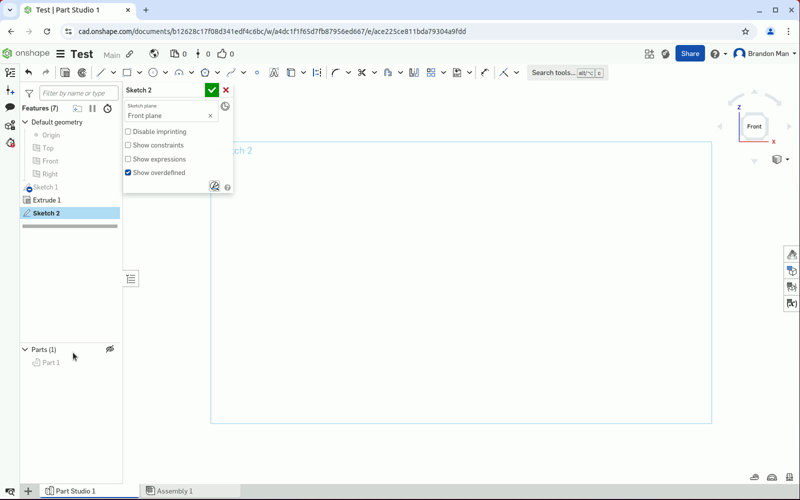
mouse_move(546, 258)
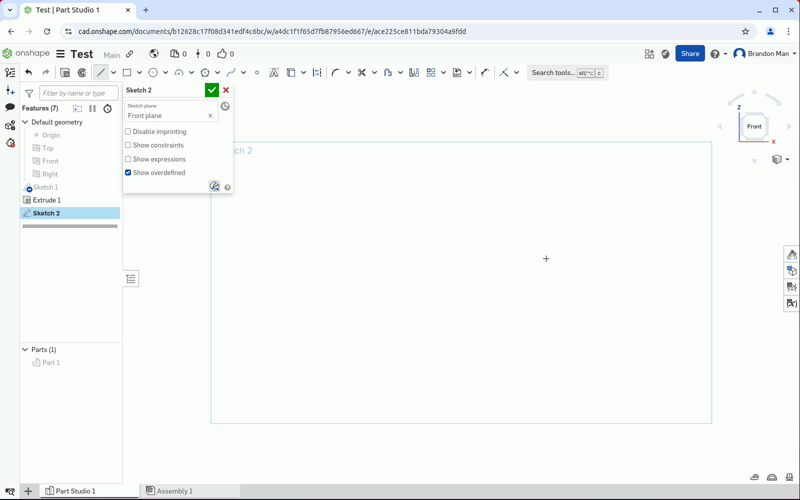
click(546, 258)
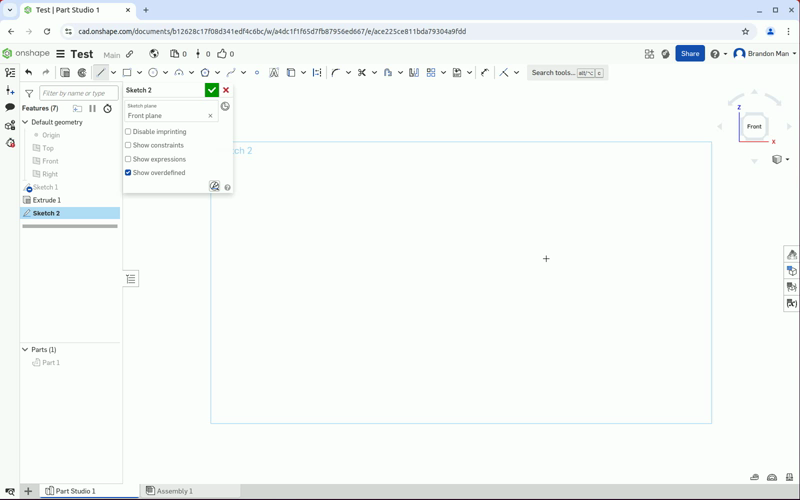
key_up(shift)
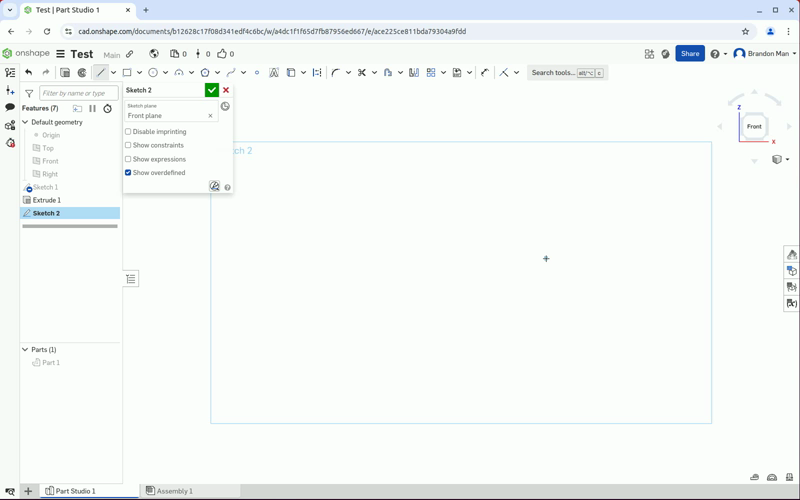
key_down(shift)
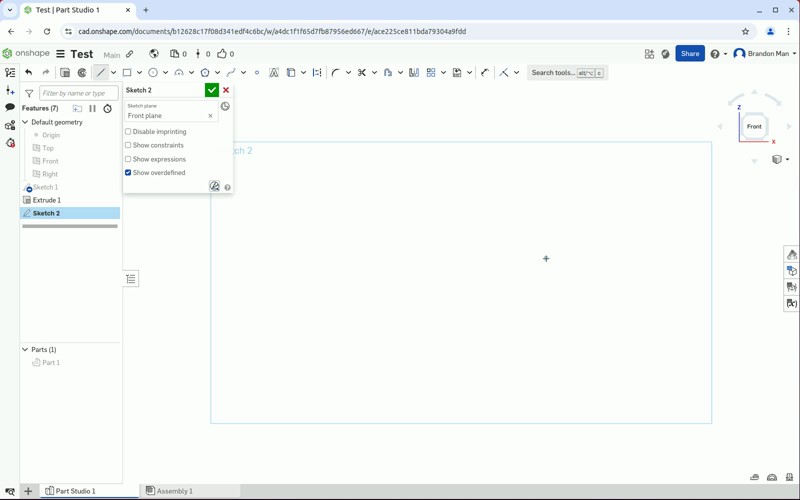
mouse_move(576, 258)
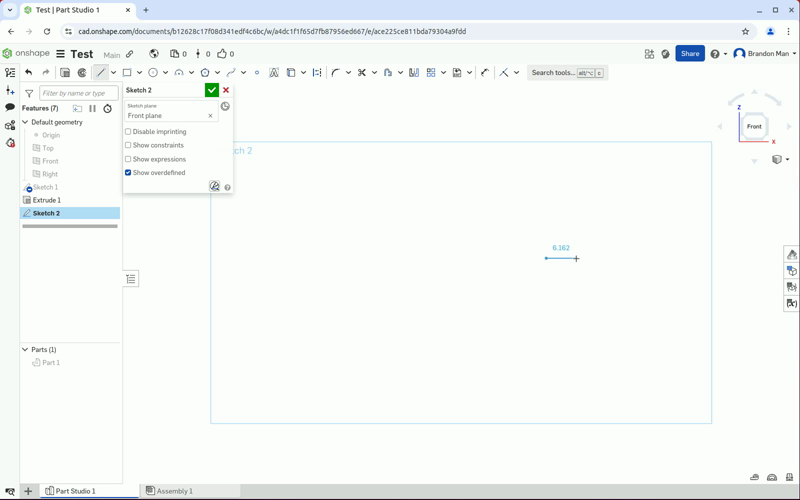
mouse_move(574, 258)
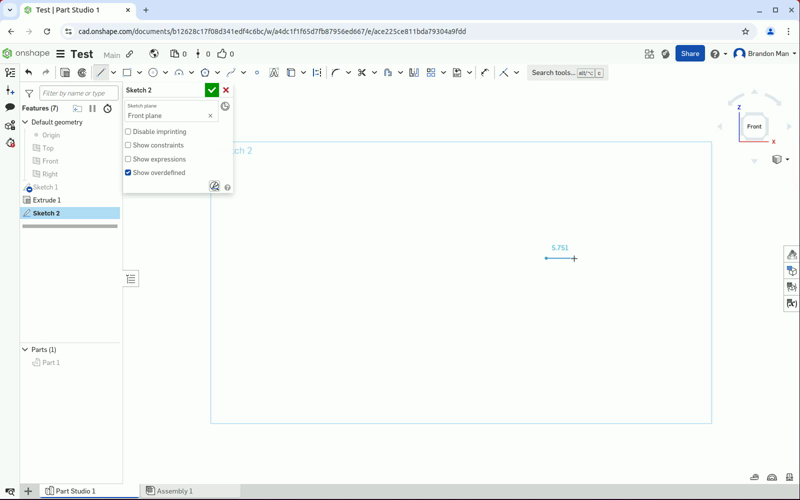
click(574, 258)
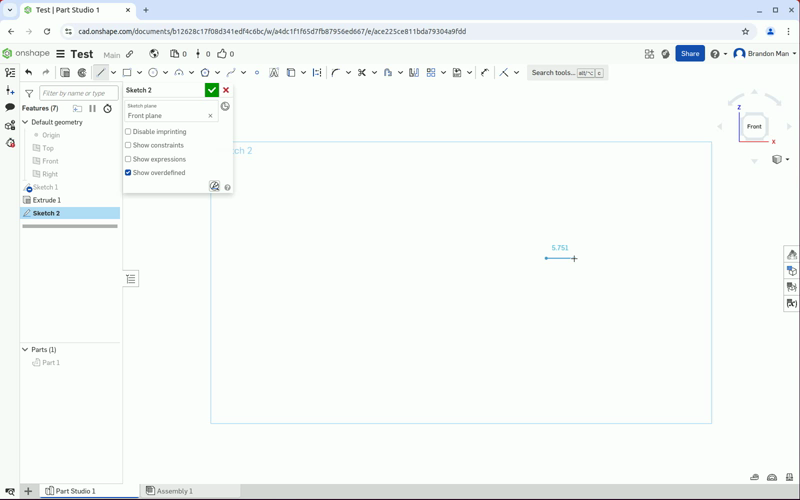
key_up(shift)
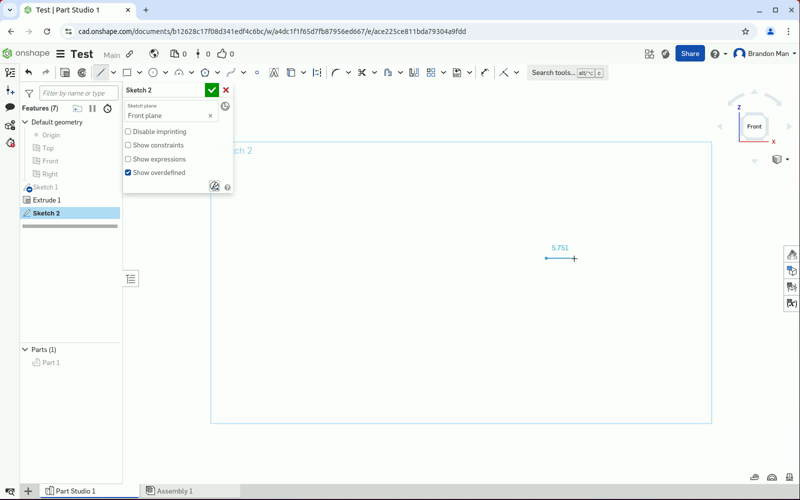
key_down(shift)
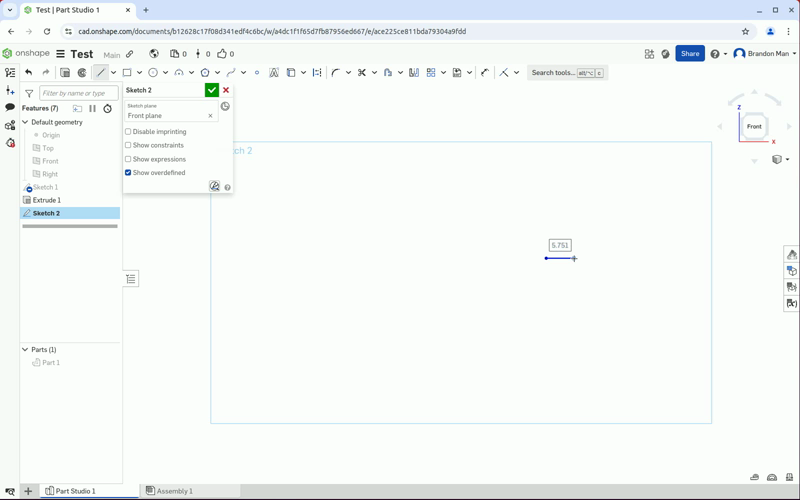
mouse_move(589, 258)
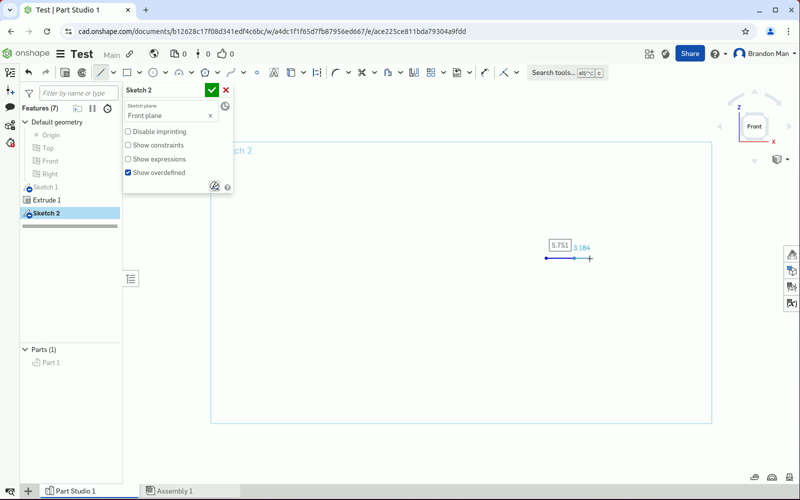
mouse_move(574, 254)
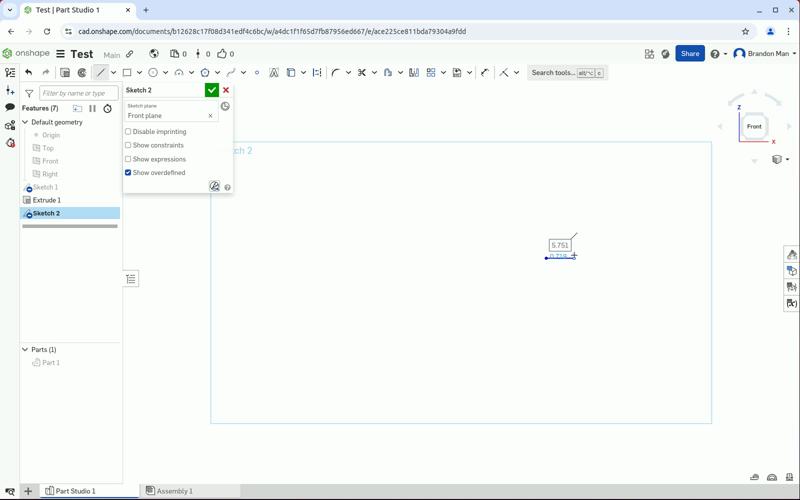
scroll(6)
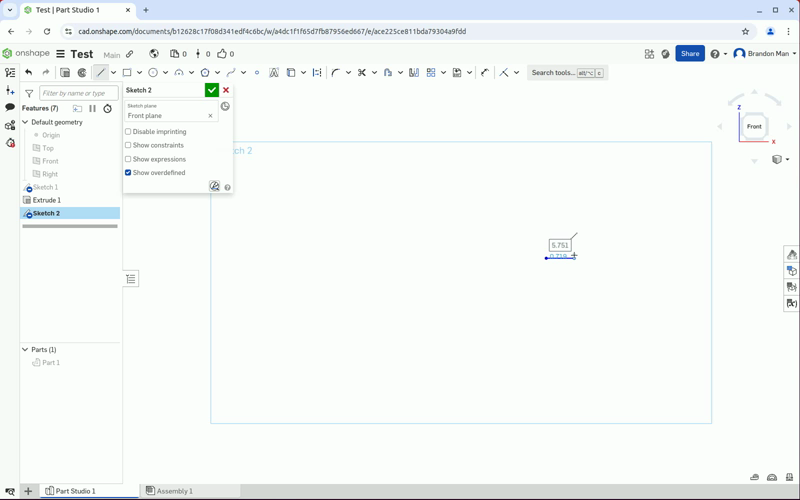
scroll(6)
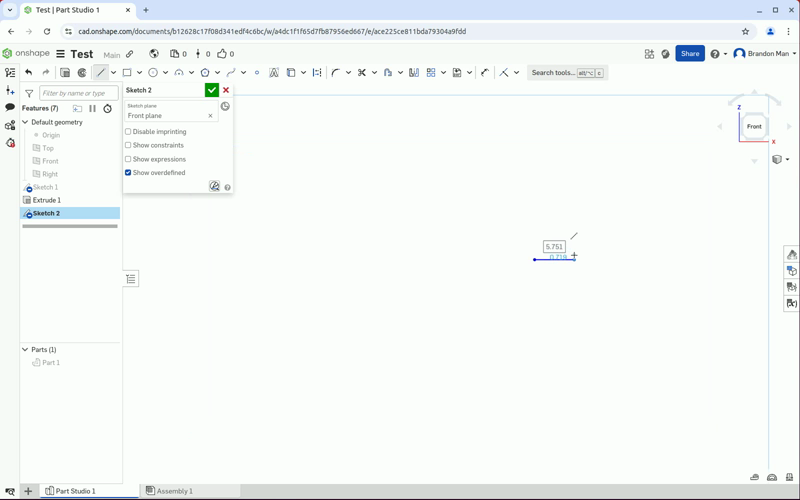
scroll(6)
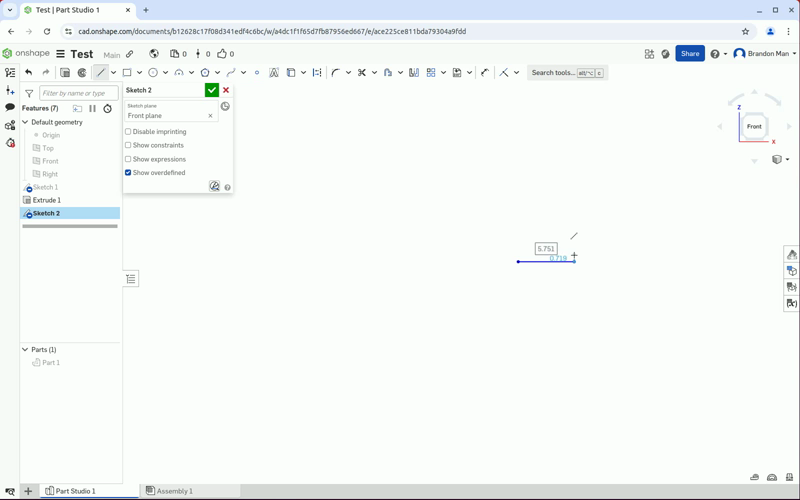
scroll(6)
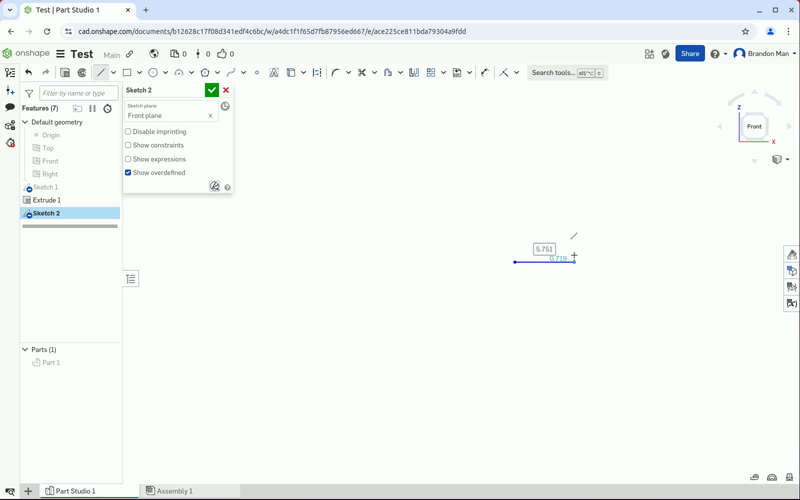
scroll(6)
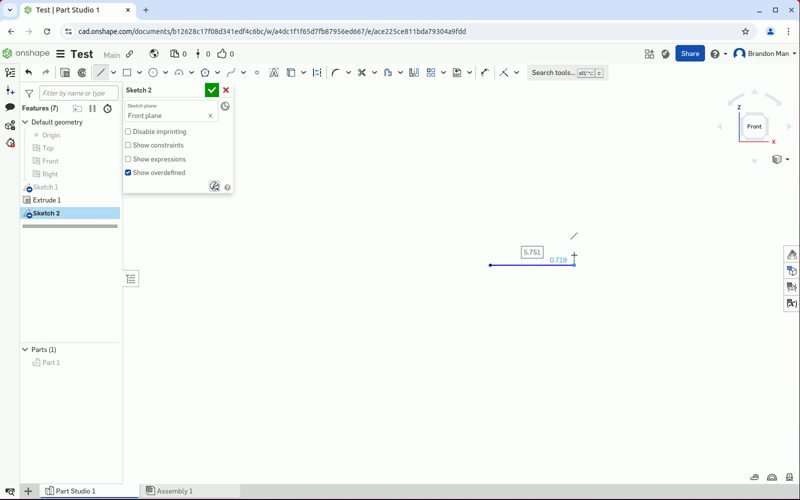
scroll(6)
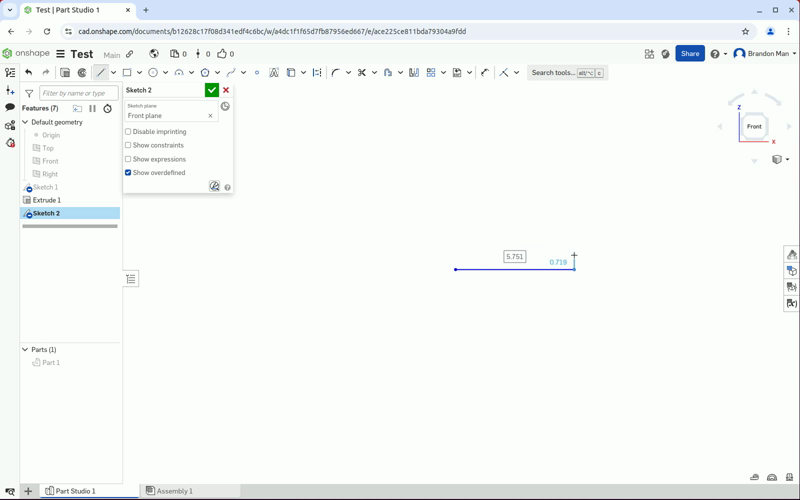
scroll(6)
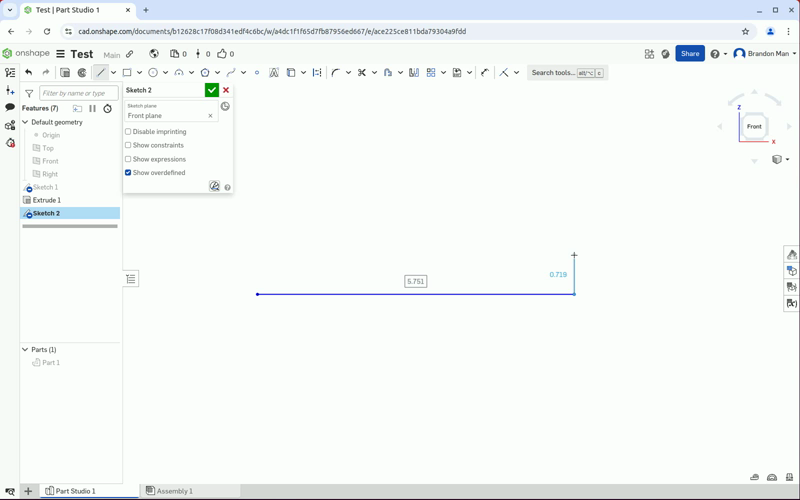
click(574, 254)
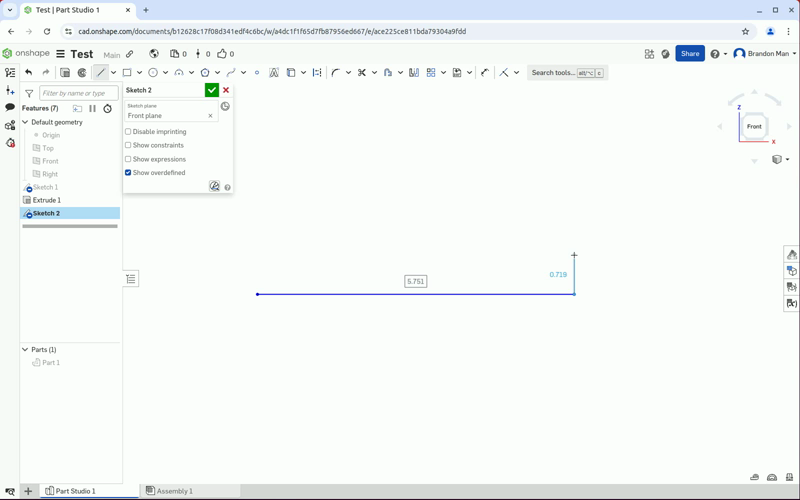
scroll(-6)
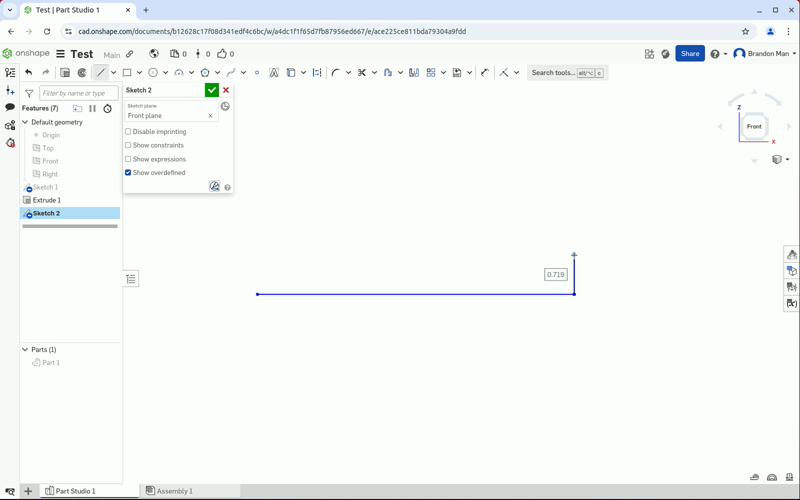
scroll(-6)
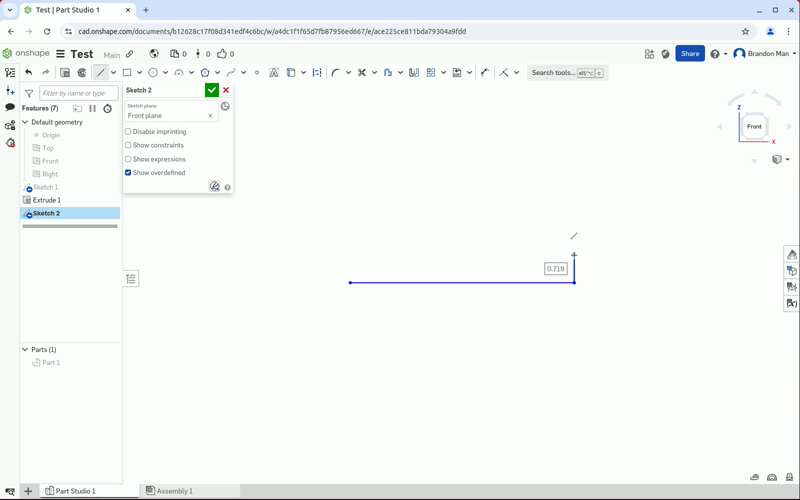
scroll(-6)
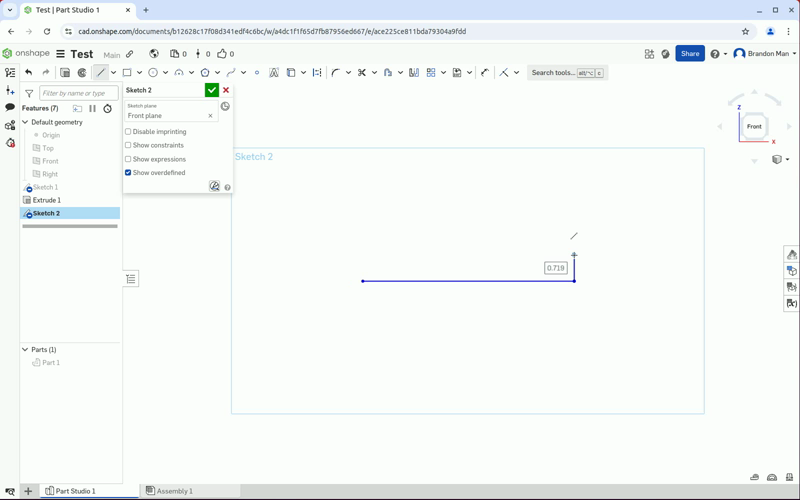
scroll(-6)
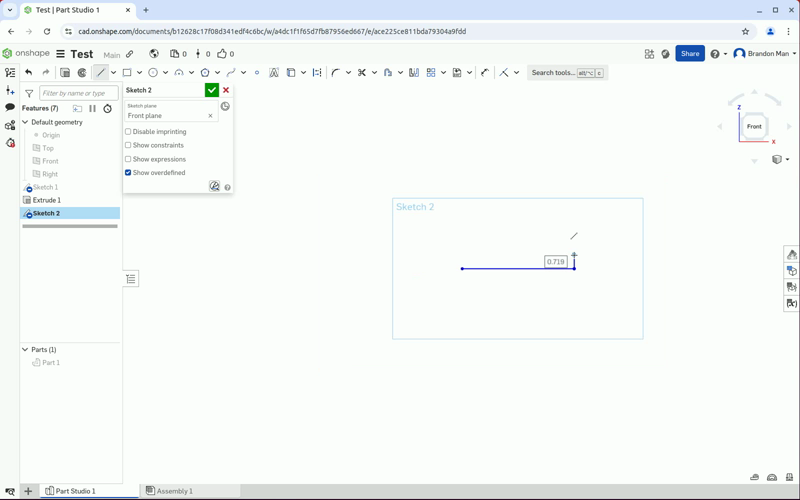
scroll(-6)
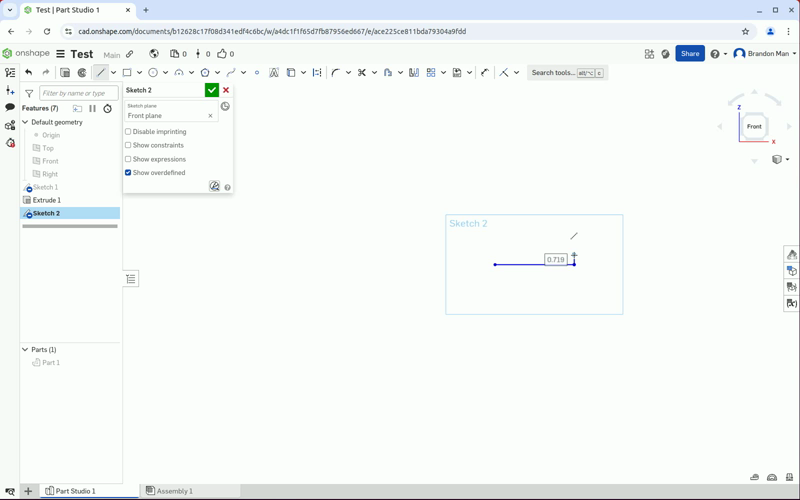
scroll(-6)
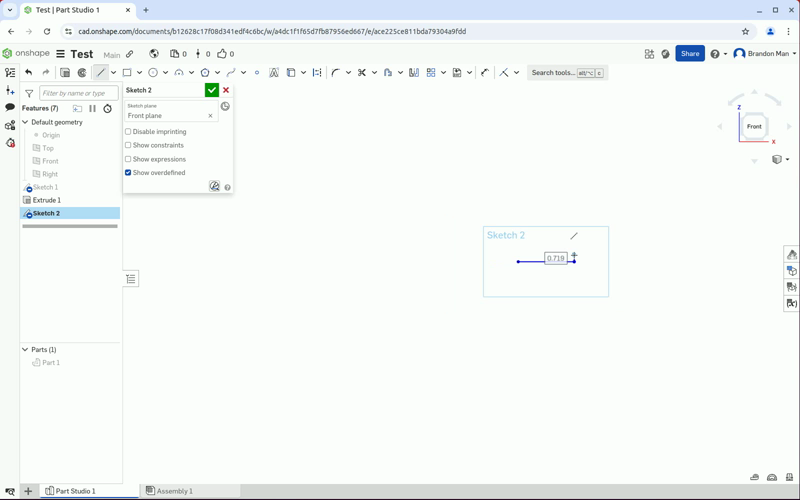
scroll(-6)
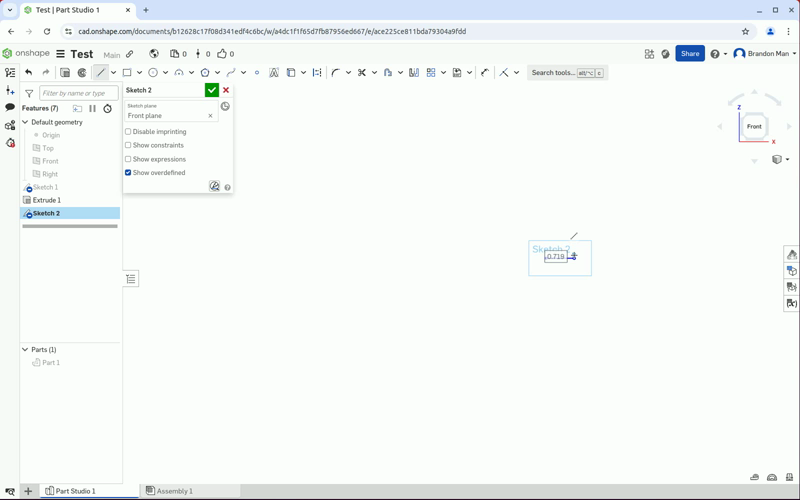
key_up(shift)
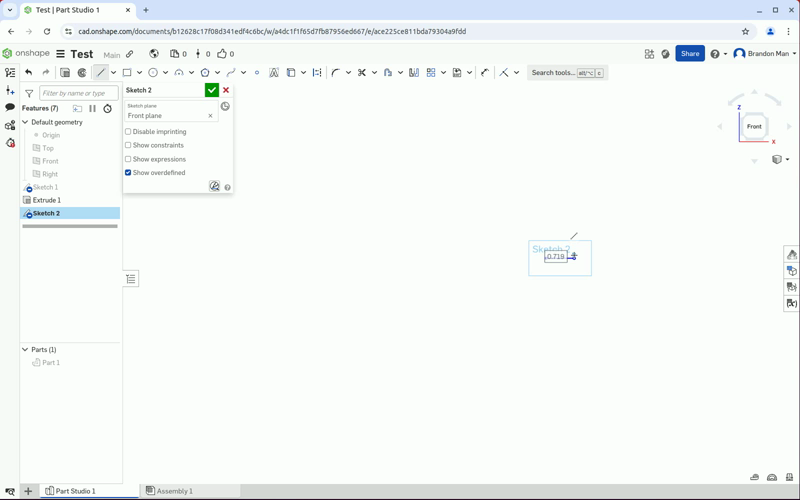
key_down(shift)
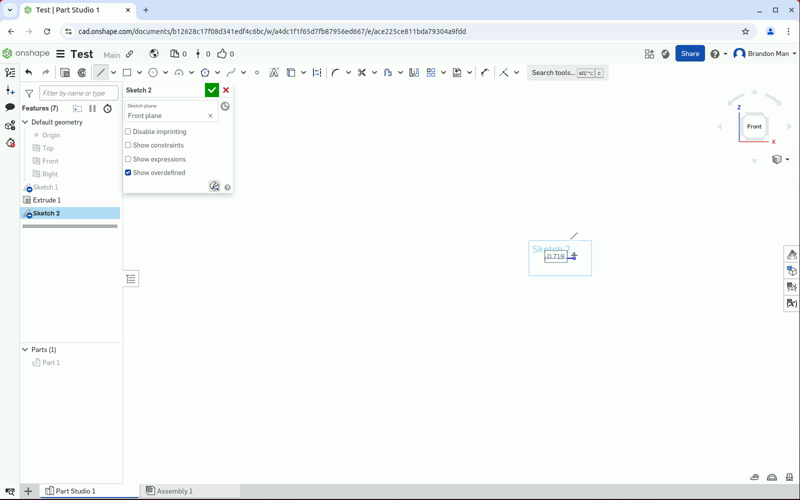
mouse_move(589, 254)
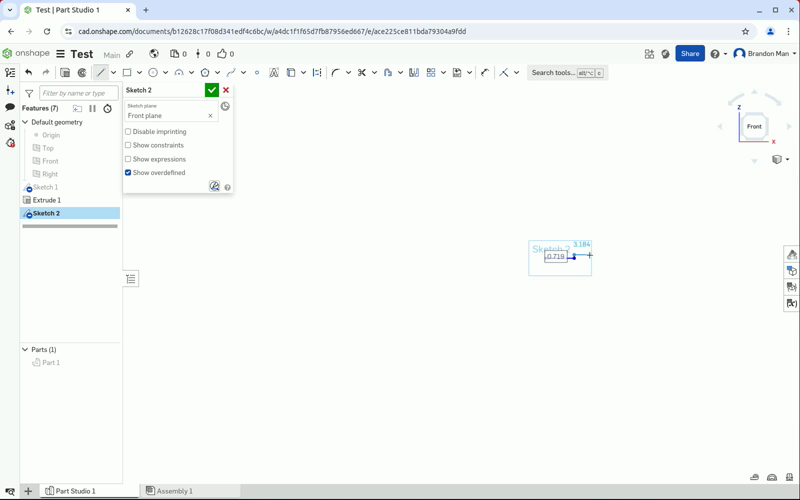
mouse_move(546, 254)
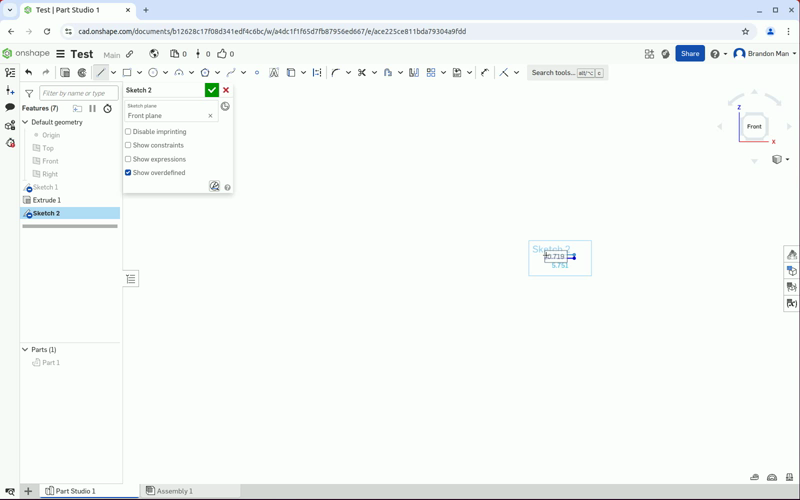
scroll(6)
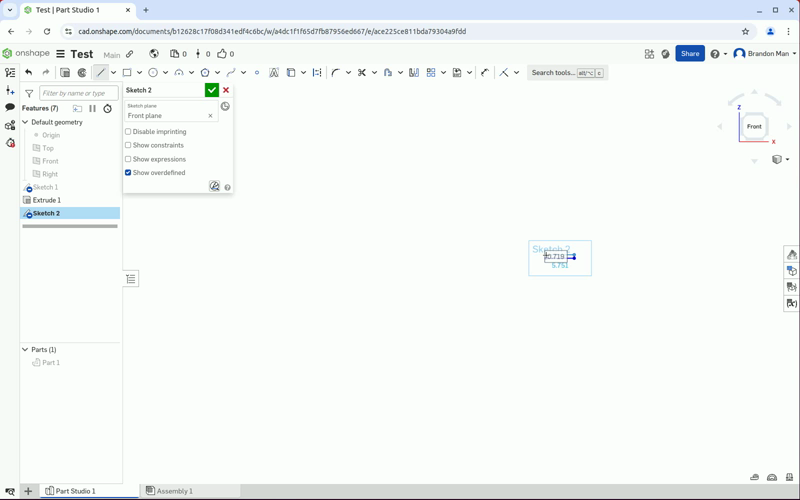
scroll(6)
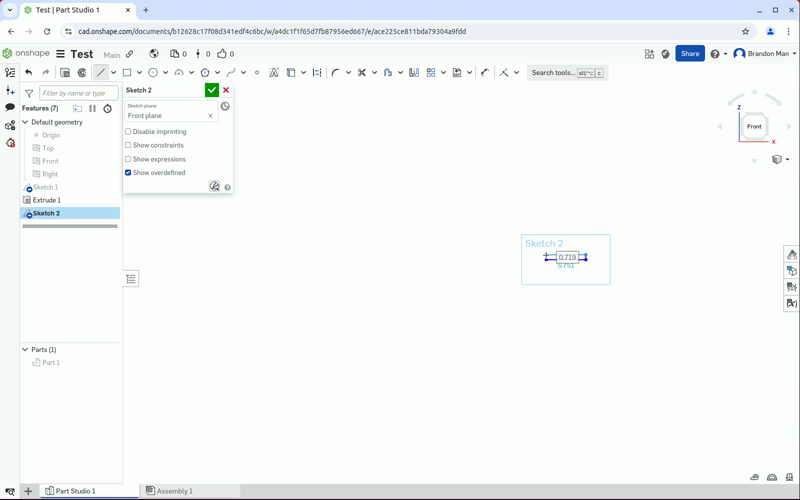
scroll(6)
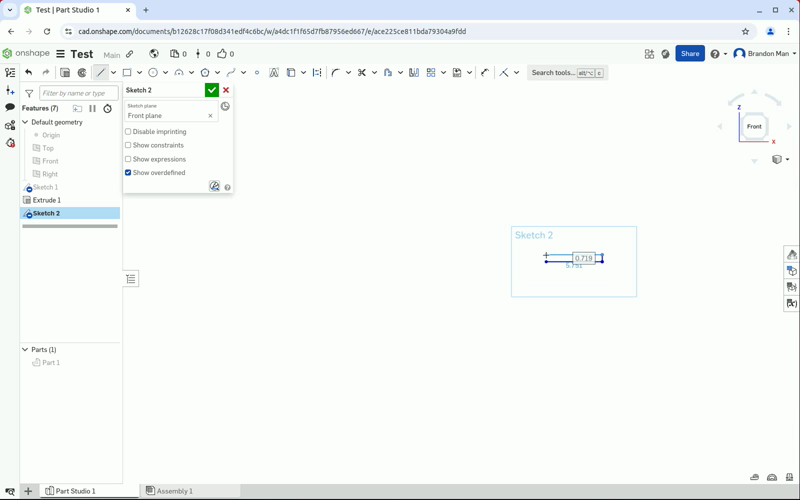
scroll(6)
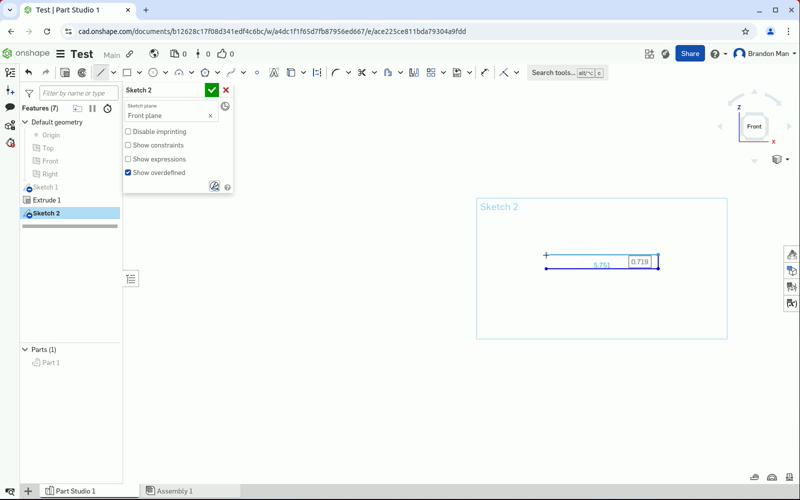
scroll(6)
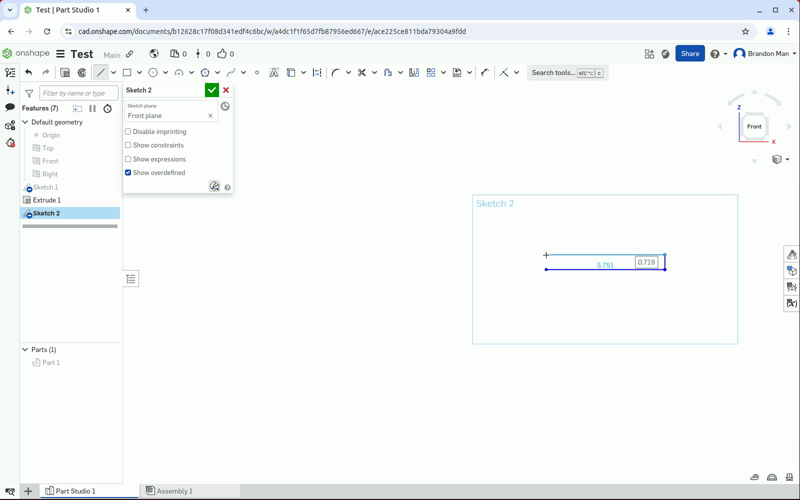
scroll(6)
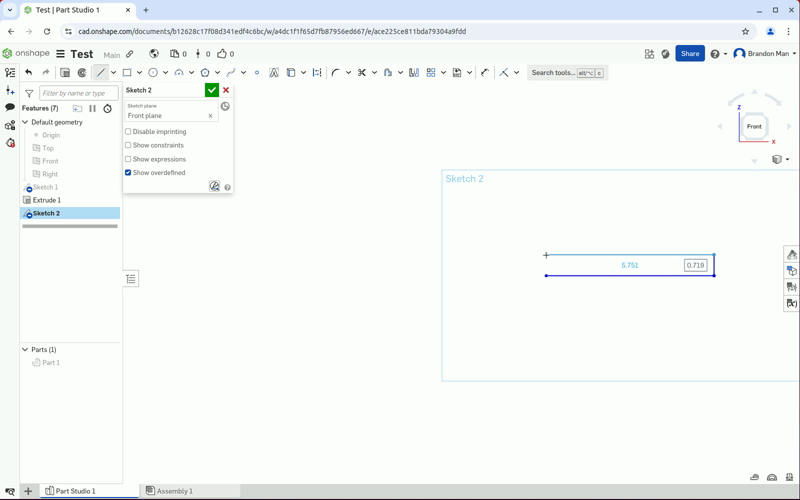
scroll(6)
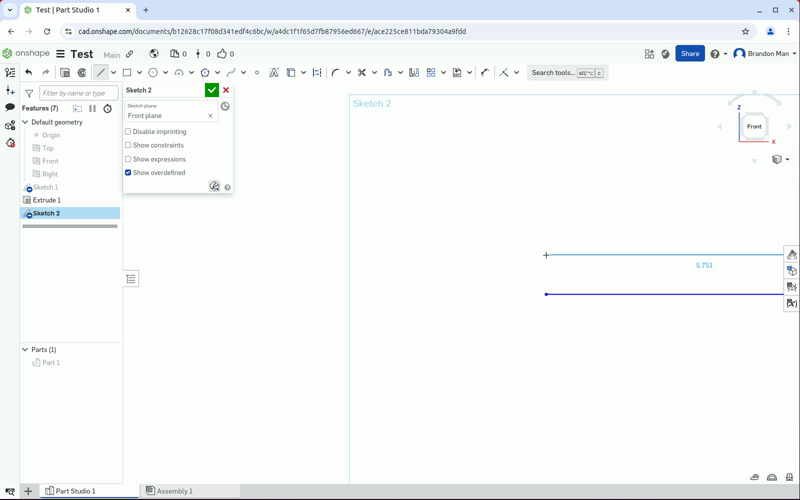
click(546, 254)
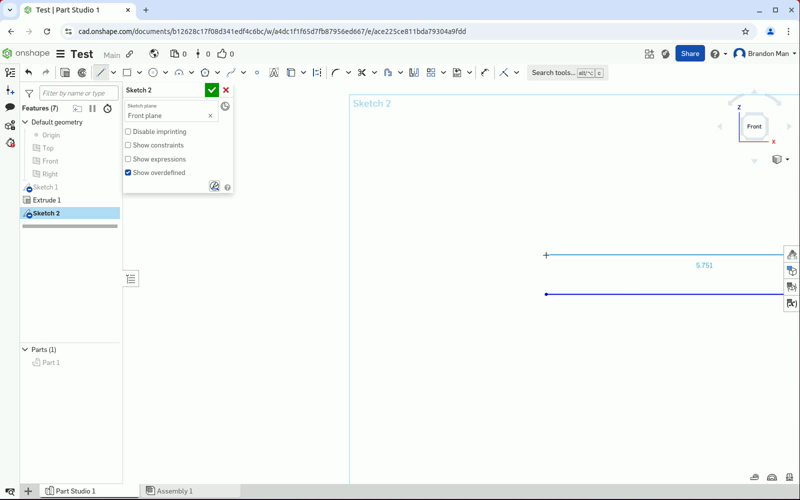
scroll(-6)
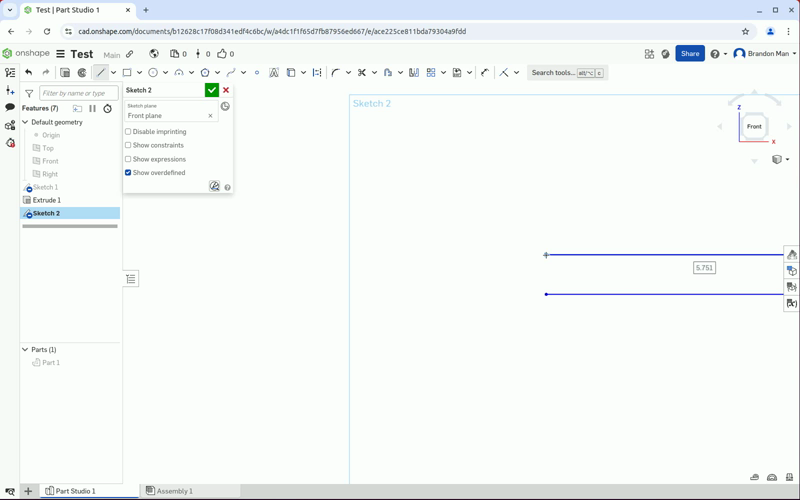
scroll(-6)
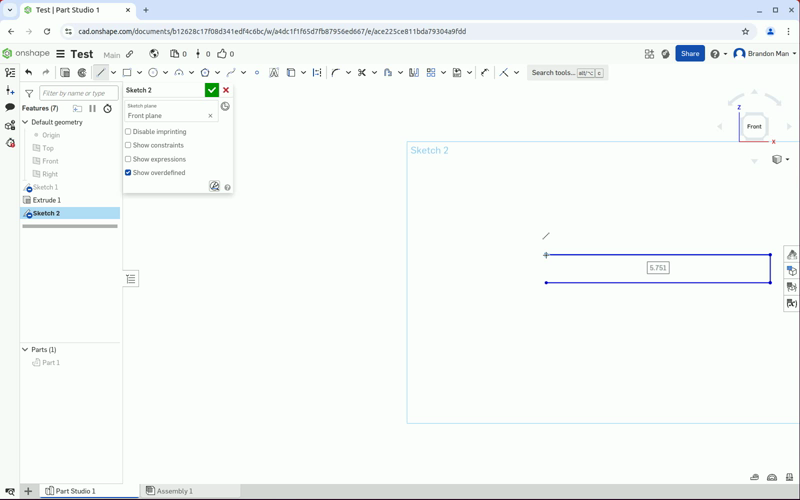
scroll(-6)
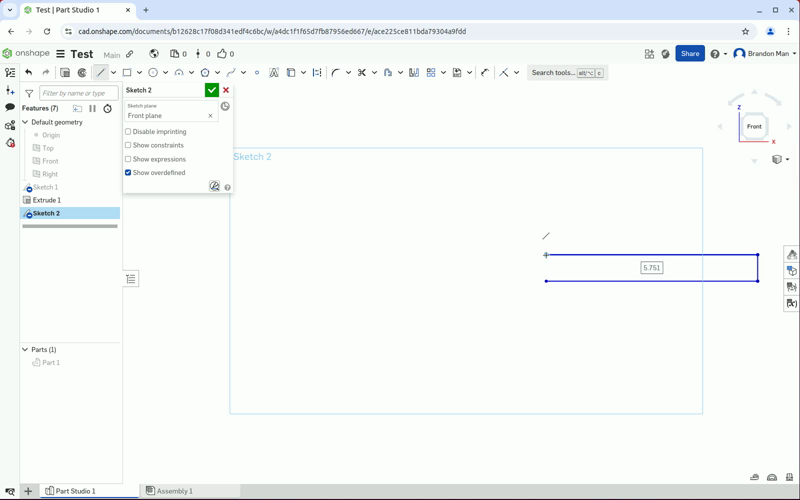
scroll(-6)
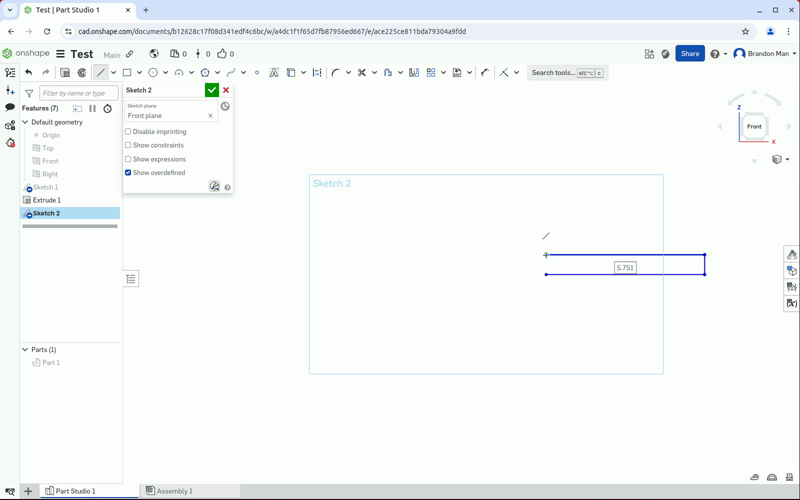
scroll(-6)
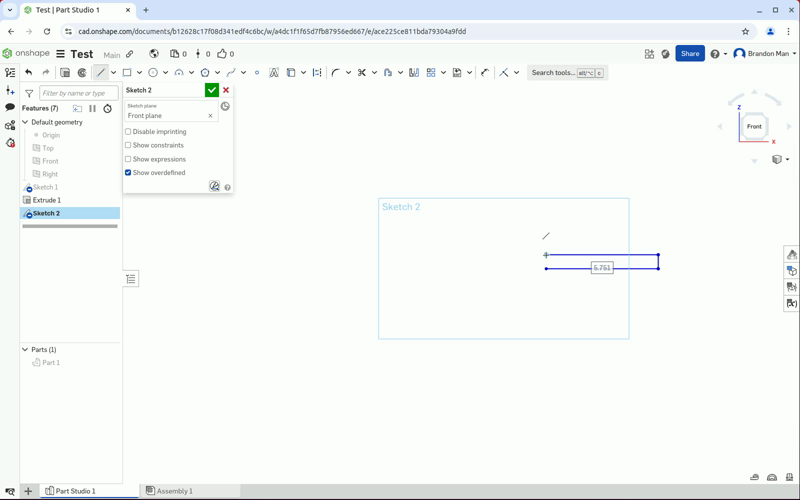
scroll(-6)
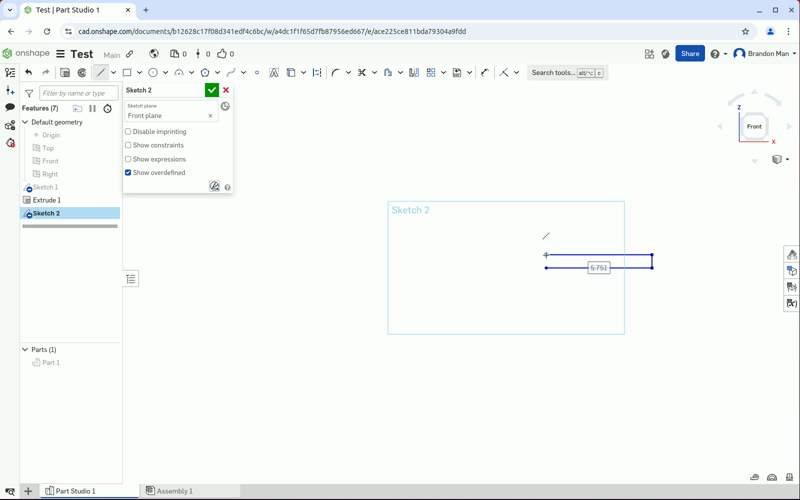
scroll(-6)
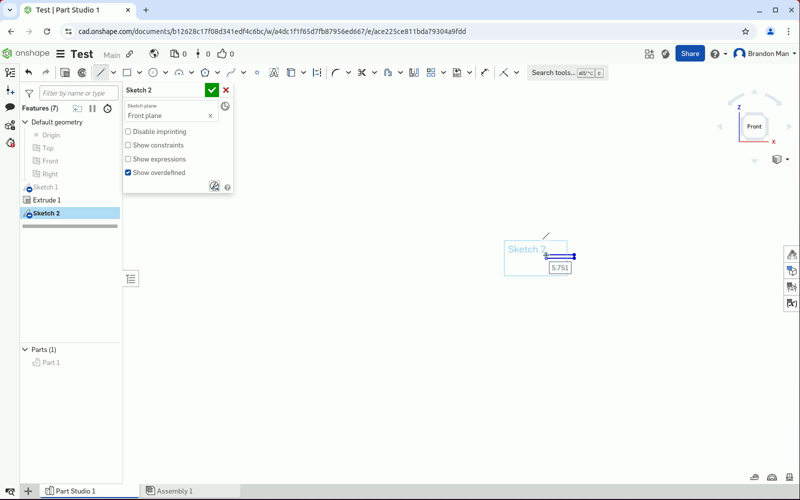
key_up(shift)
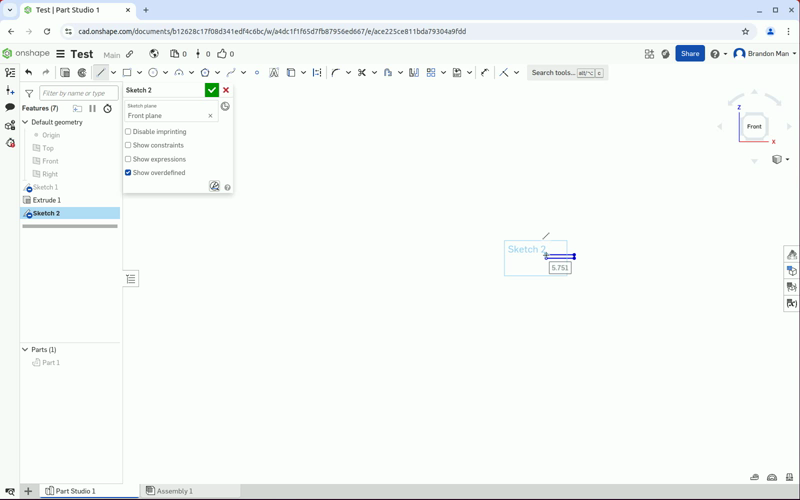
mouse_move(576, 254)
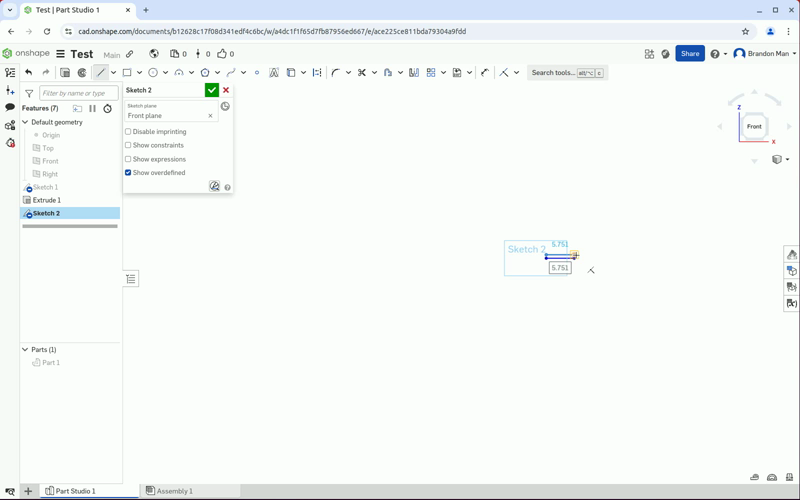
key_down(shift)
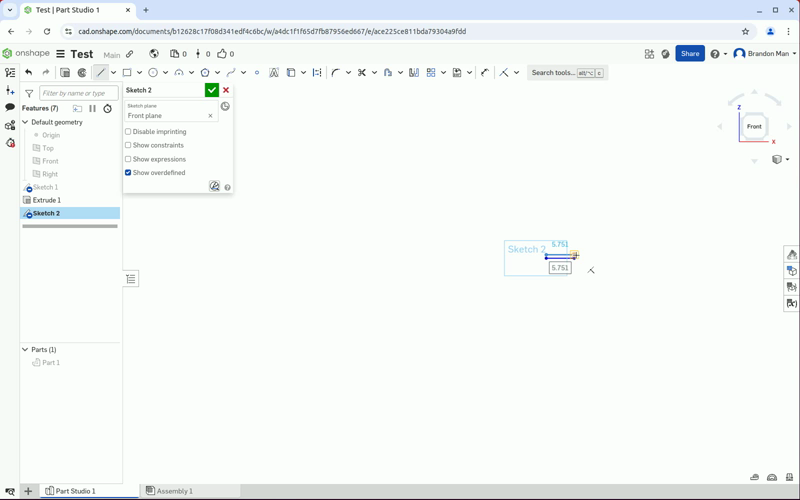
mouse_move(546, 258)
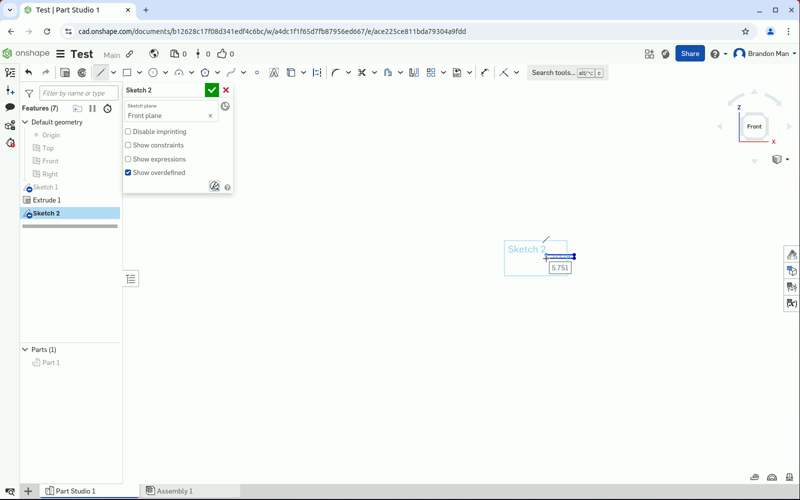
scroll(6)
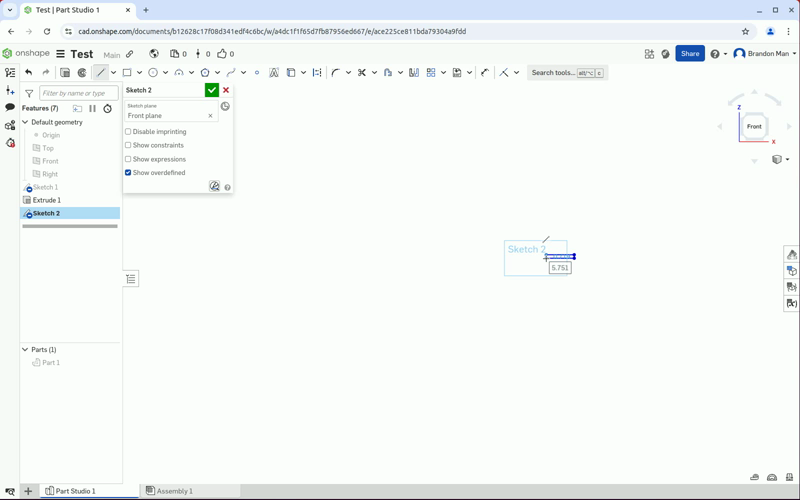
scroll(6)
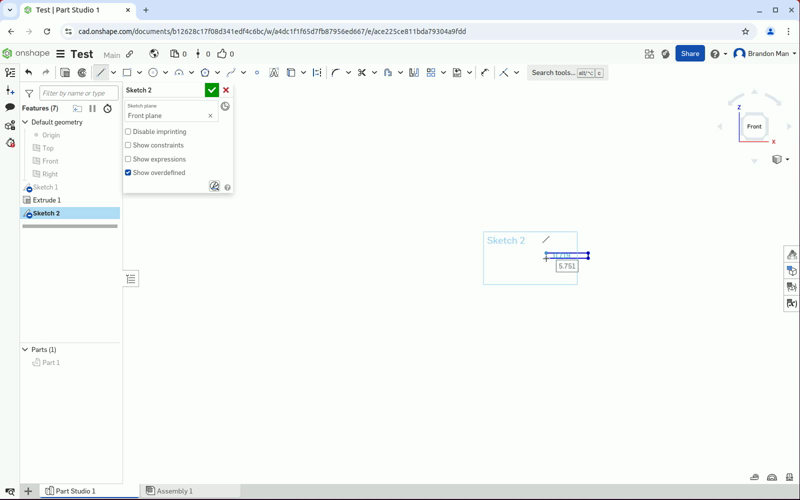
scroll(6)
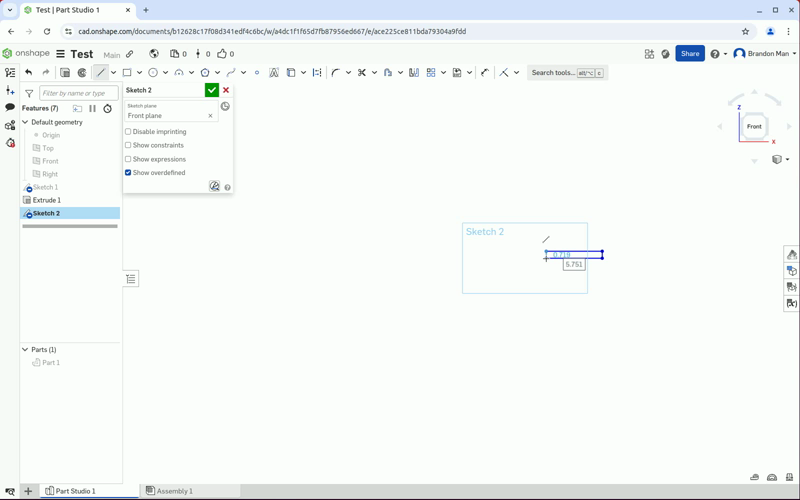
scroll(6)
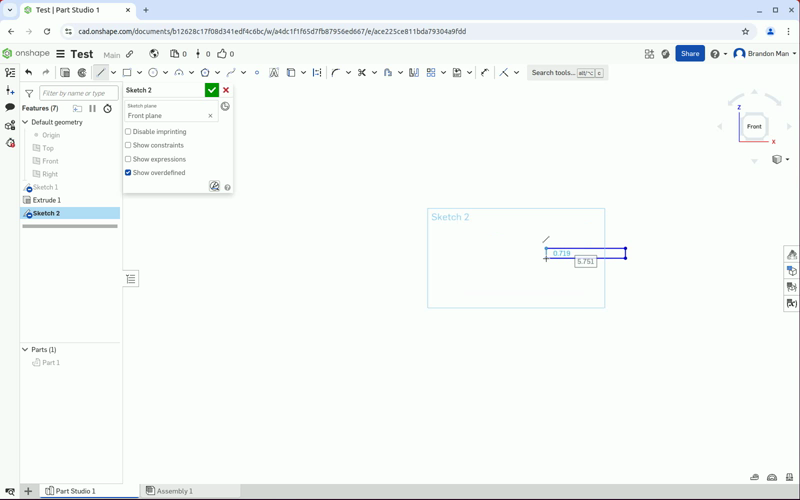
scroll(6)
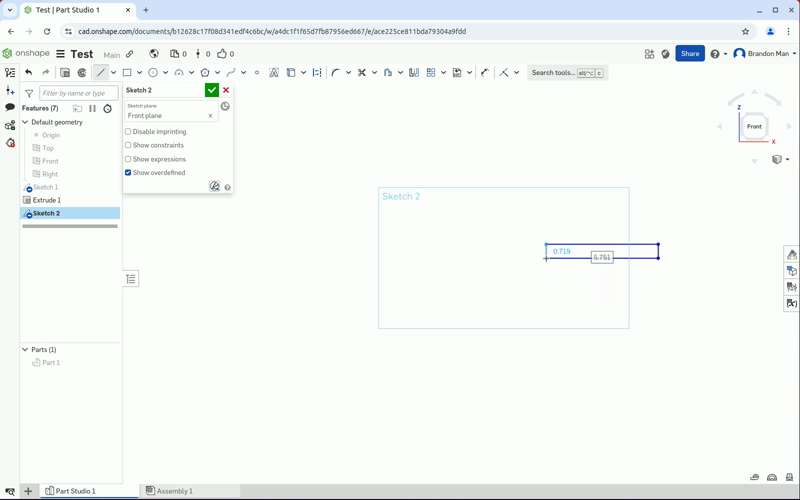
scroll(6)
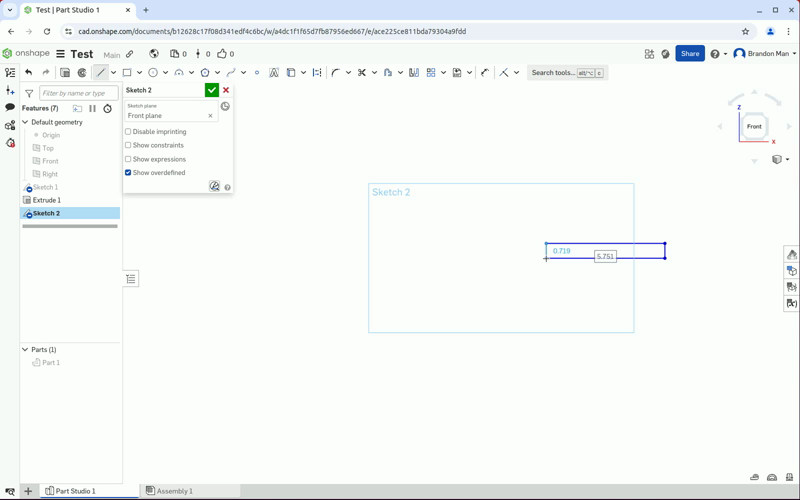
scroll(6)
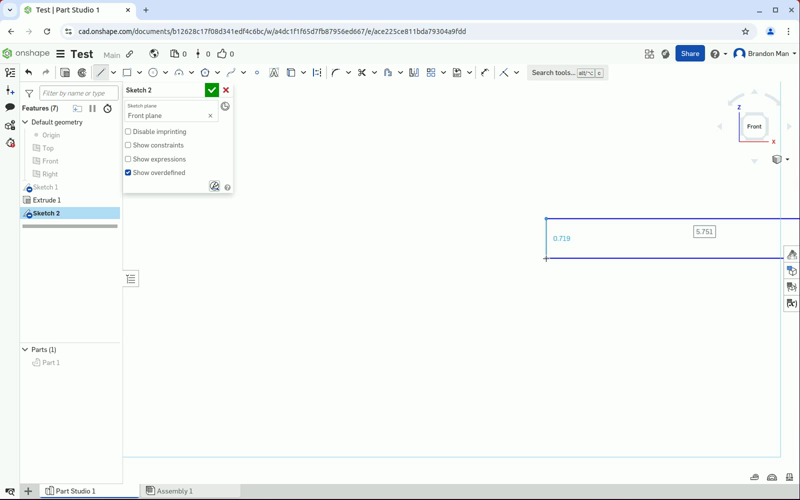
key_up(shift)
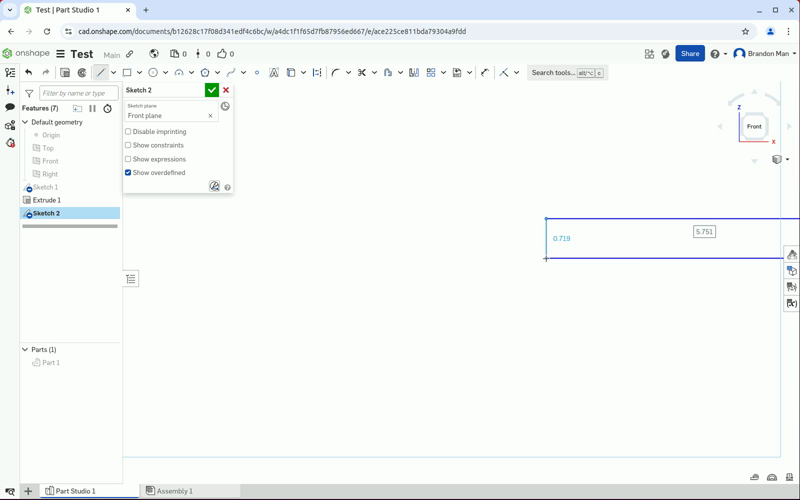
click(546, 258)
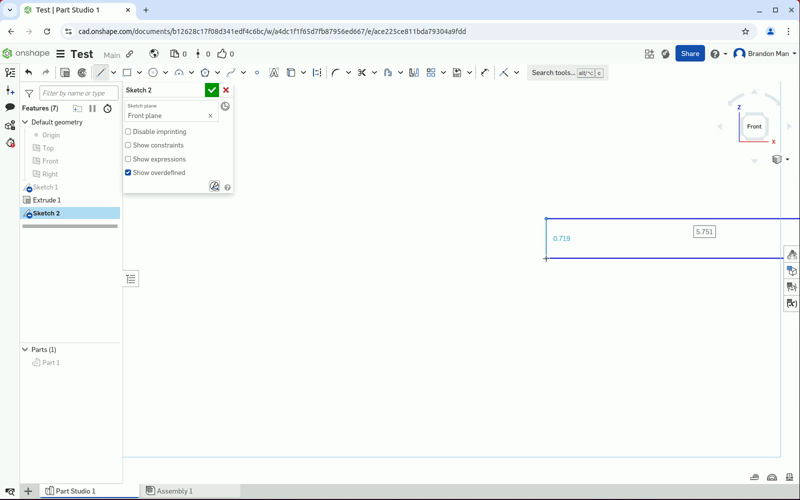
scroll(-6)
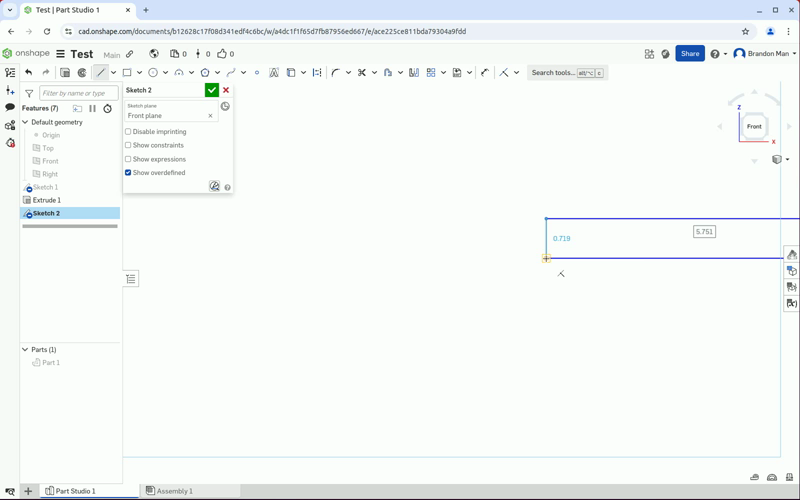
scroll(-6)
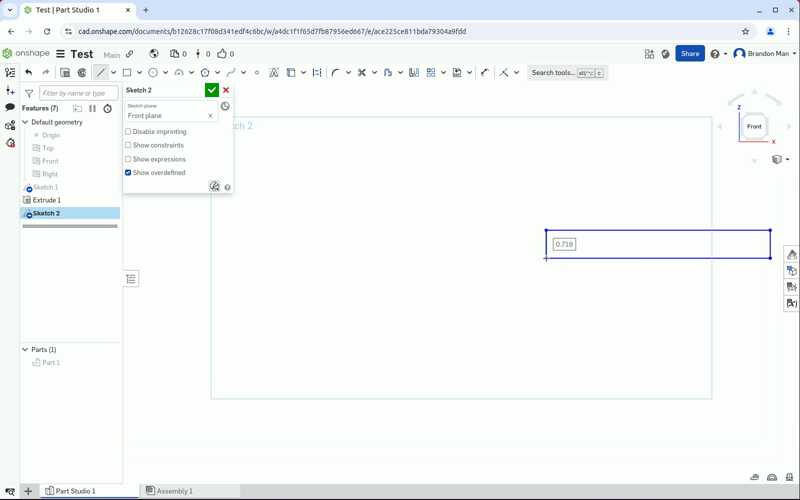
scroll(-6)
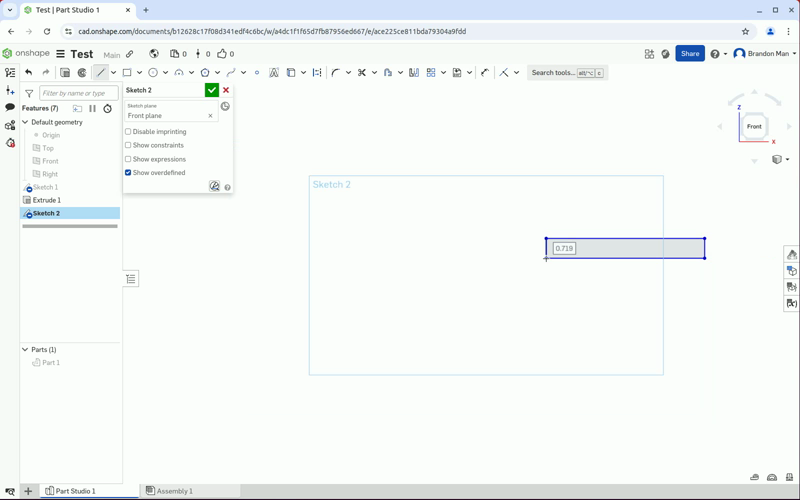
scroll(-6)
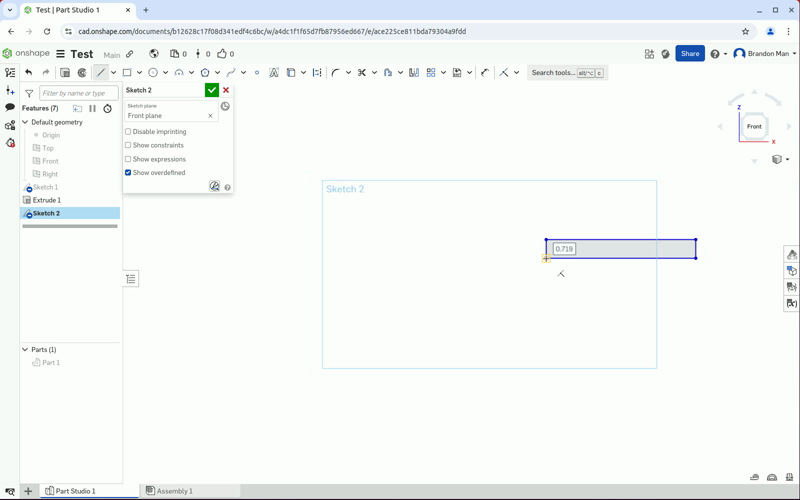
scroll(-6)
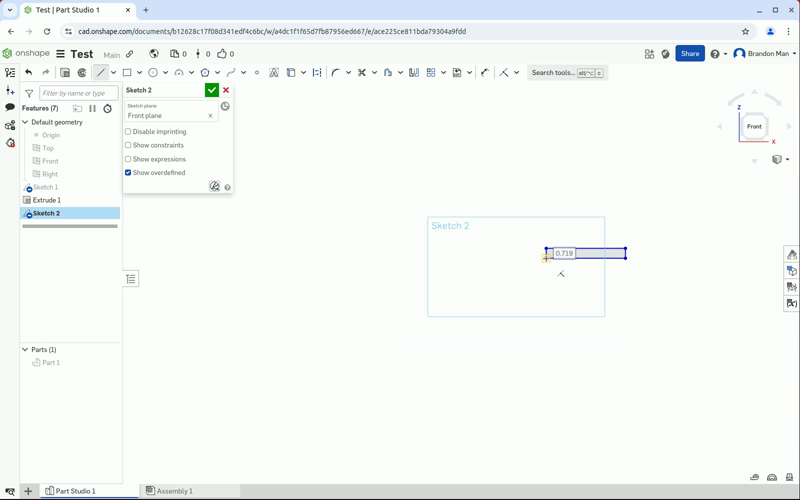
scroll(-6)
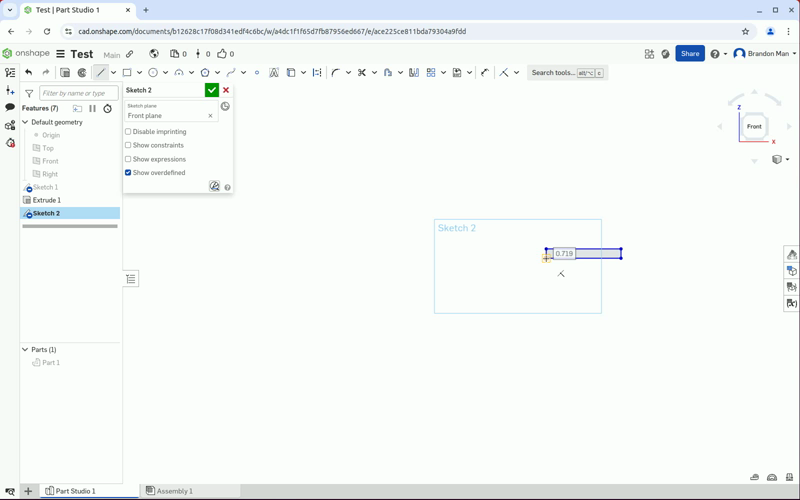
scroll(-6)
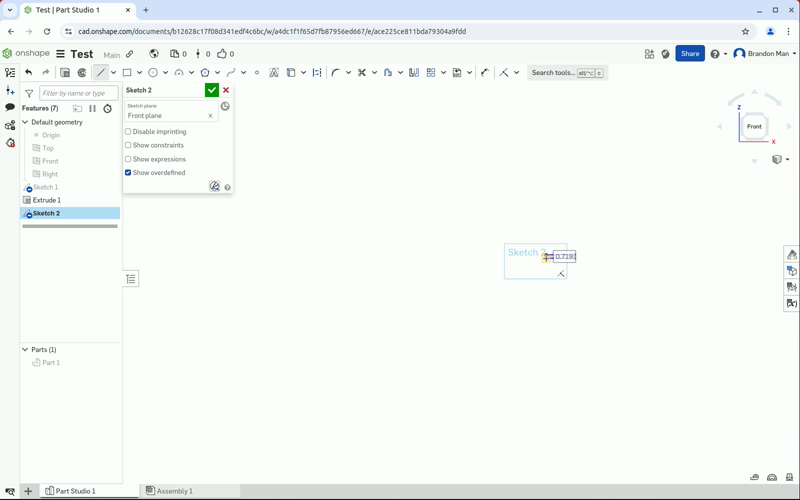
key(esc)
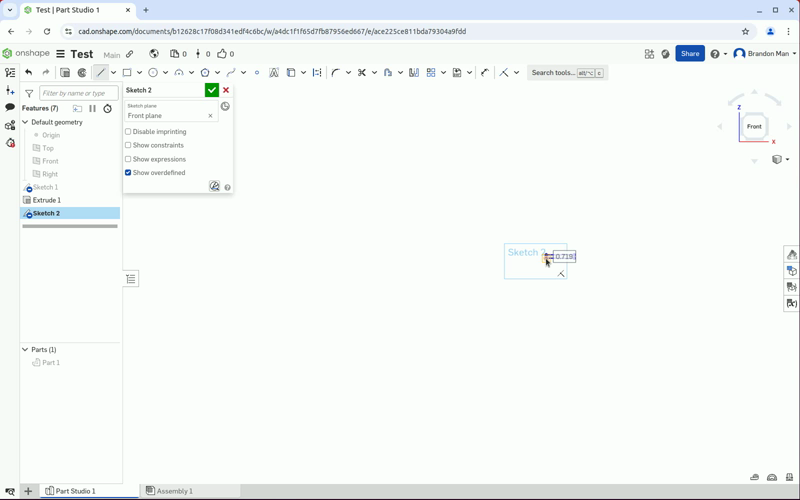
mouse_move(572, 255)
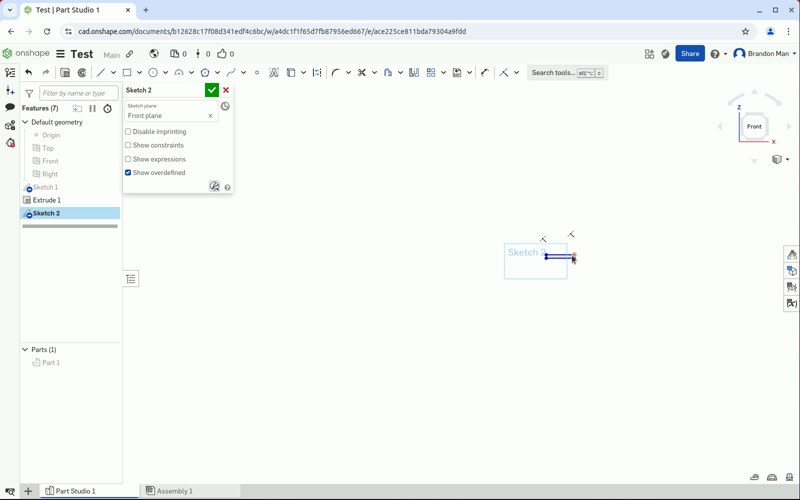
scroll(6)
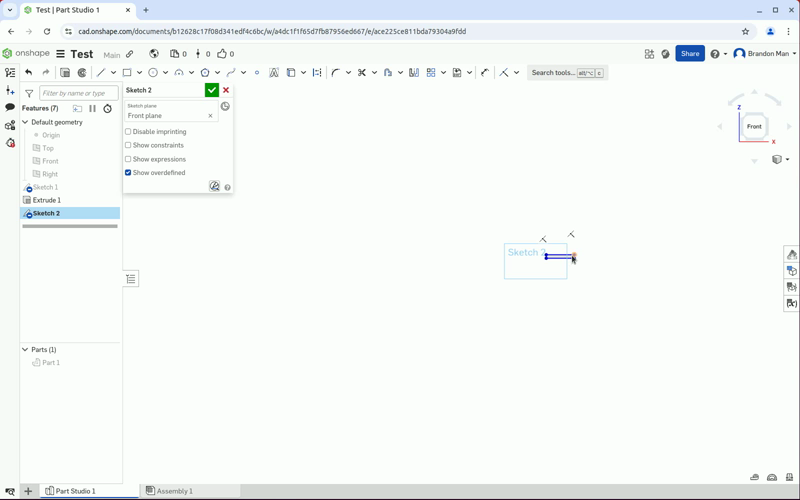
scroll(6)
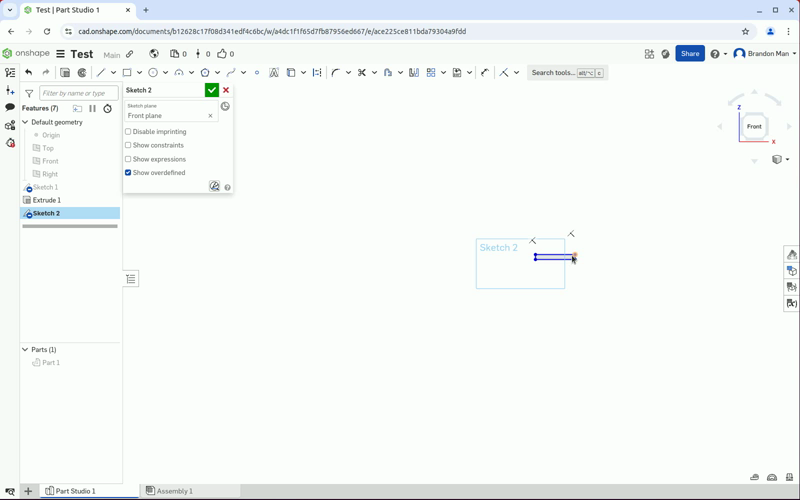
scroll(6)
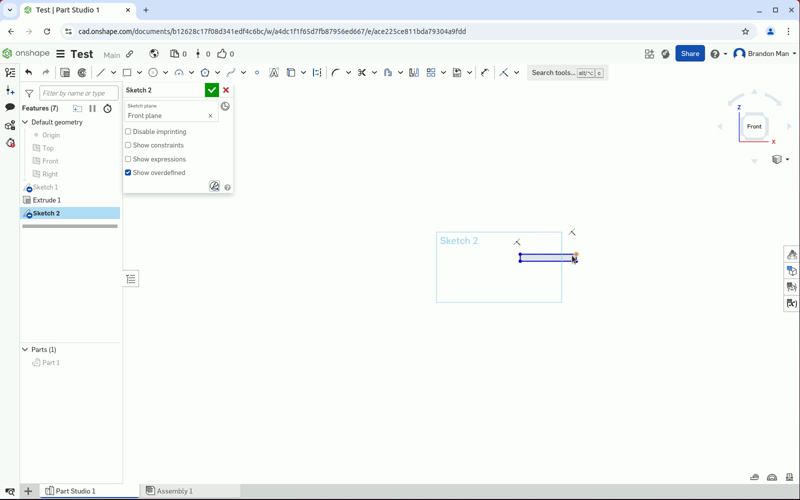
scroll(6)
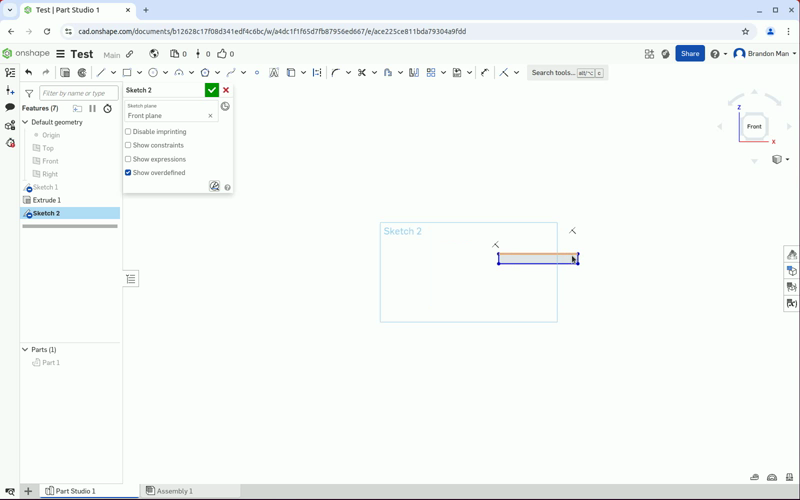
scroll(6)
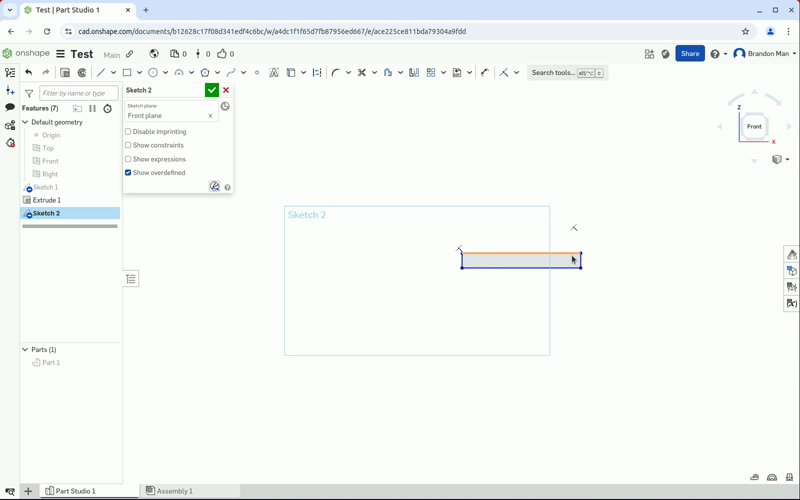
scroll(6)
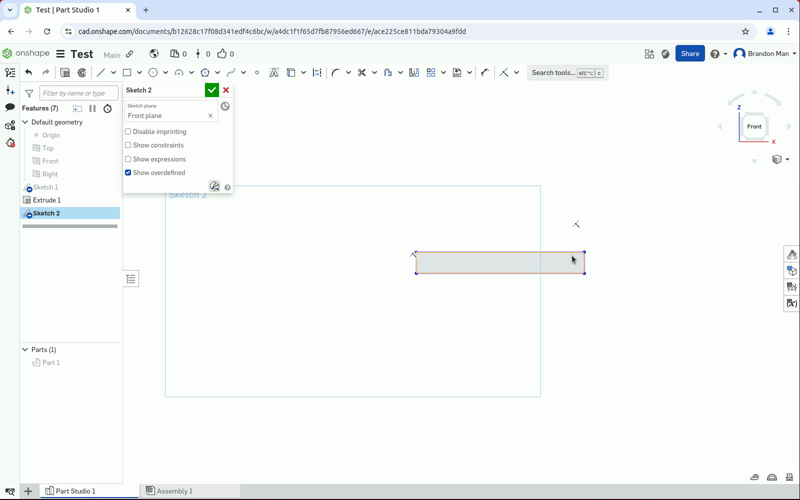
scroll(6)
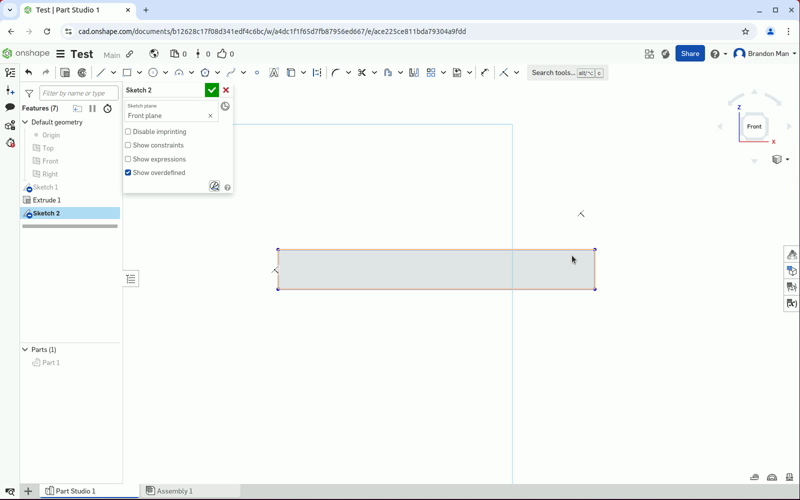
click(572, 255)
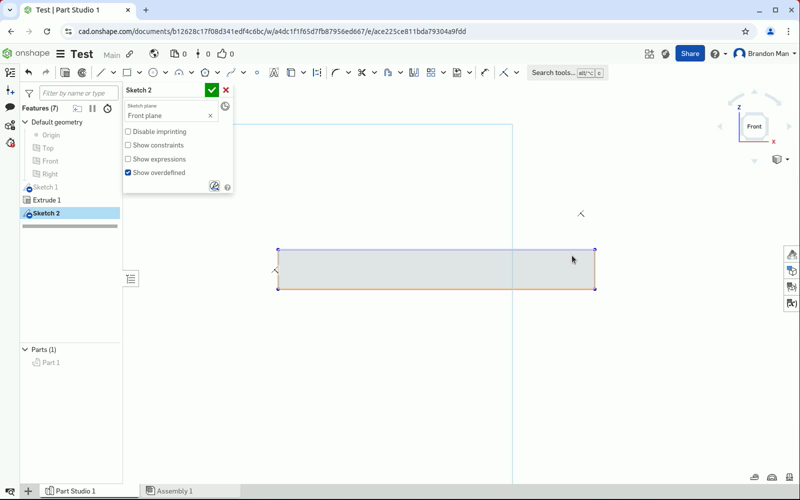
scroll(-6)
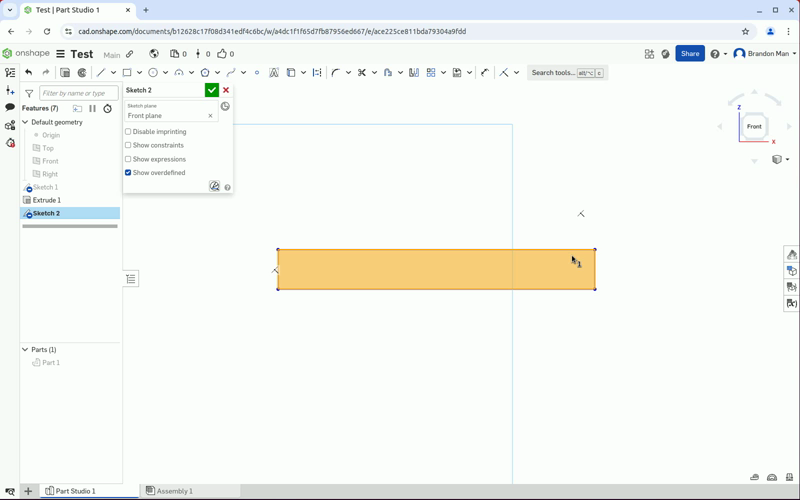
scroll(-6)
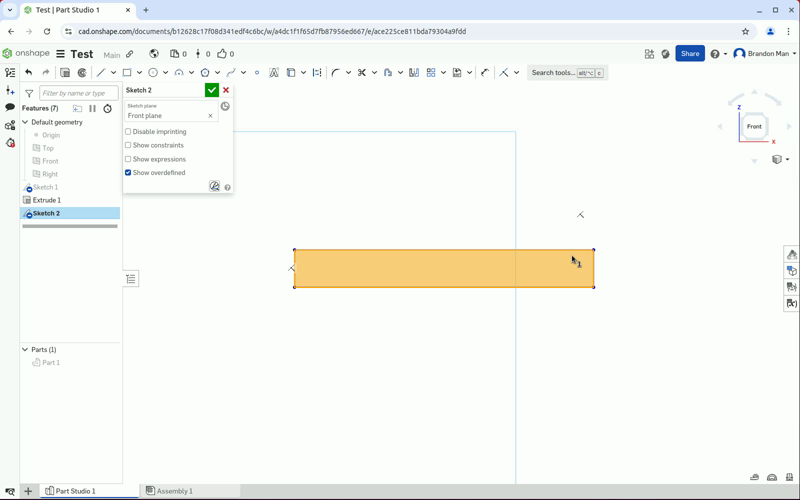
scroll(-6)
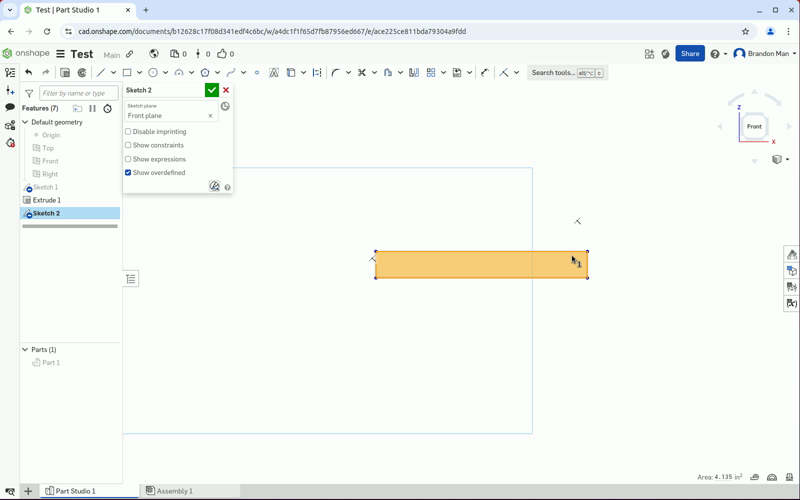
scroll(-6)
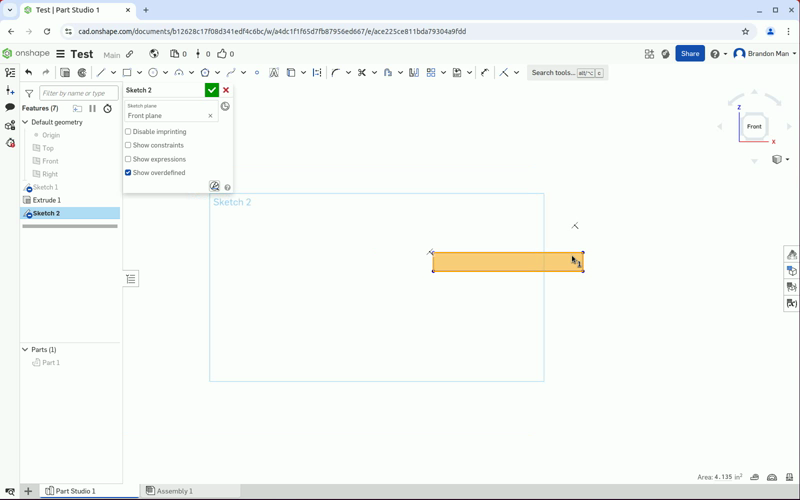
scroll(-6)
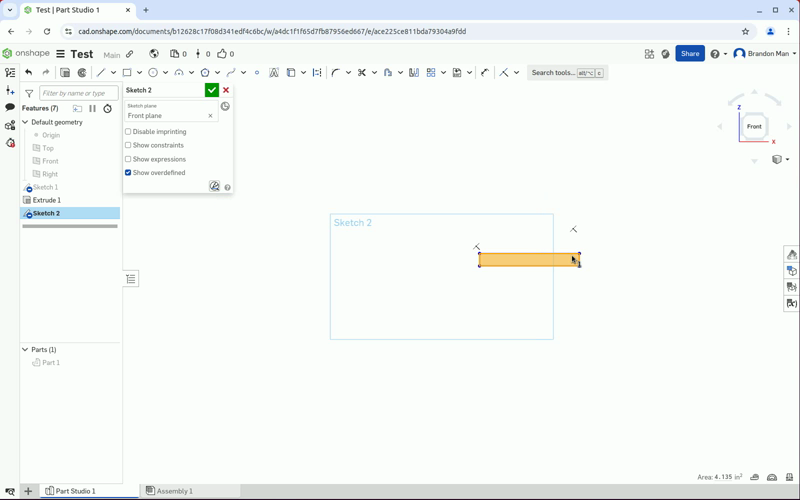
scroll(-6)
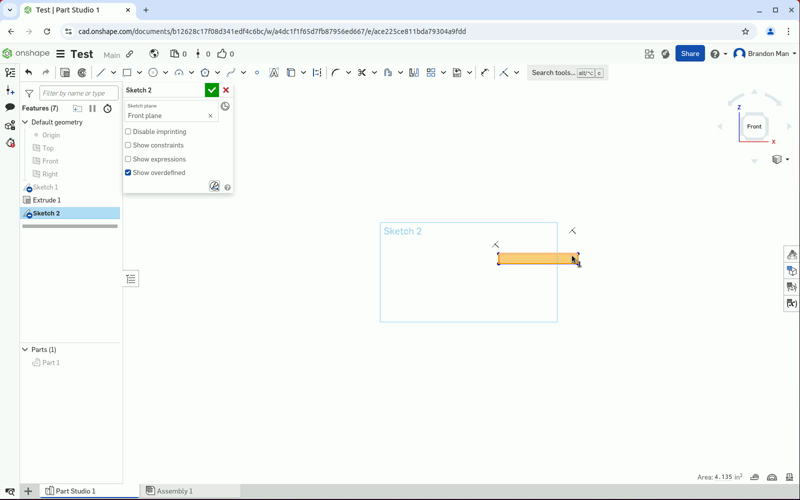
scroll(-6)
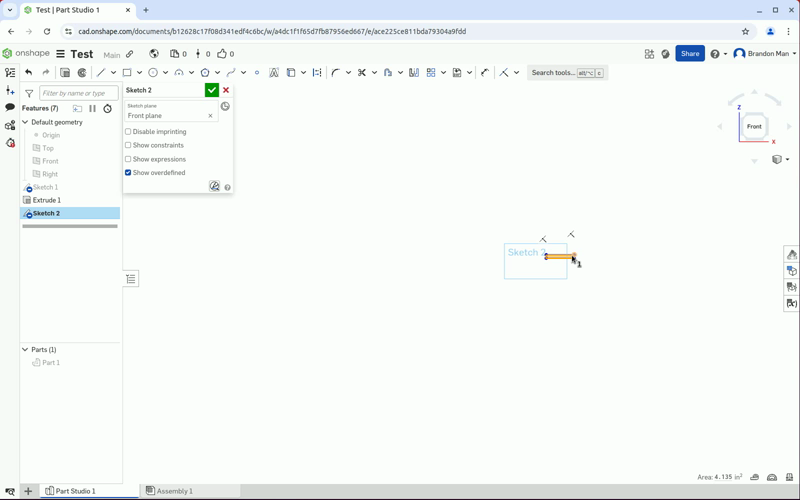
mouse_move(73, 352)
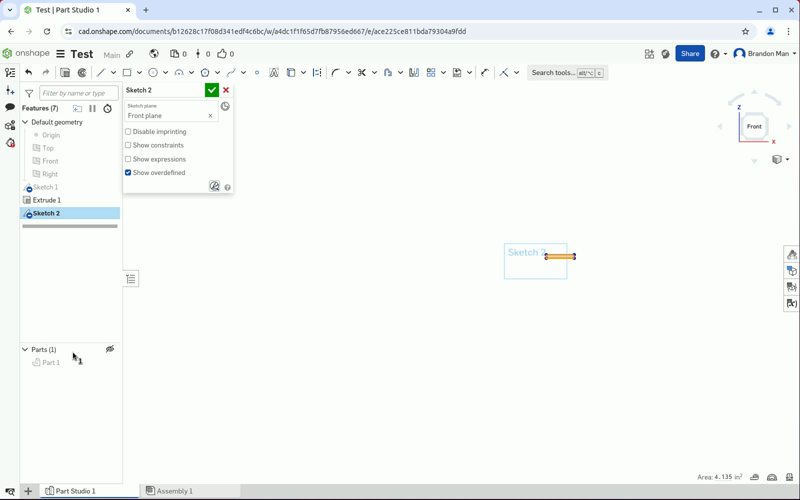
key(shift+y)
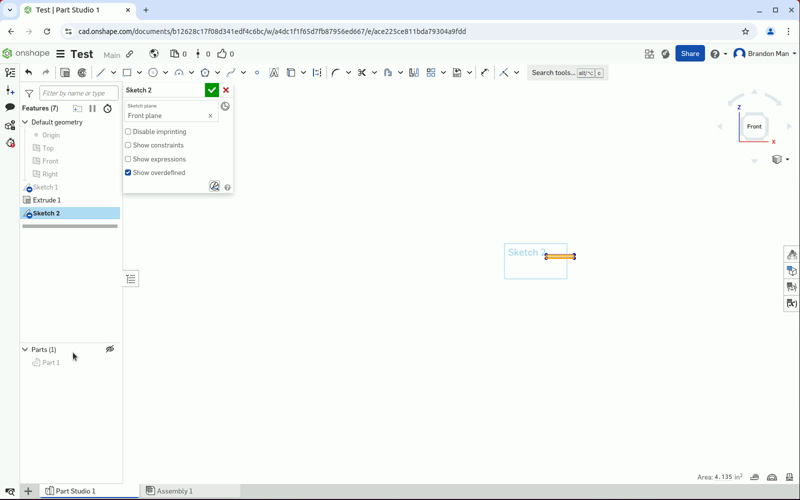
key(shift+e)
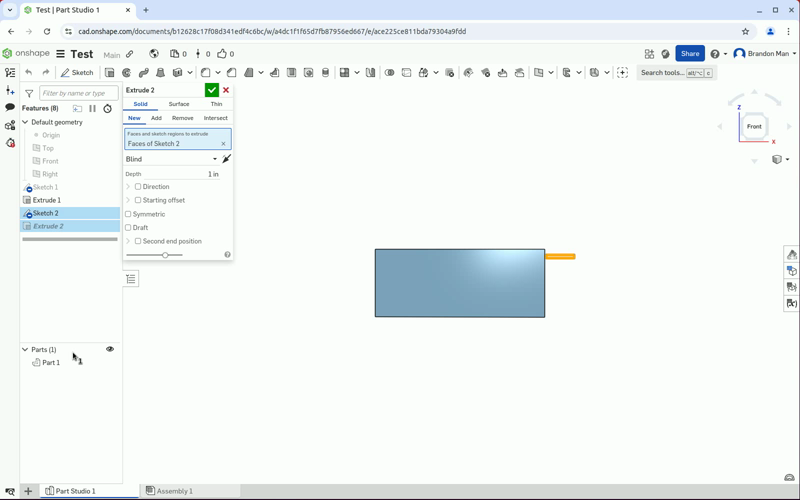
mouse_move(143, 106)
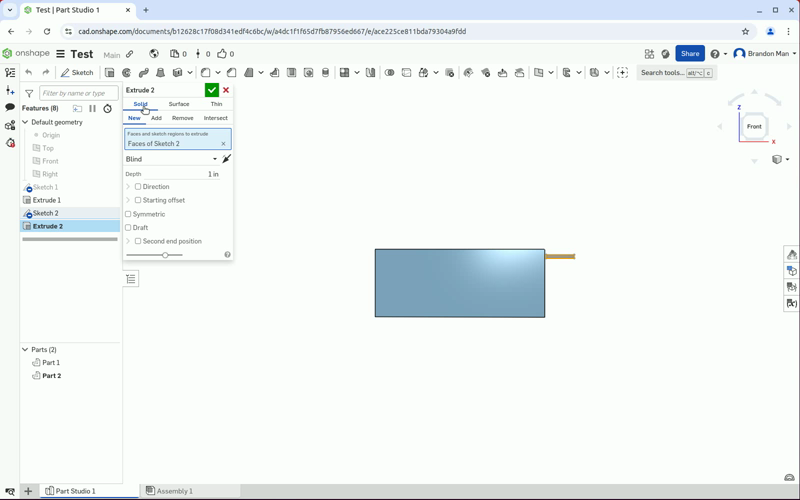
click(143, 106)
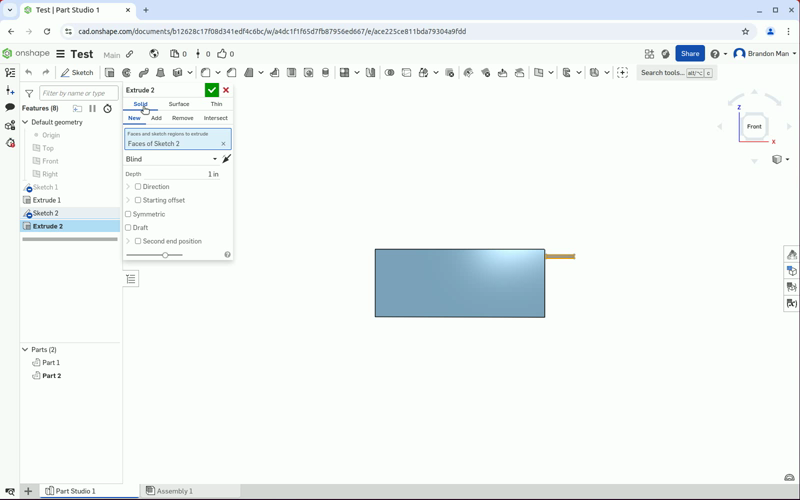
mouse_move(137, 120)
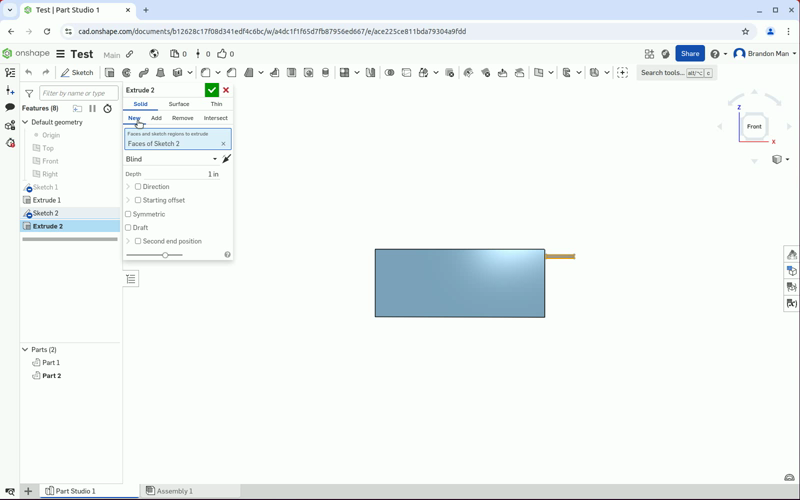
click(137, 120)
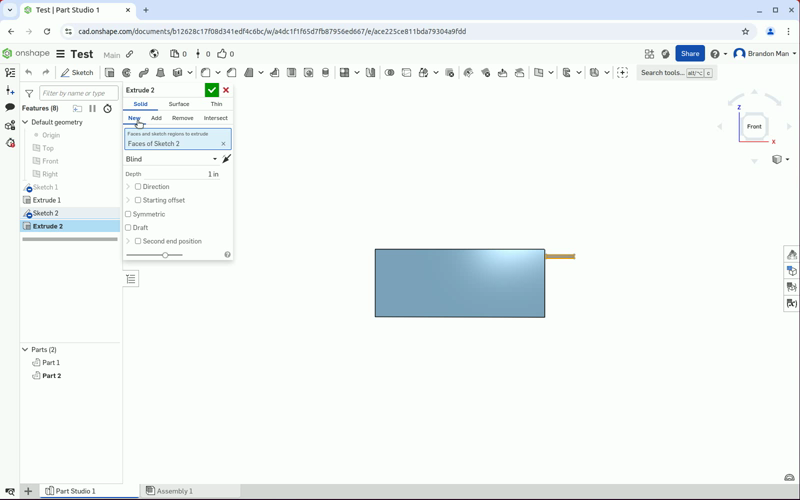
key(tab, 4)
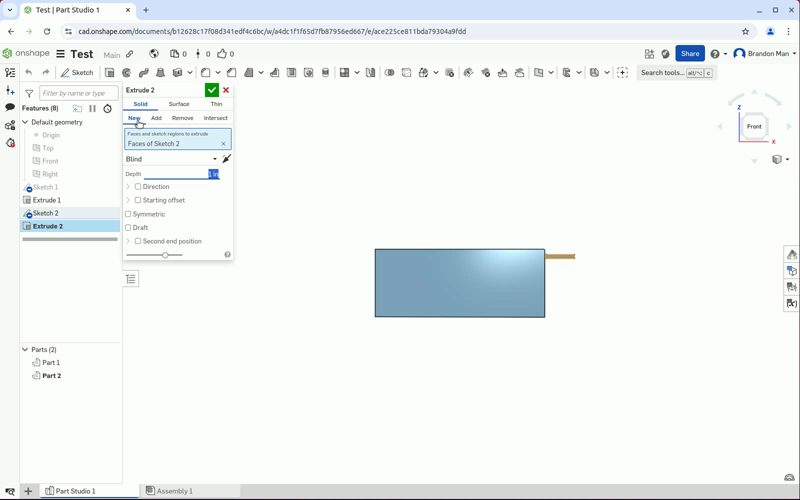
text(27.922)
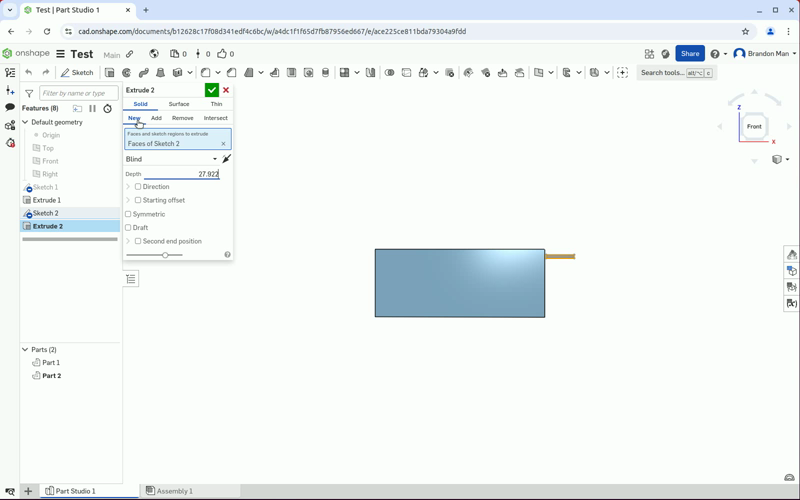
key(tab, 3)
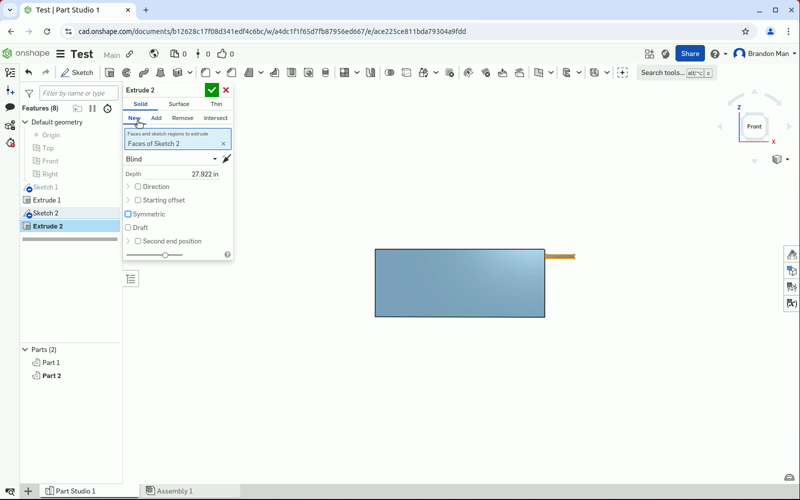
key(space)
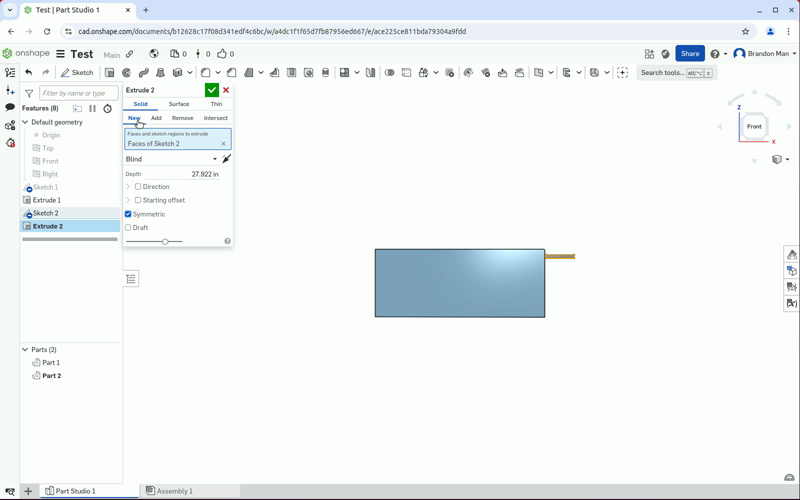
key(enter)
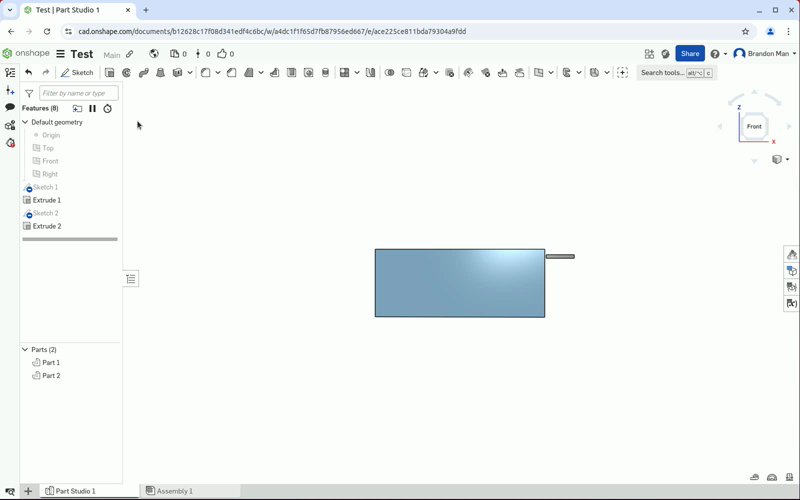
key(shift+h)
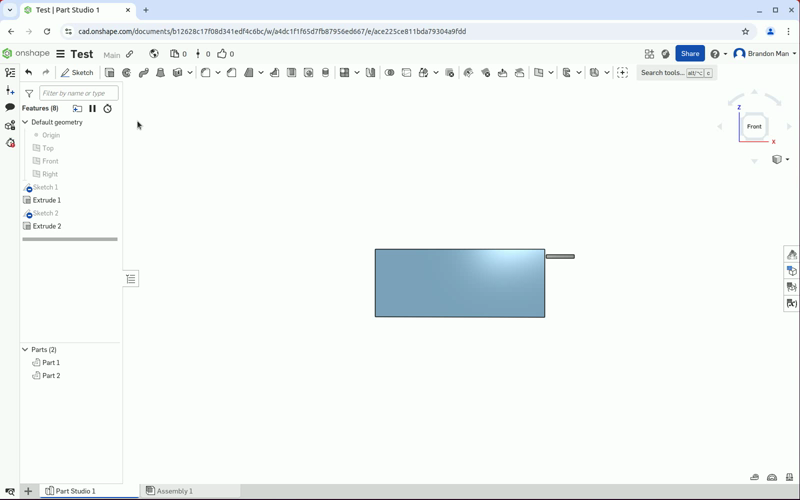
key(shift+h)
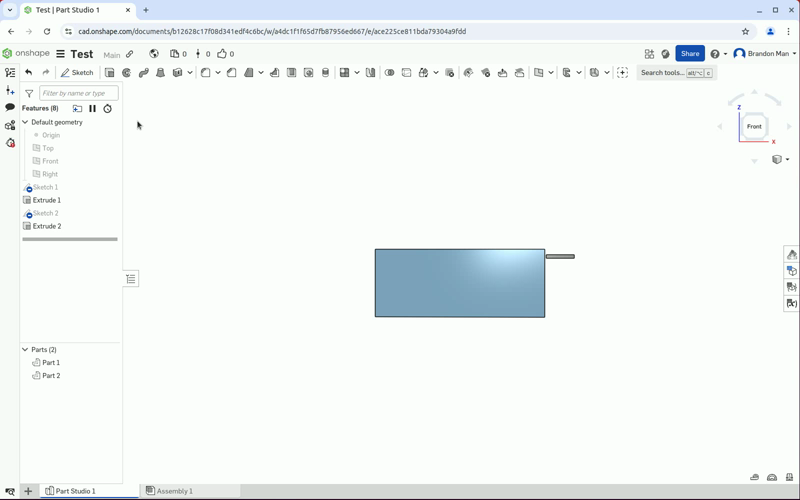
mouse_move(73, 189)
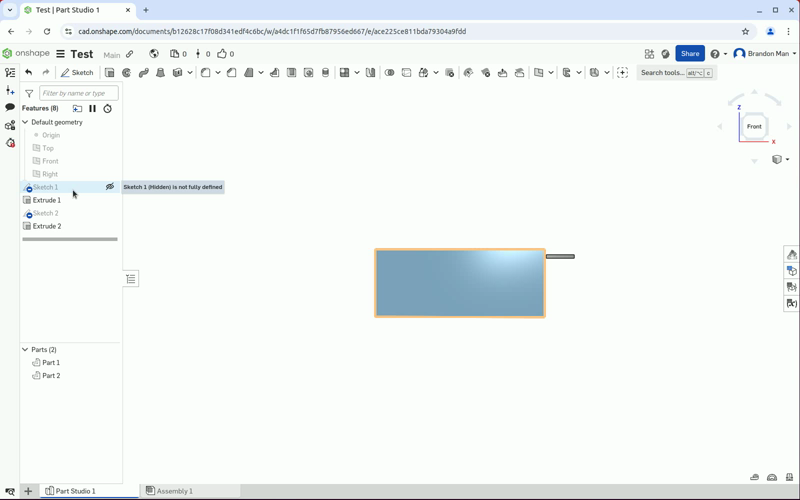
click(73, 189)
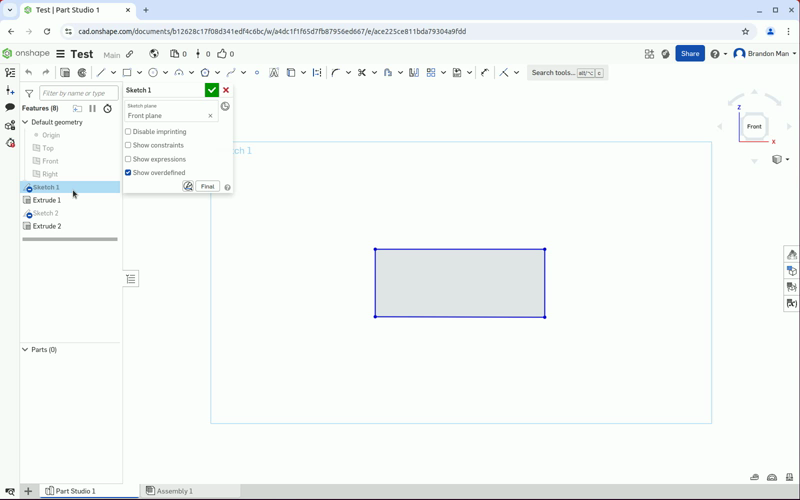
mouse_move(229, 92)
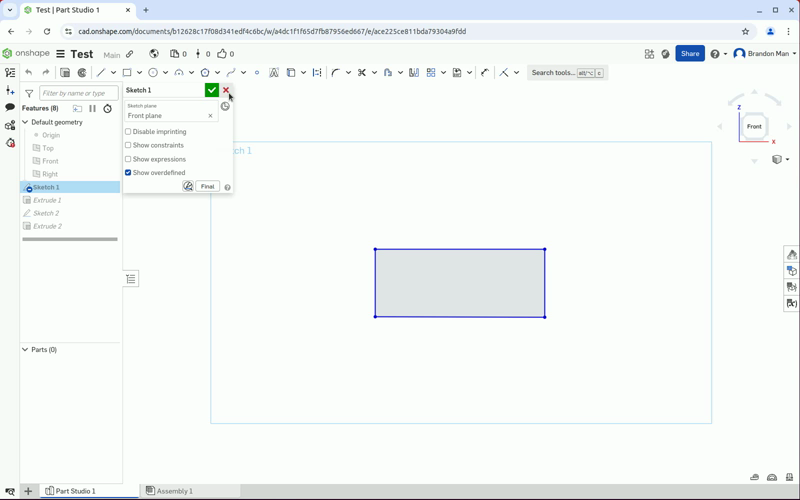
click(229, 92)
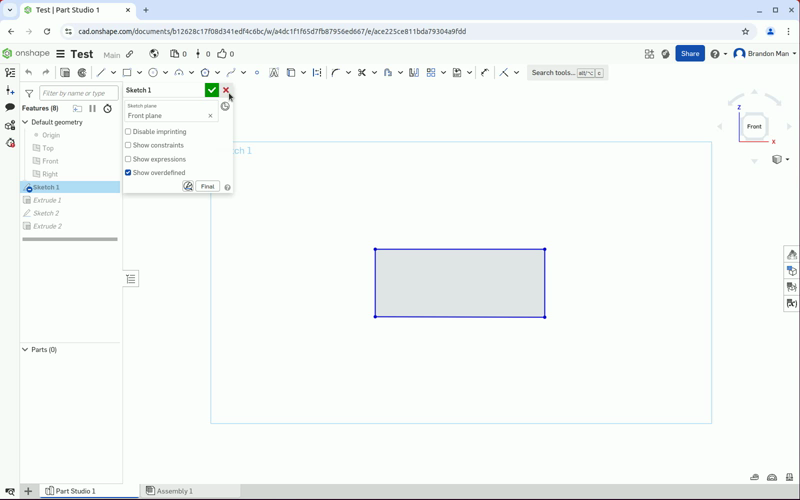
key(shift+s)
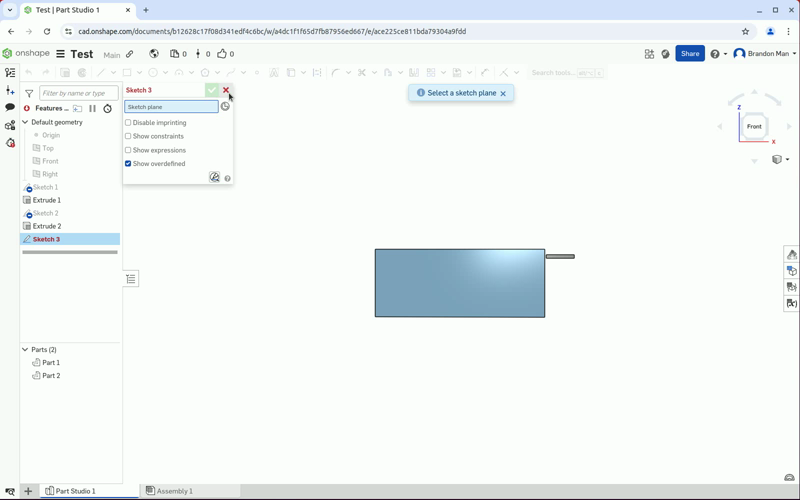
mouse_move(73, 163)
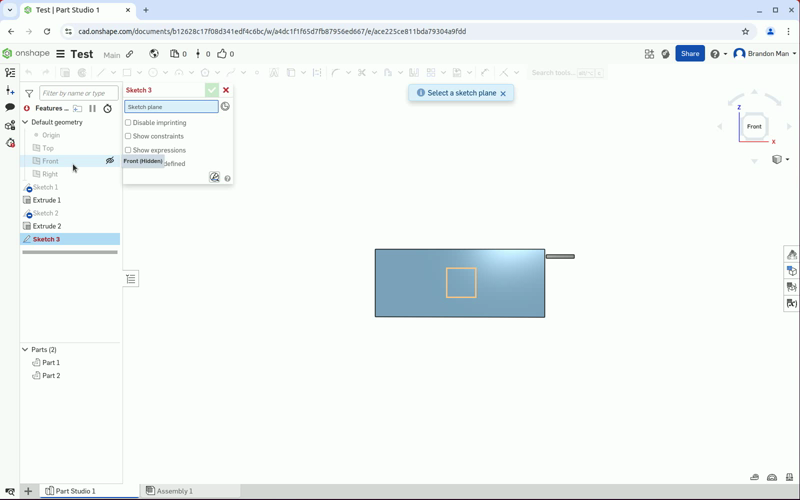
click(73, 163)
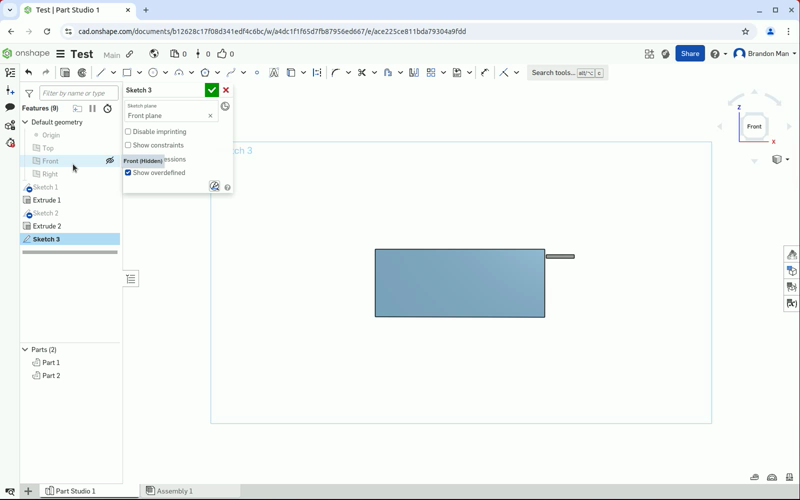
mouse_move(73, 352)
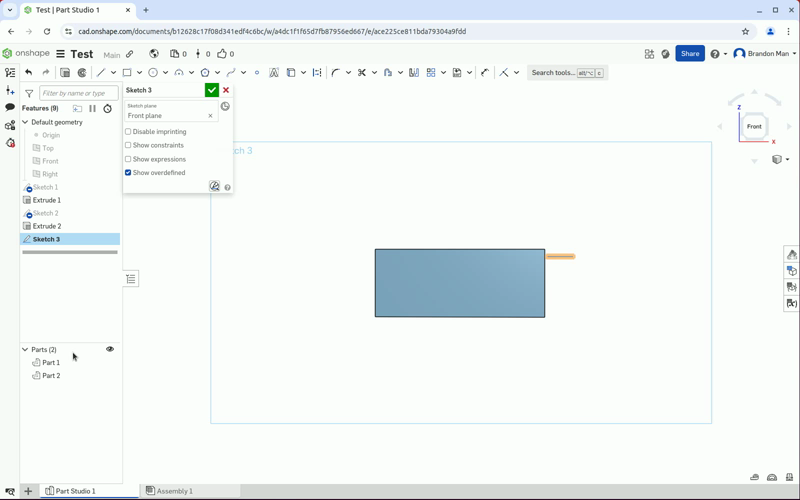
key(y)
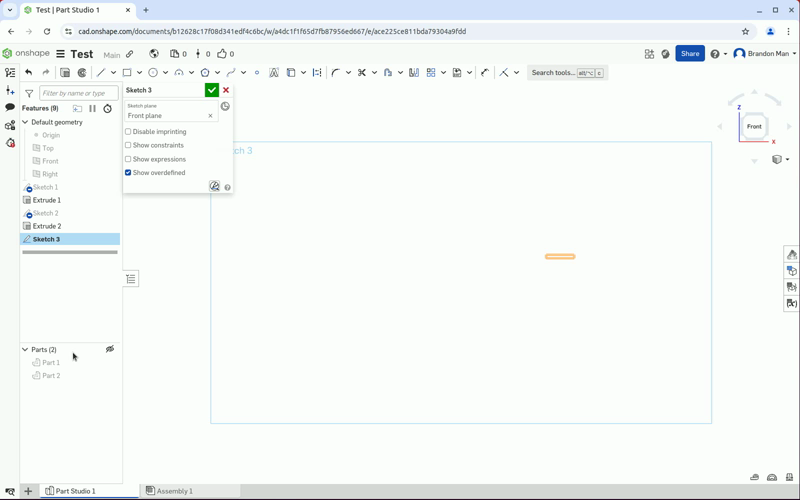
key(l)
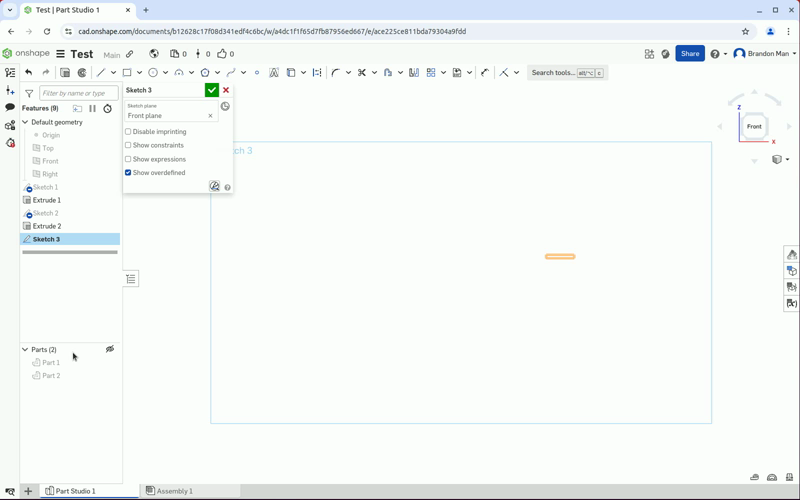
key_down(shift)
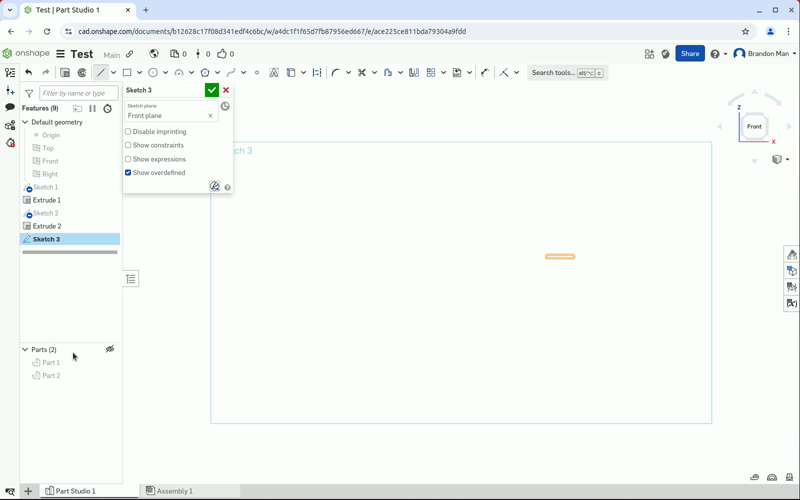
mouse_move(348, 311)
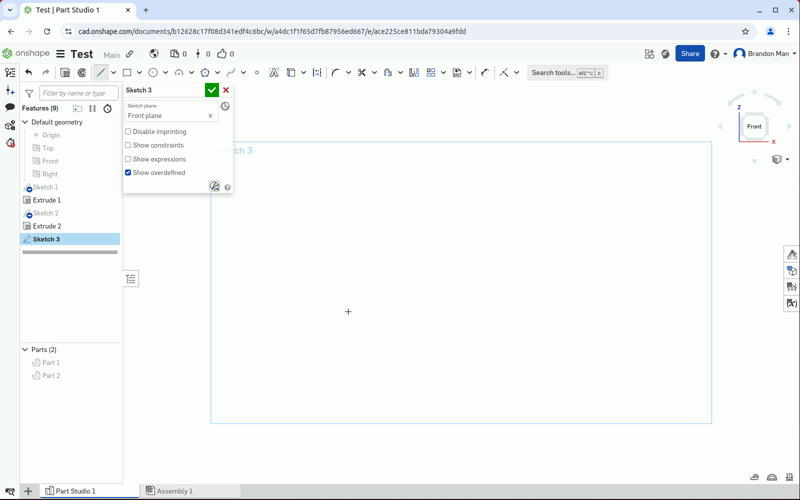
click(348, 311)
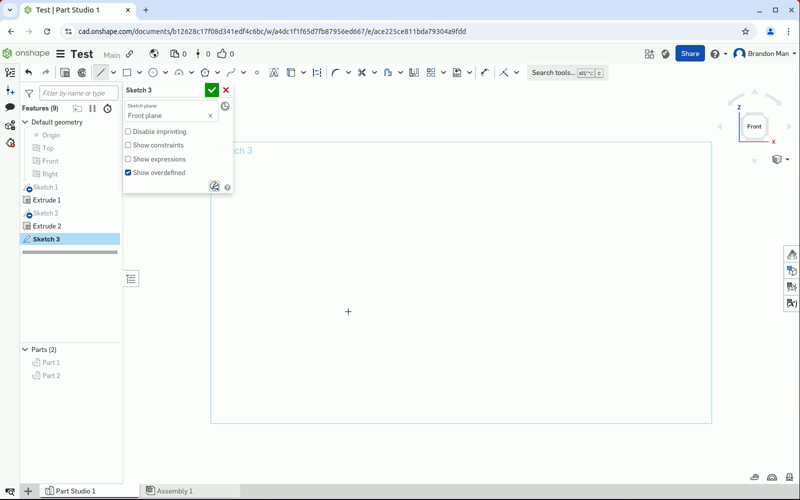
key_up(shift)
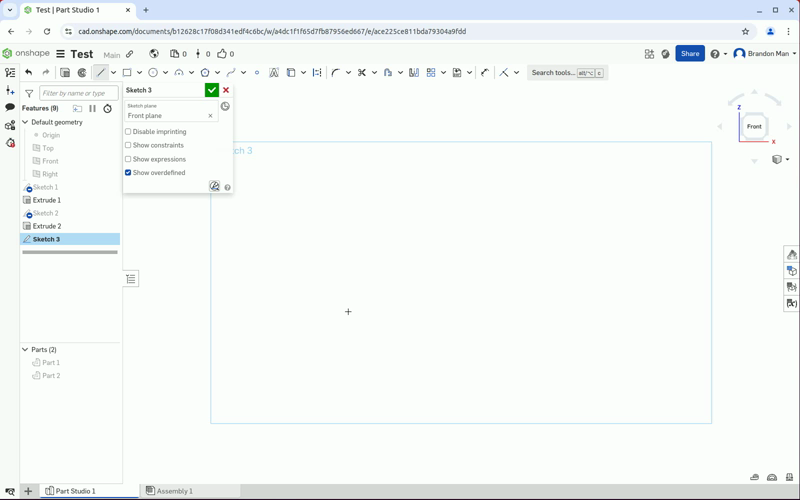
key_down(shift)
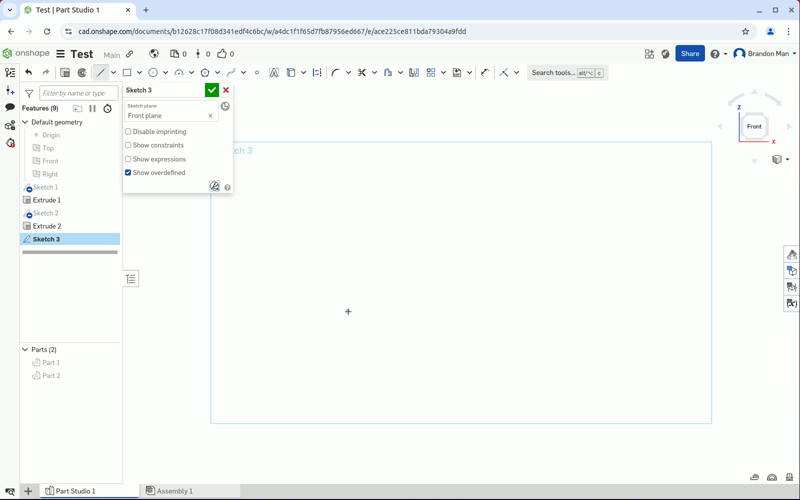
mouse_move(378, 311)
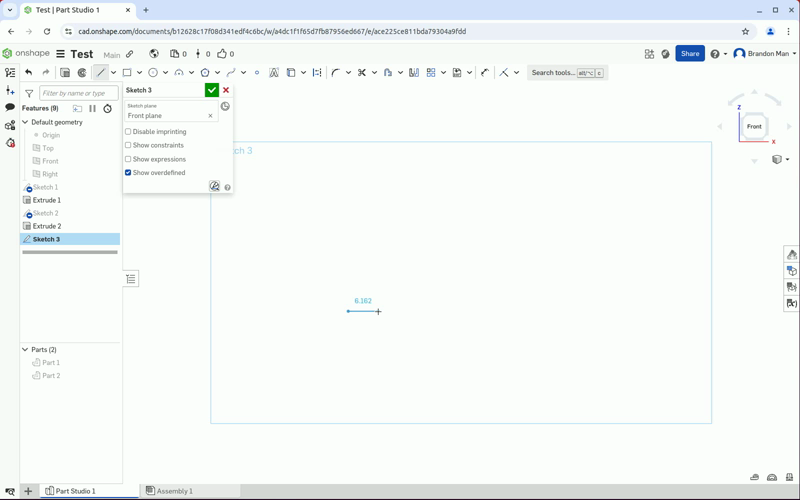
mouse_move(376, 311)
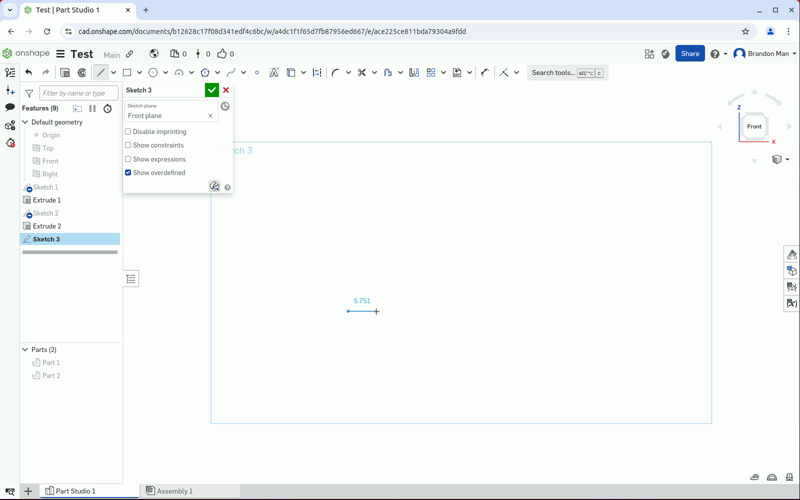
click(376, 311)
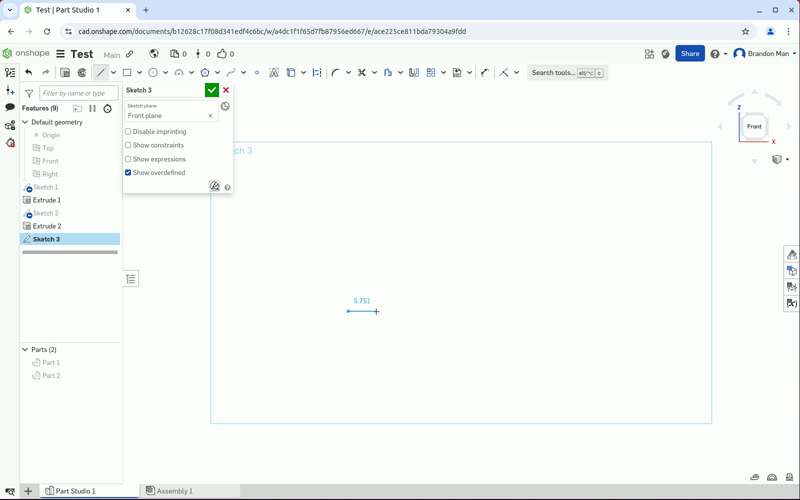
key_up(shift)
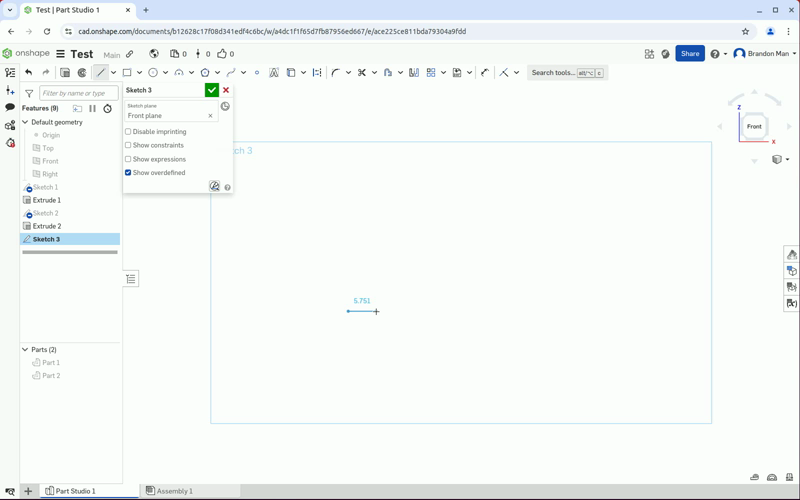
key_down(shift)
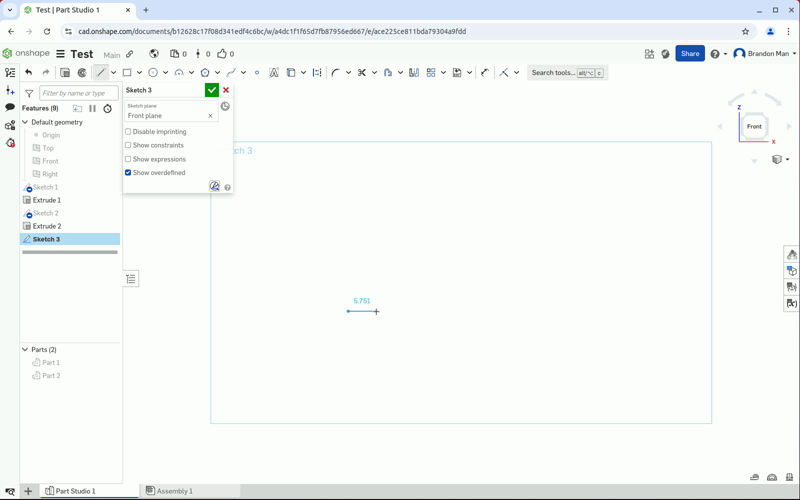
mouse_move(406, 311)
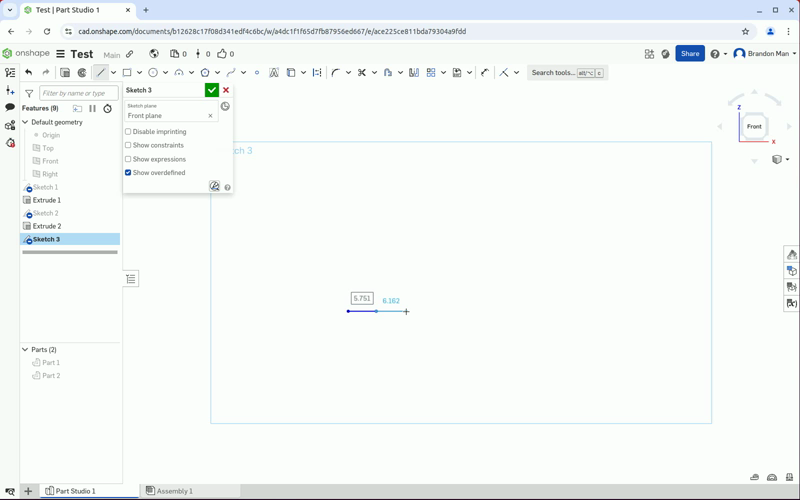
mouse_move(376, 307)
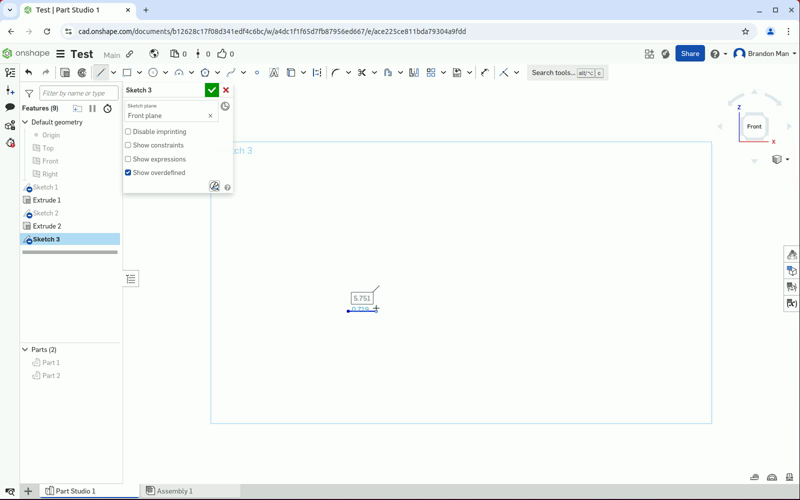
scroll(6)
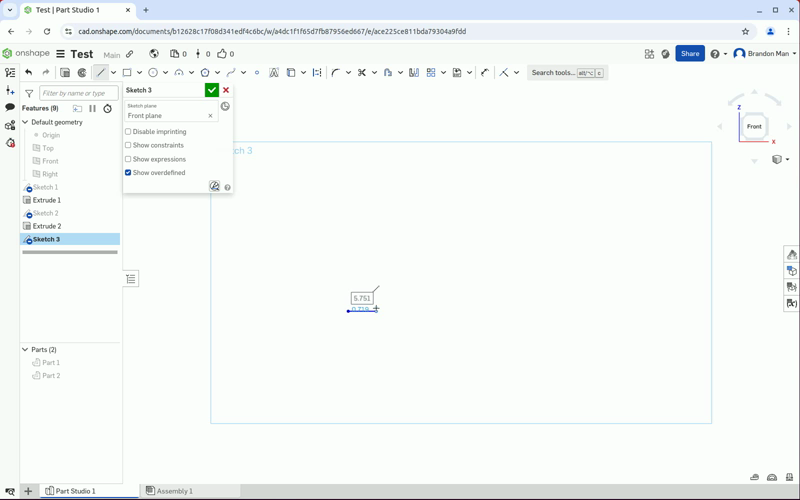
scroll(6)
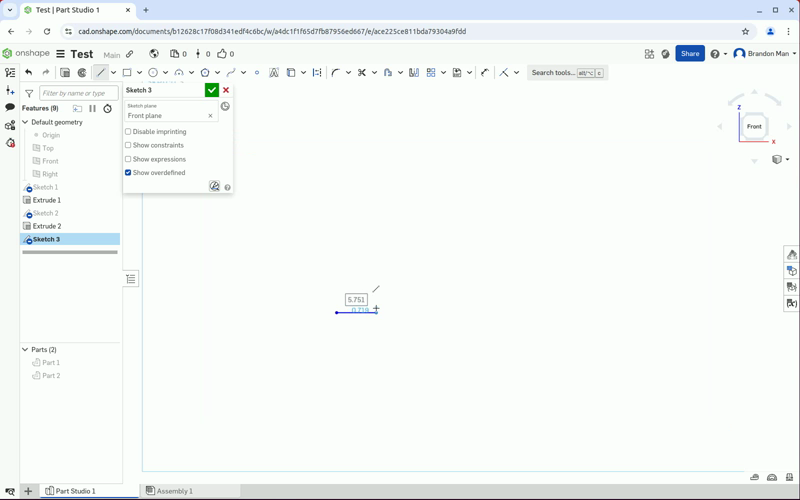
scroll(6)
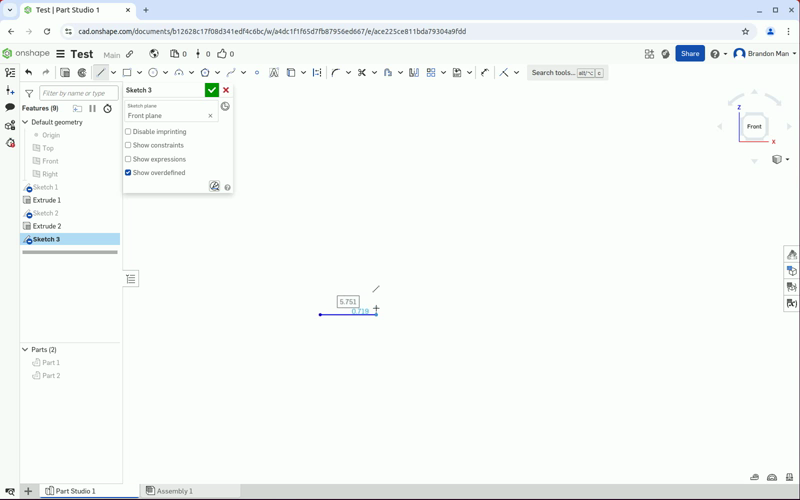
scroll(6)
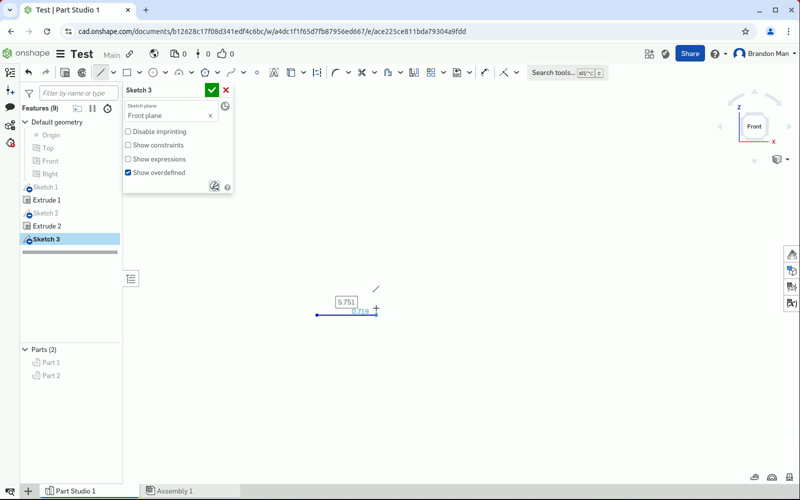
scroll(6)
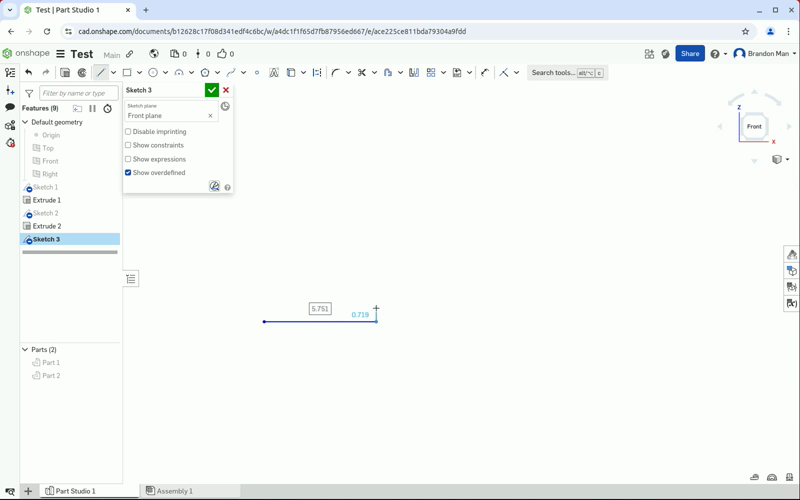
scroll(6)
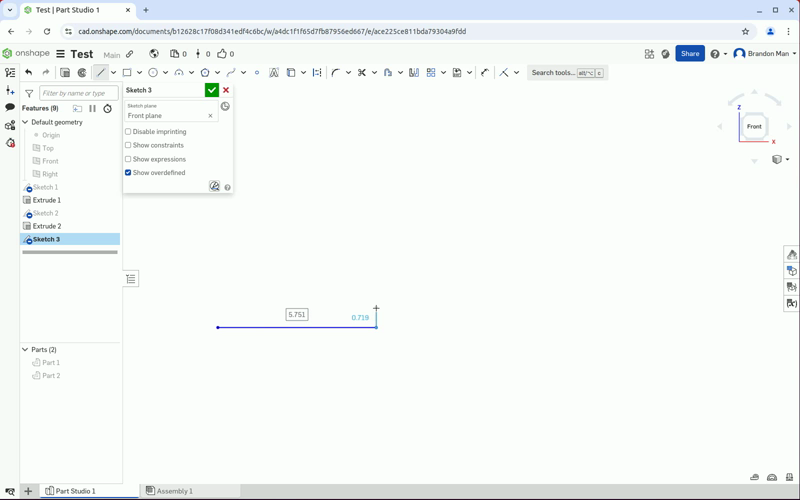
scroll(6)
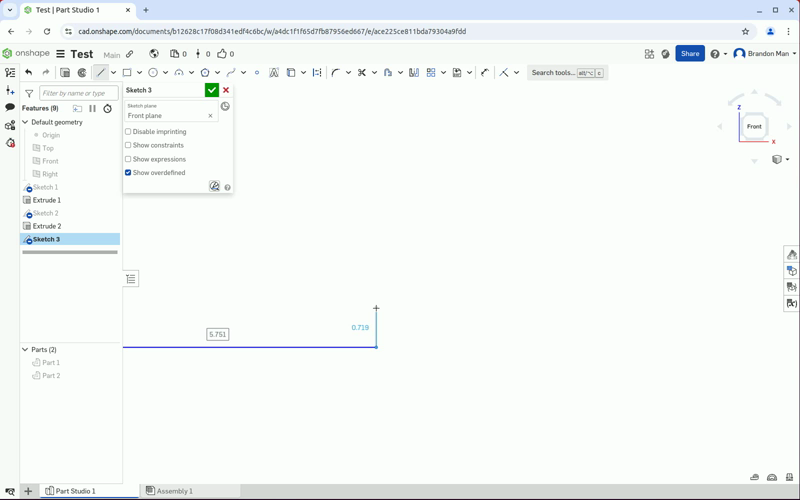
click(376, 307)
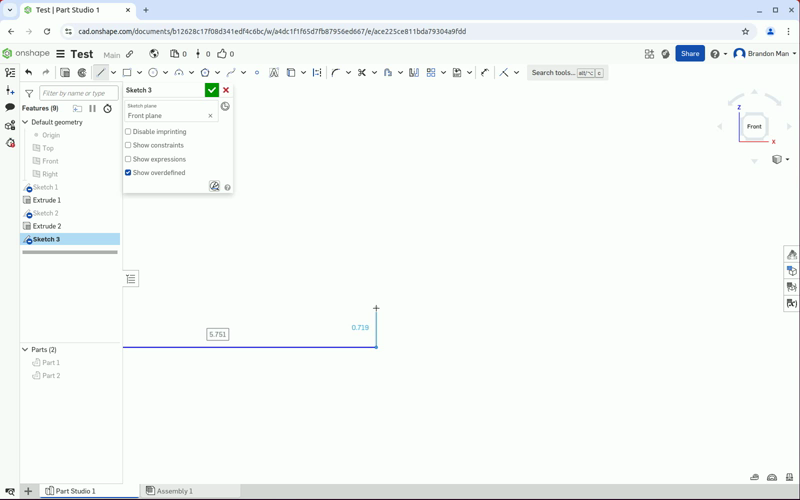
scroll(-6)
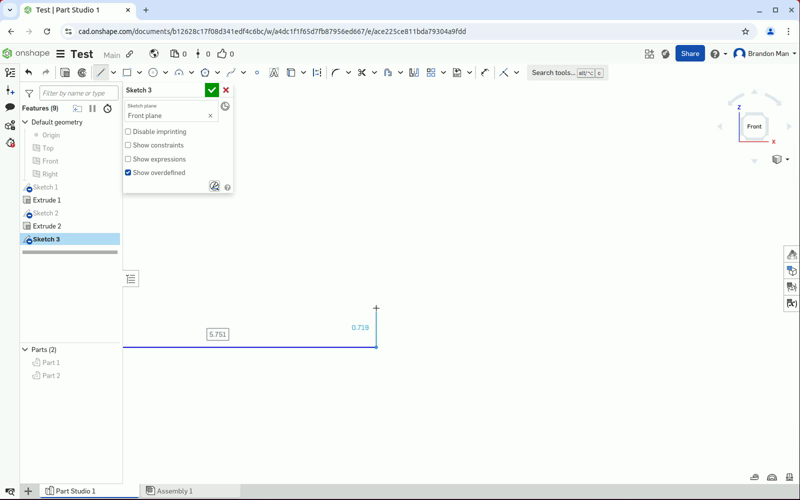
scroll(-6)
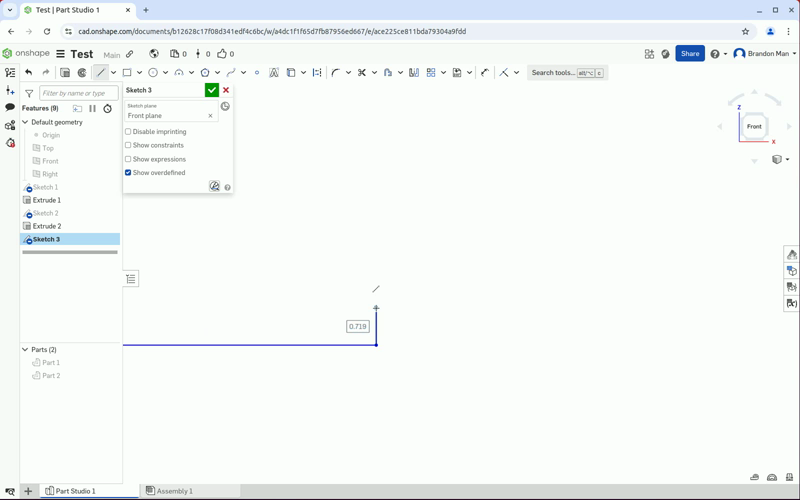
scroll(-6)
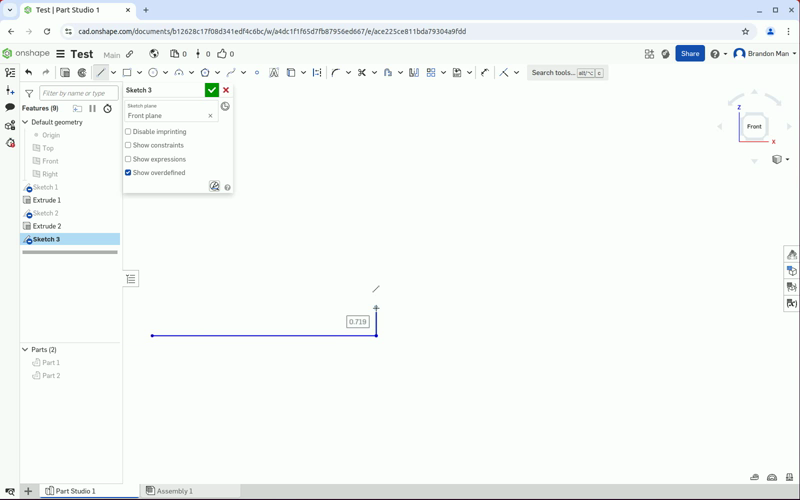
scroll(-6)
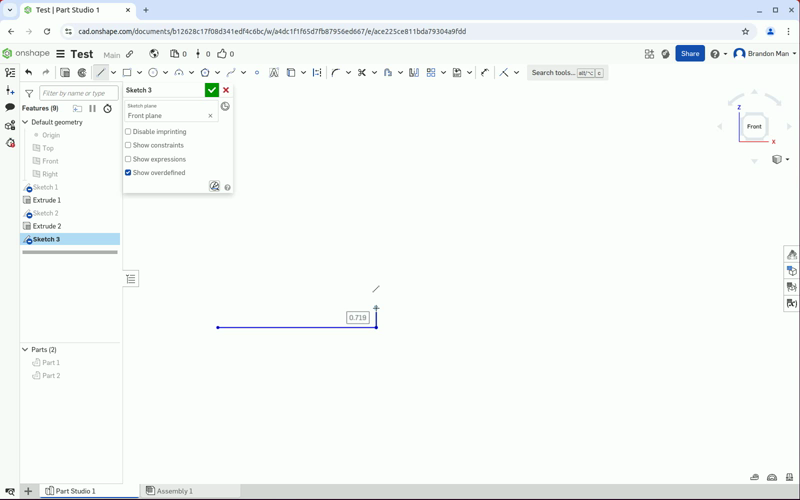
scroll(-6)
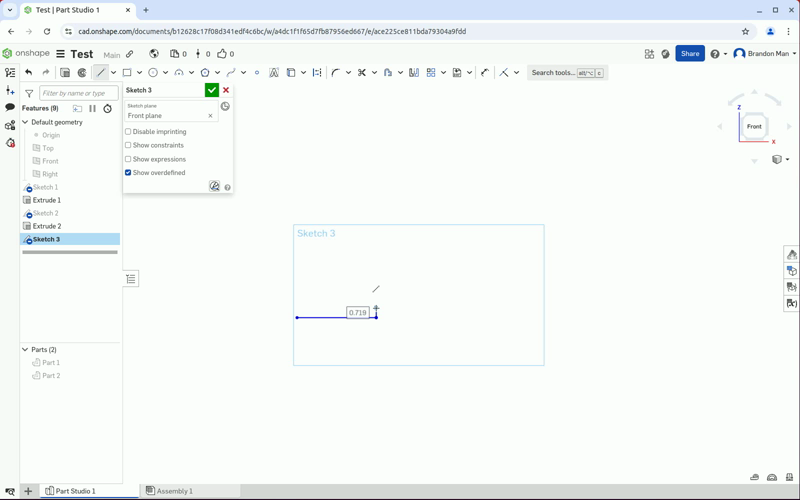
scroll(-6)
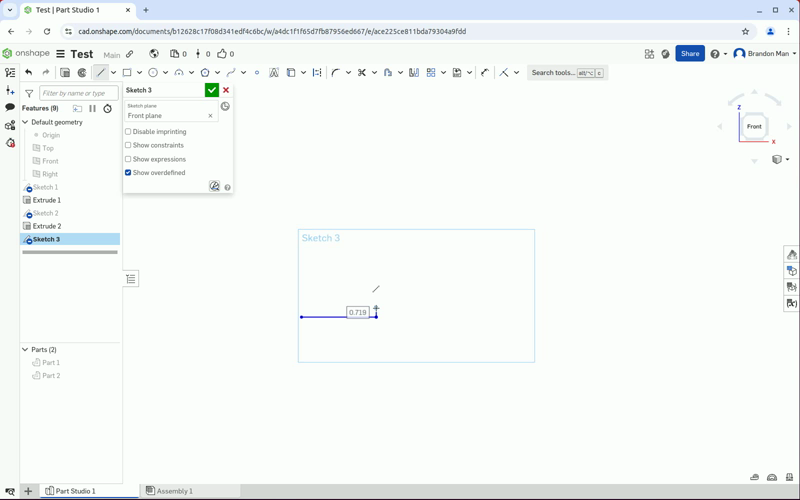
scroll(-6)
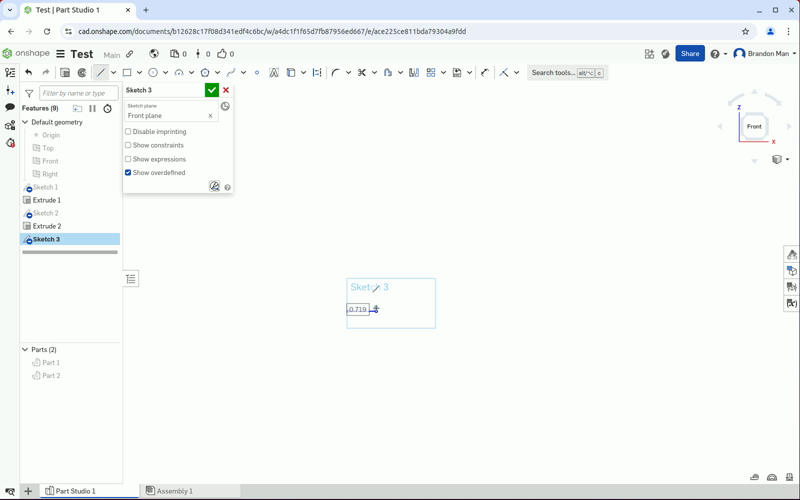
key_up(shift)
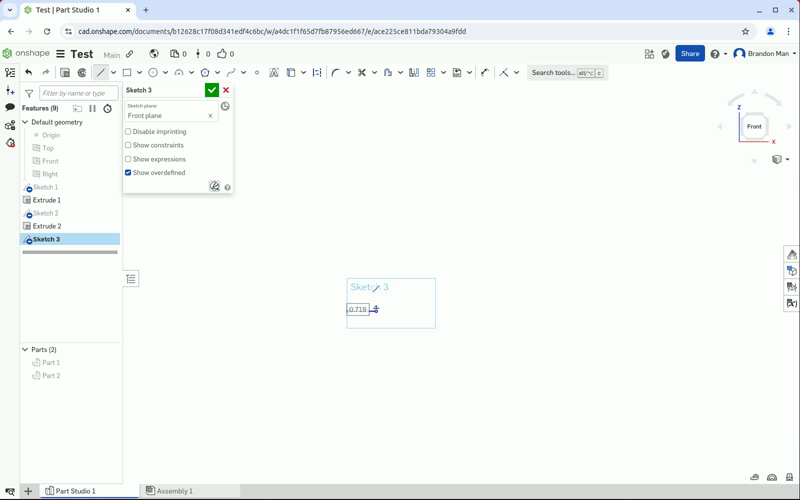
key_down(shift)
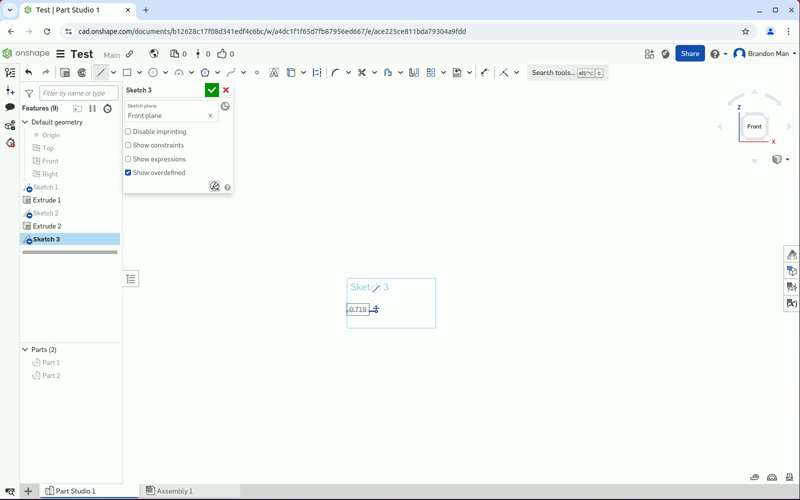
mouse_move(406, 307)
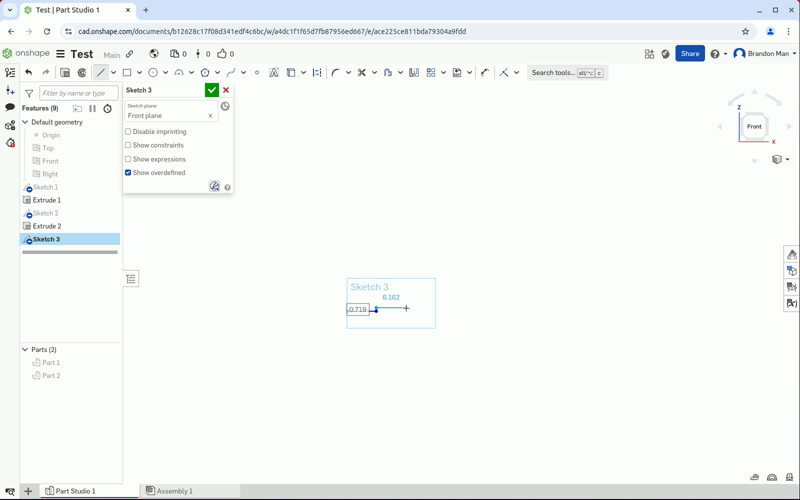
mouse_move(348, 307)
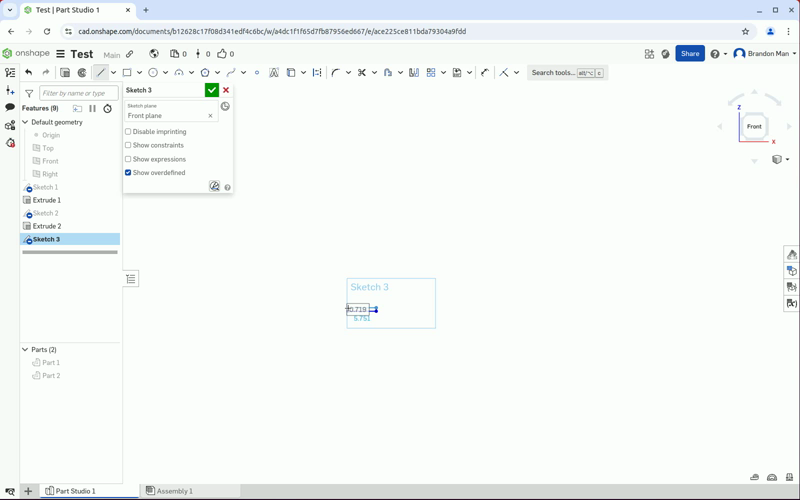
scroll(6)
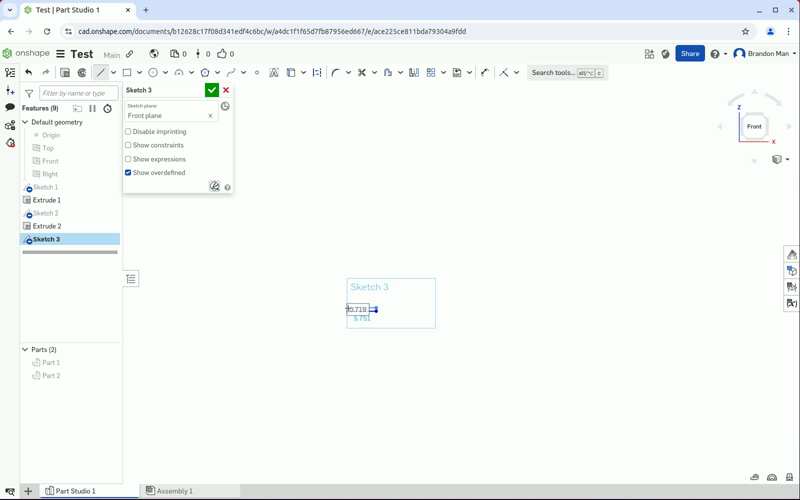
scroll(6)
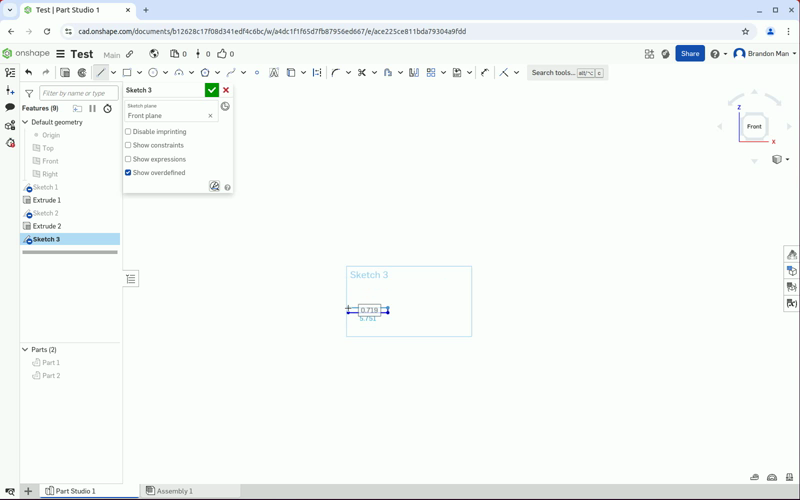
scroll(6)
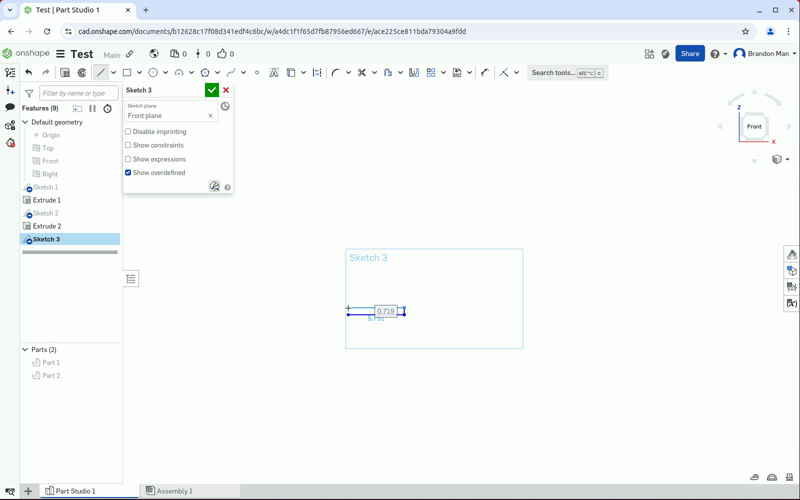
scroll(6)
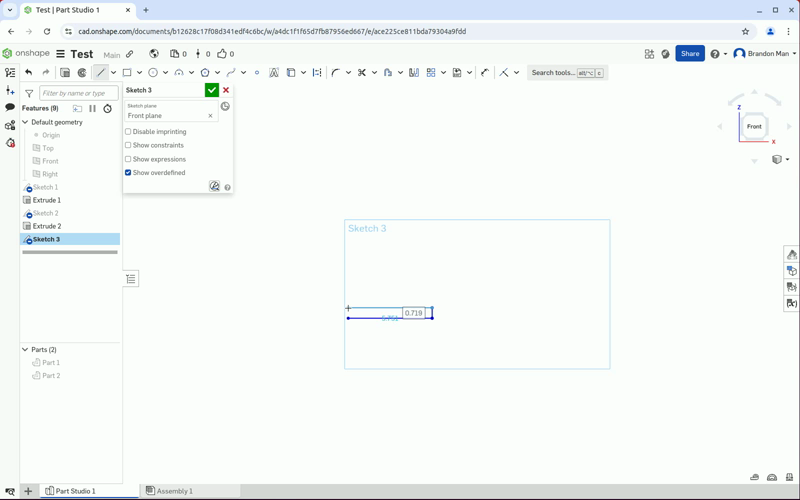
scroll(6)
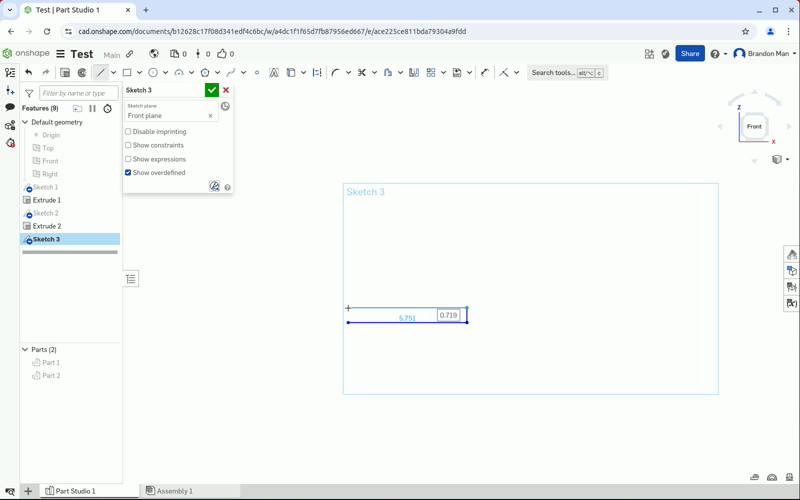
scroll(6)
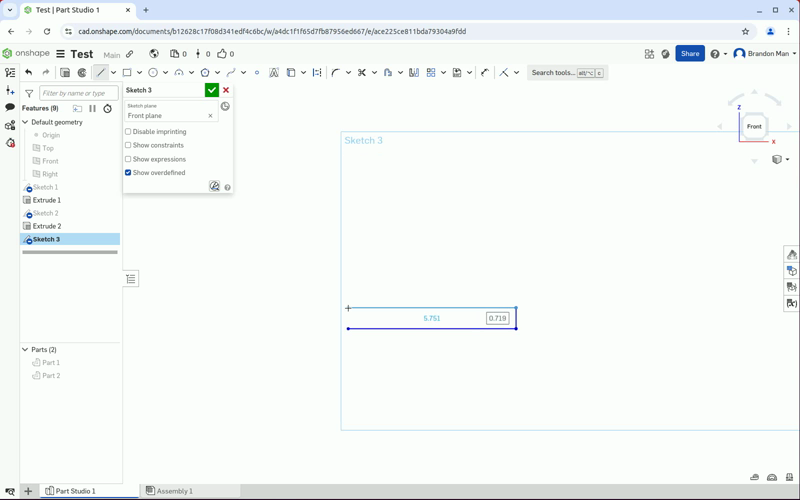
scroll(6)
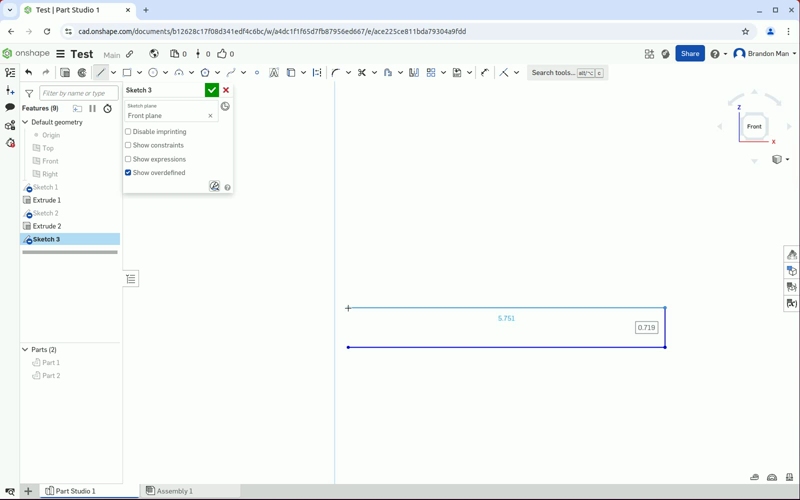
click(348, 307)
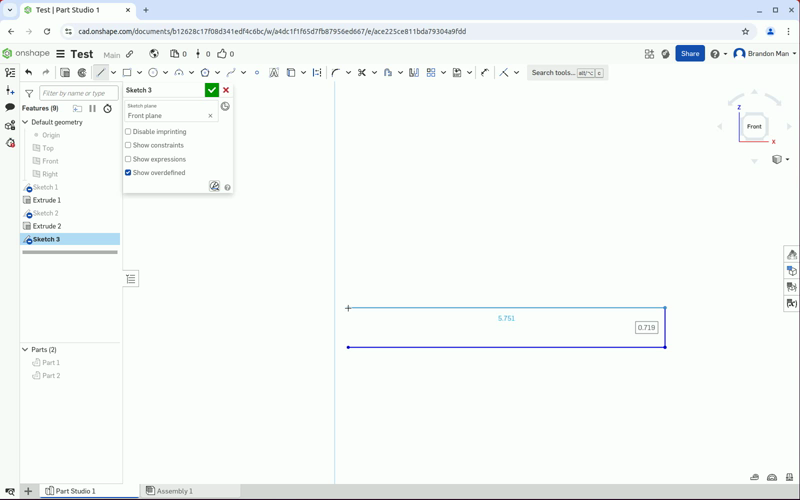
scroll(-6)
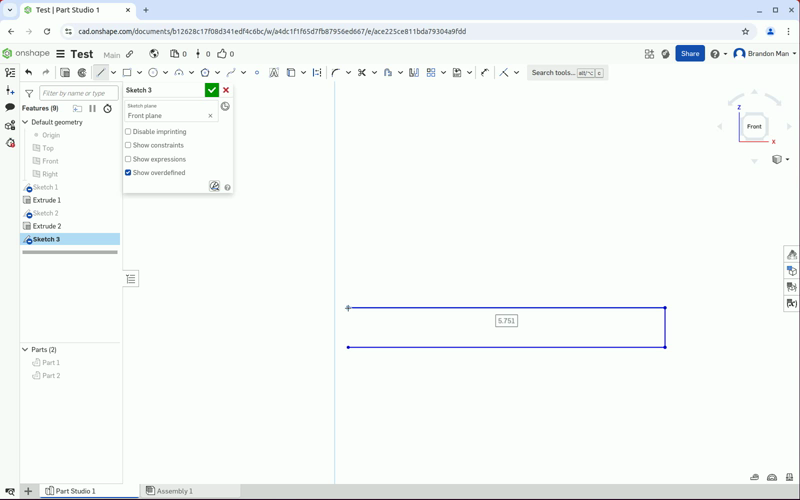
scroll(-6)
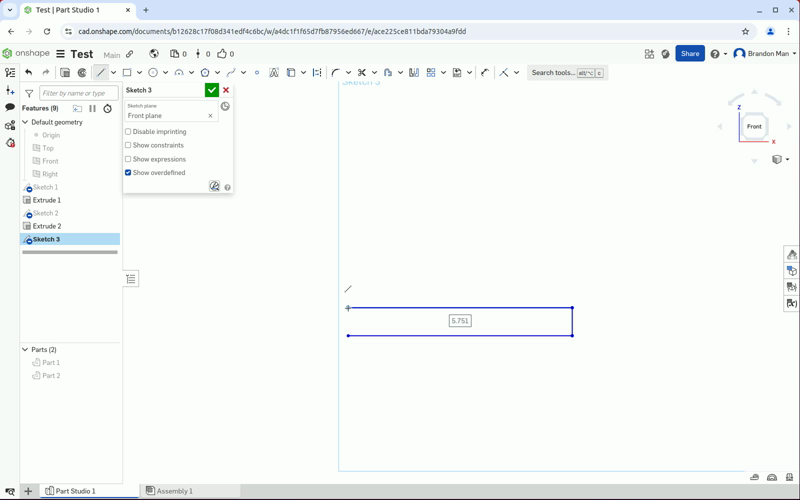
scroll(-6)
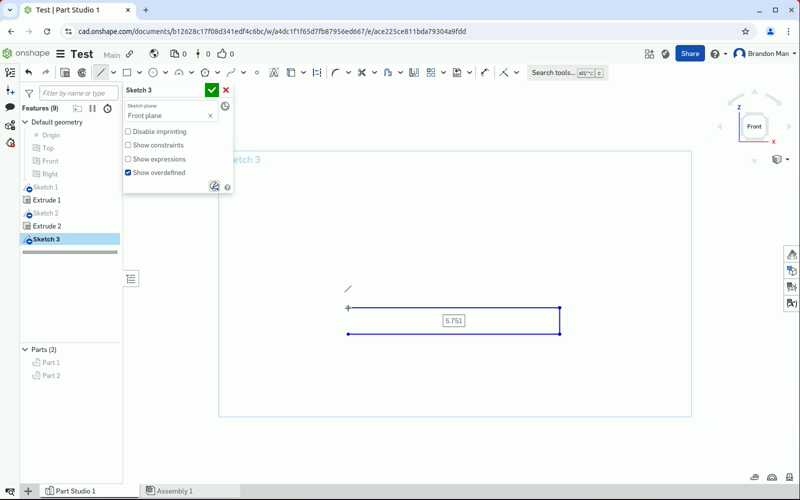
scroll(-6)
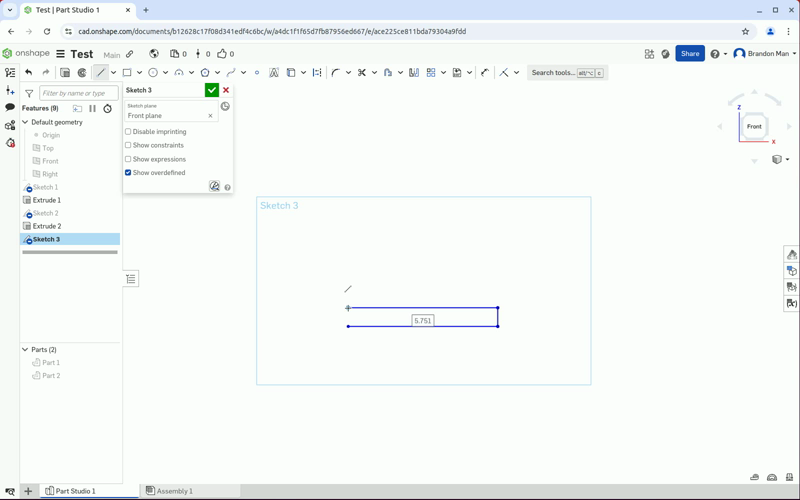
scroll(-6)
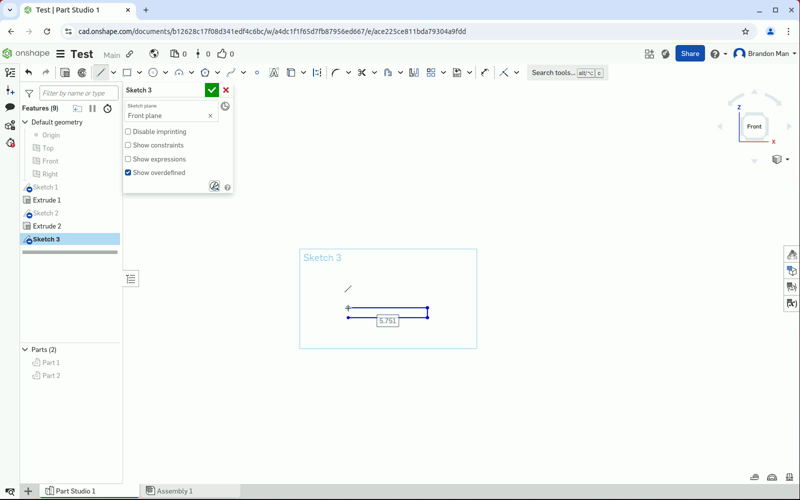
scroll(-6)
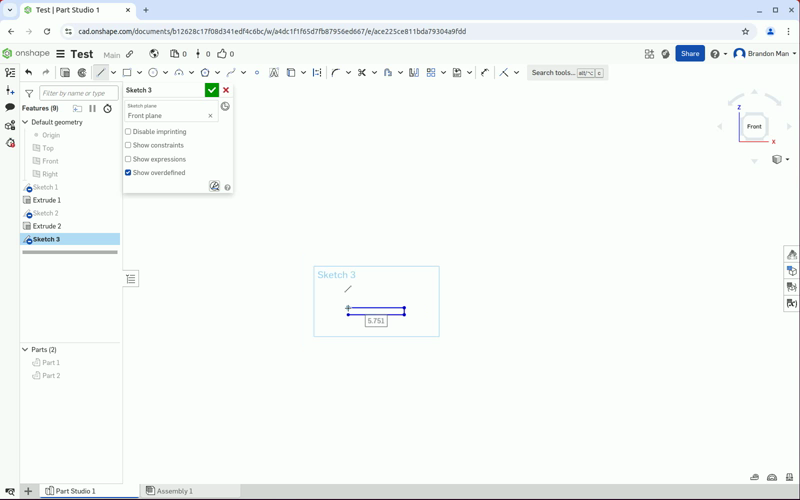
scroll(-6)
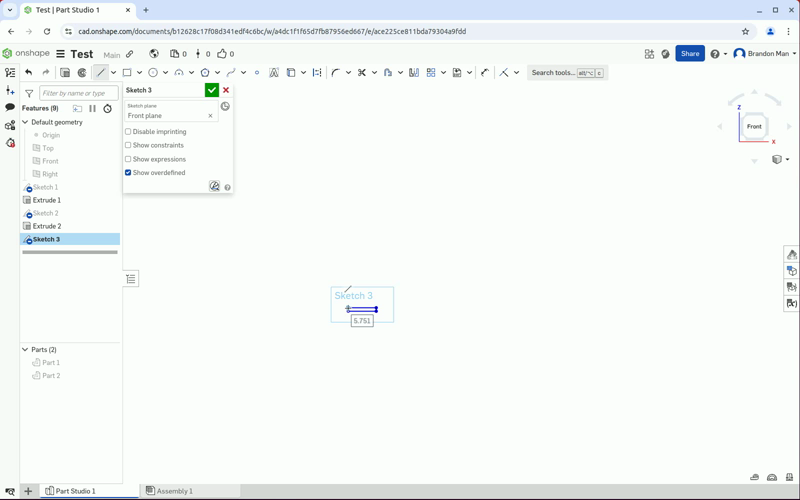
key_up(shift)
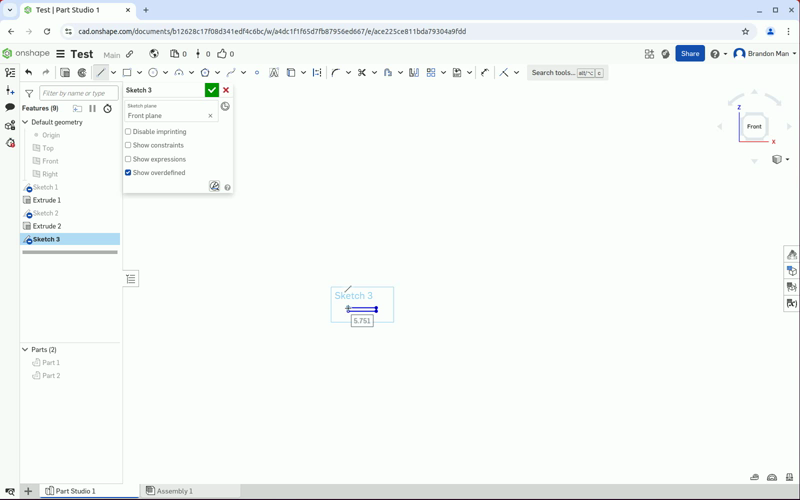
mouse_move(378, 307)
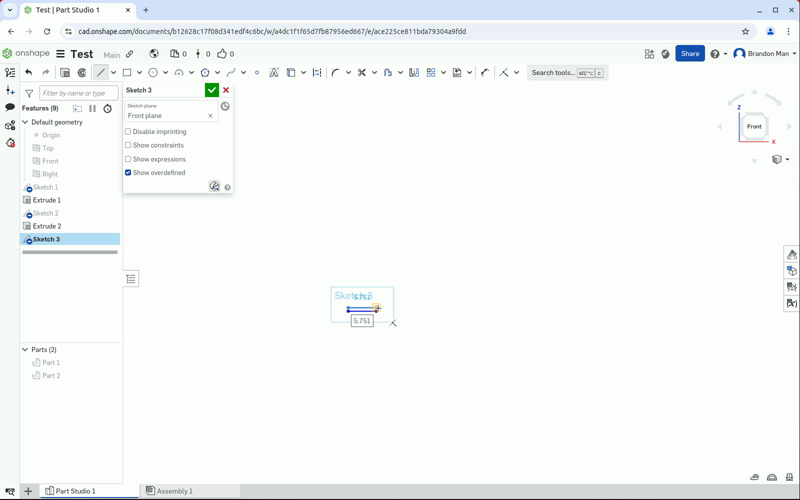
key_down(shift)
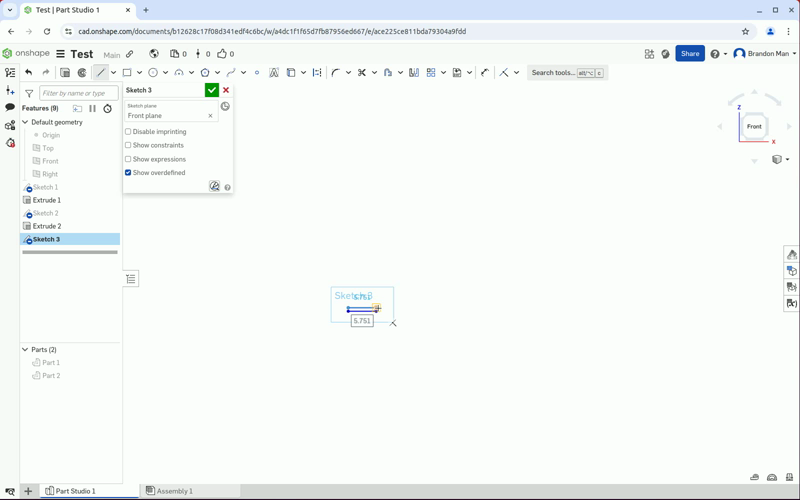
mouse_move(348, 311)
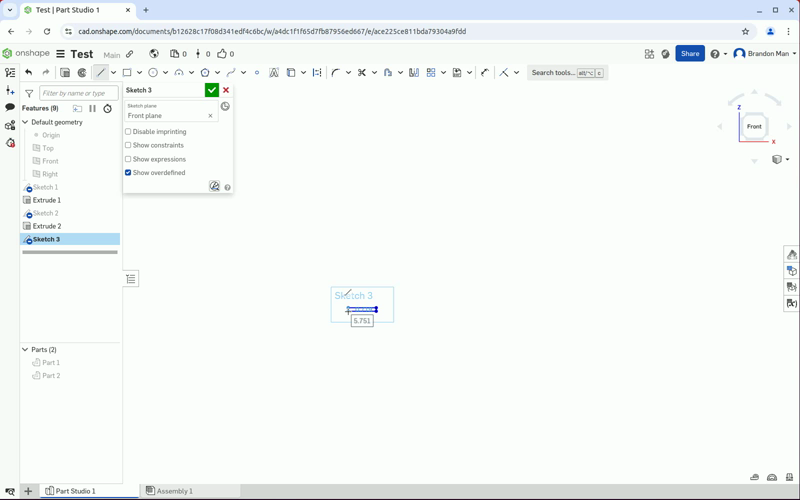
scroll(6)
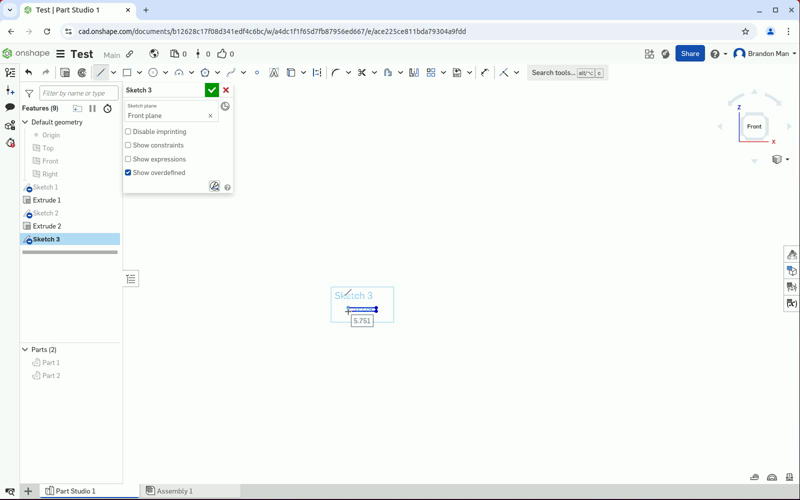
scroll(6)
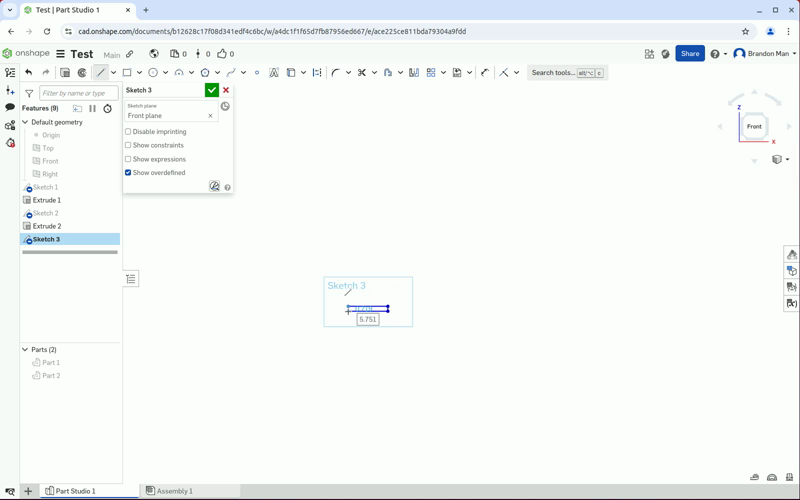
scroll(6)
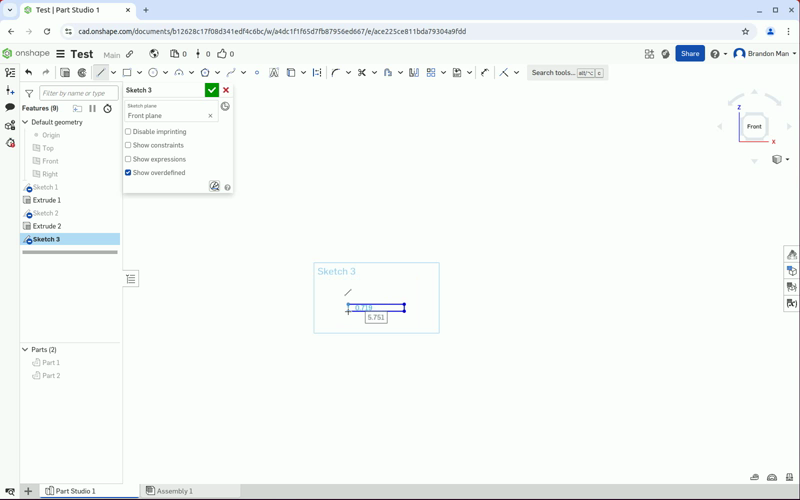
scroll(6)
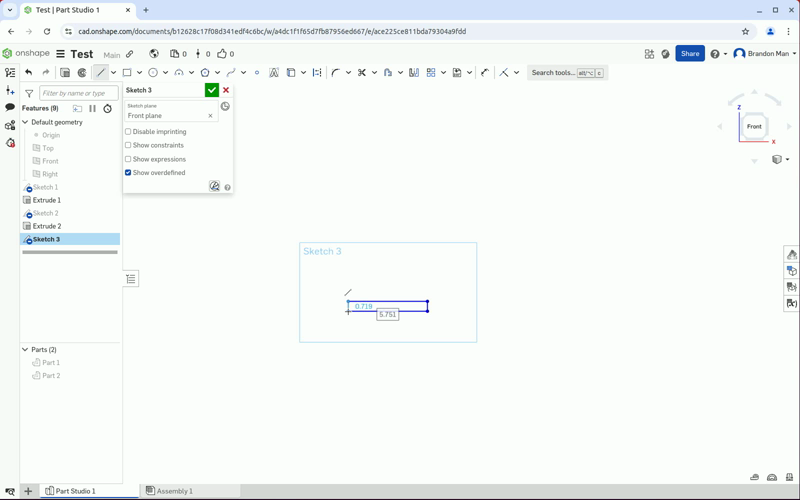
scroll(6)
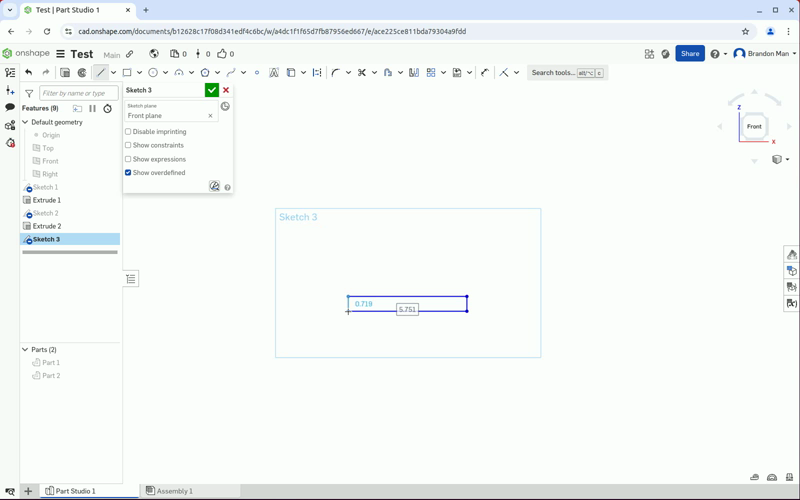
scroll(6)
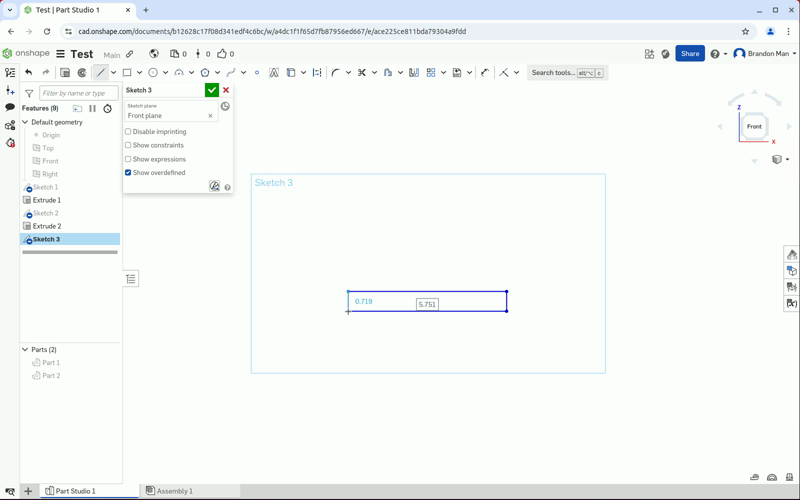
scroll(6)
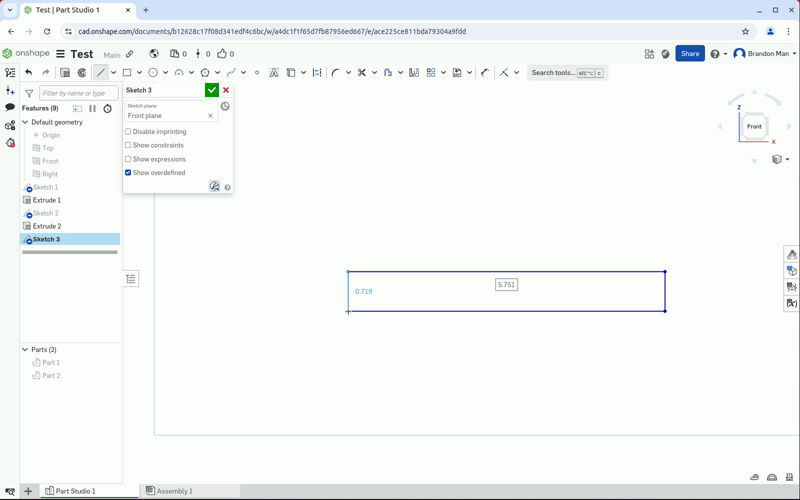
key_up(shift)
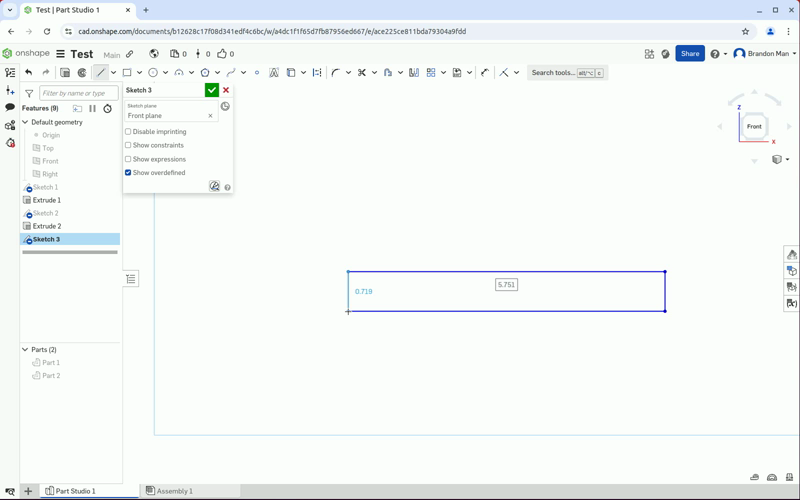
click(348, 311)
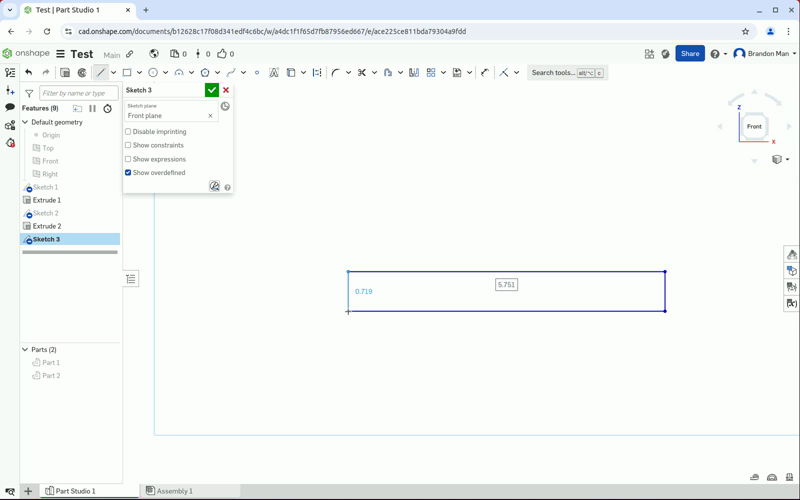
scroll(-6)
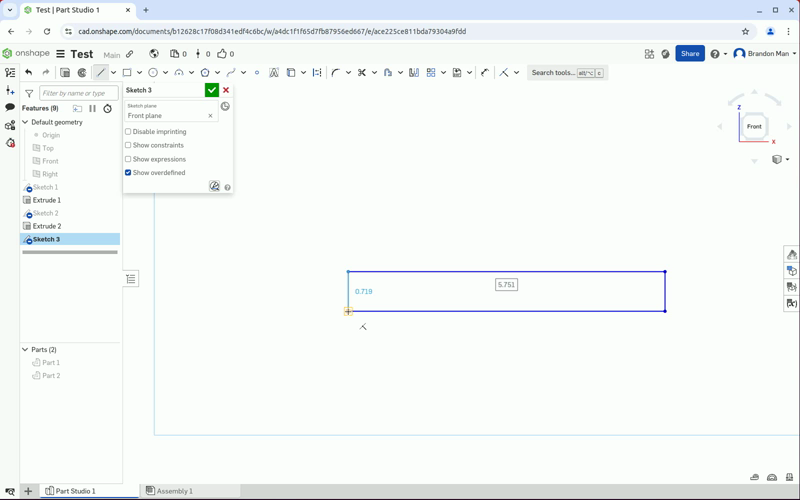
scroll(-6)
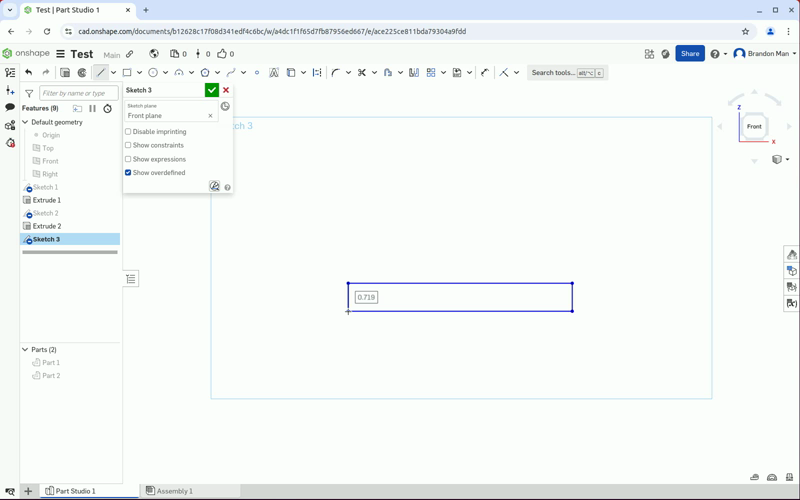
scroll(-6)
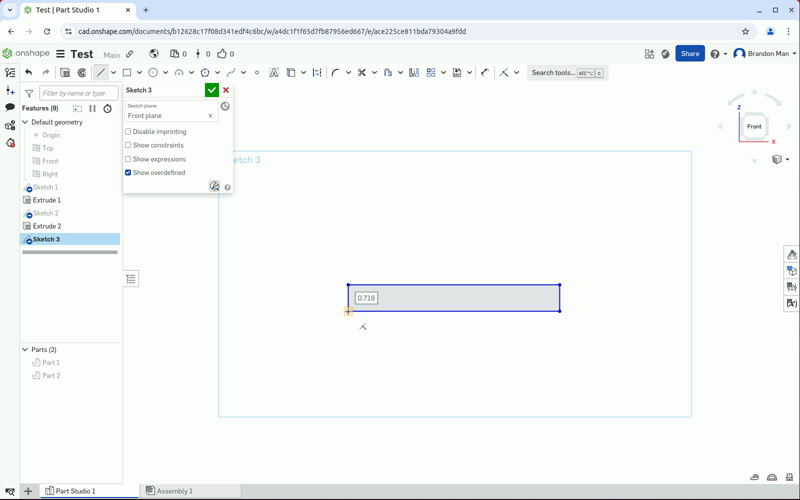
scroll(-6)
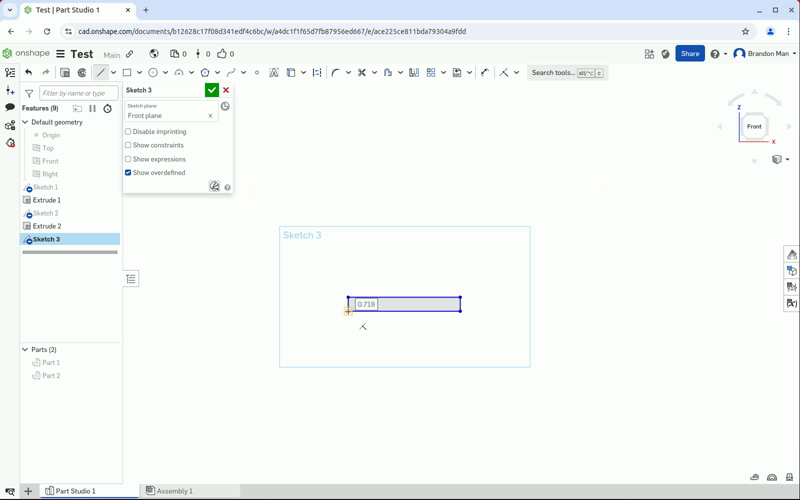
scroll(-6)
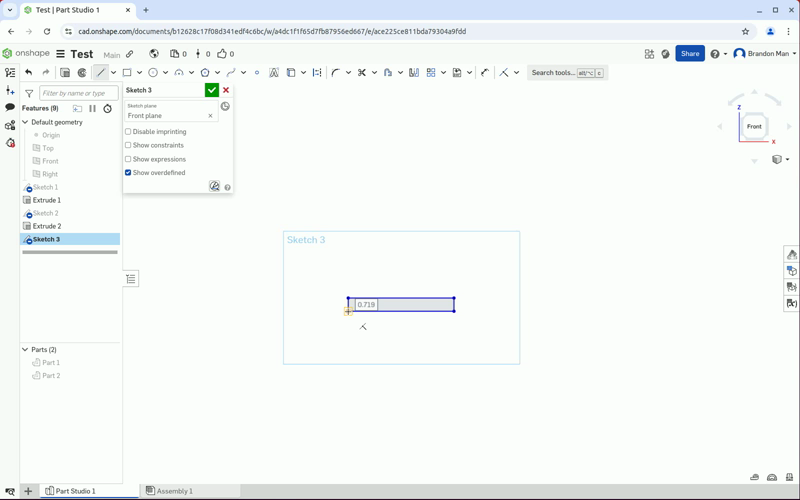
scroll(-6)
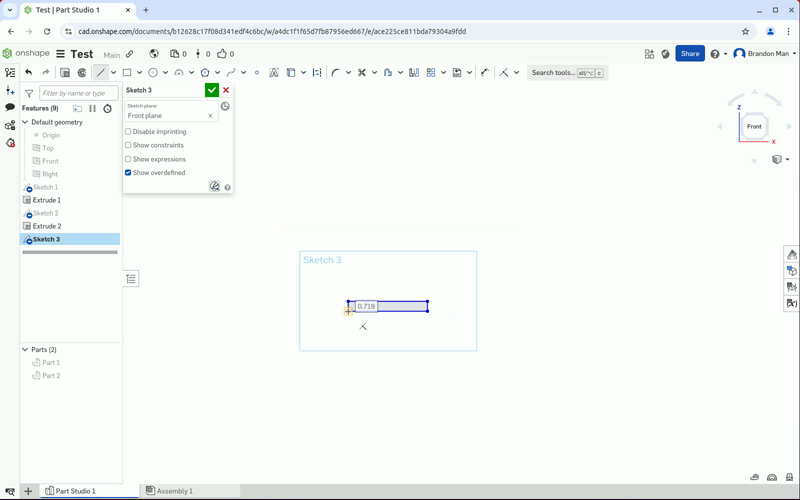
scroll(-6)
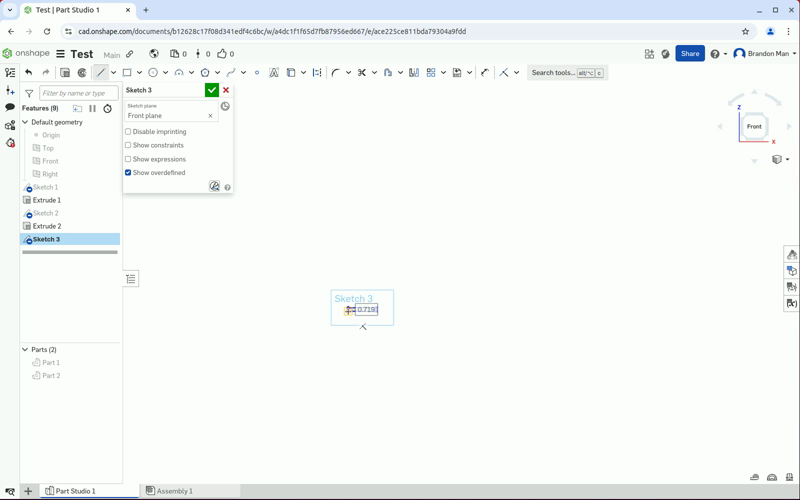
key(esc)
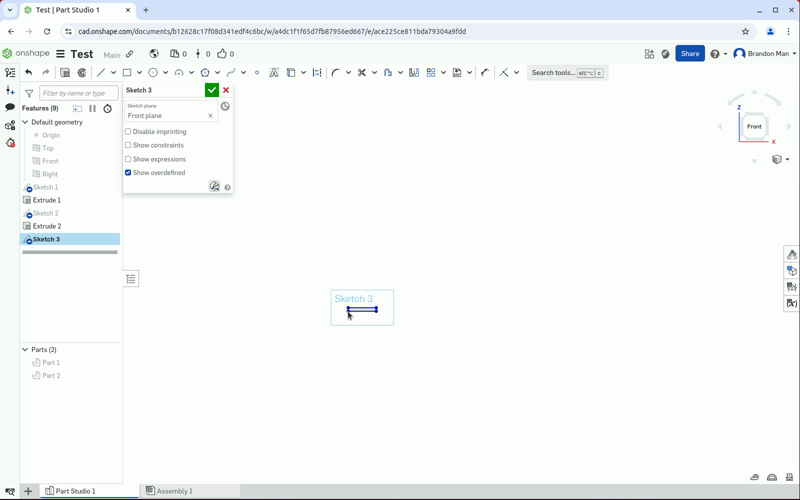
mouse_move(351, 309)
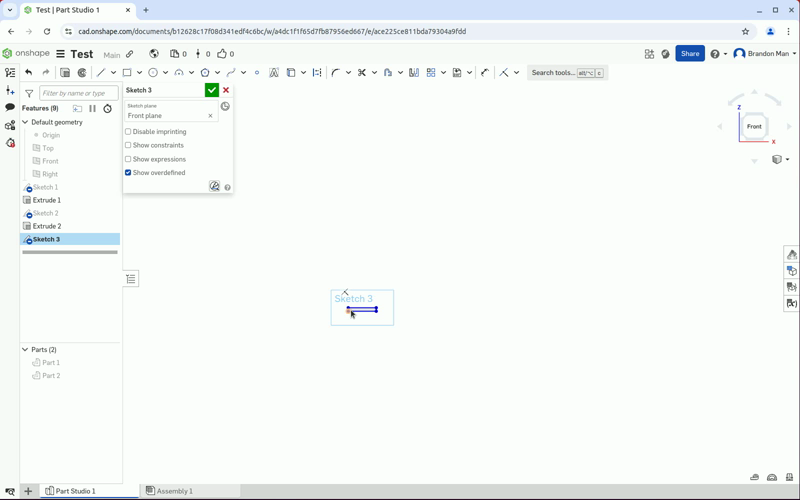
scroll(6)
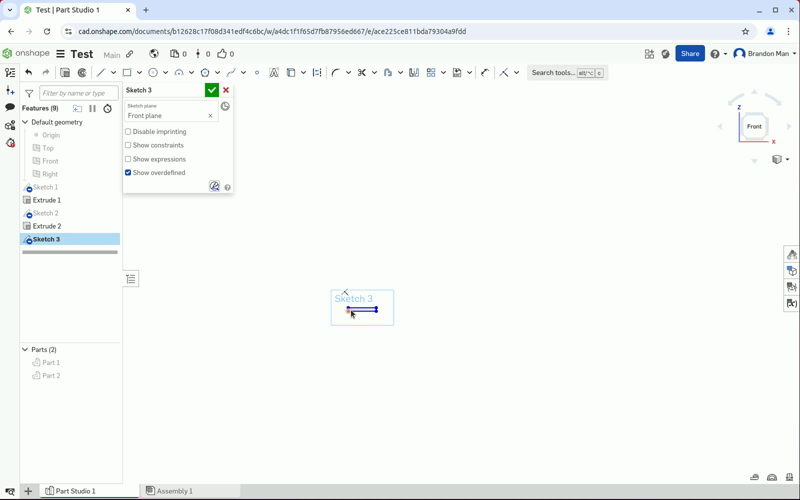
scroll(6)
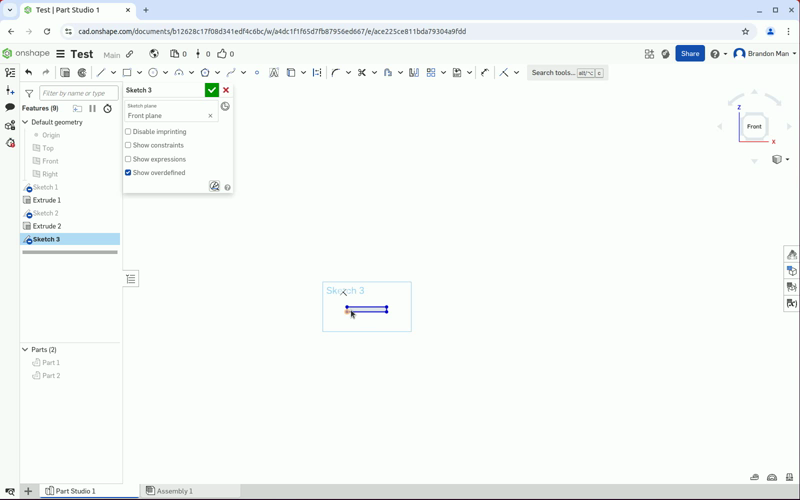
scroll(6)
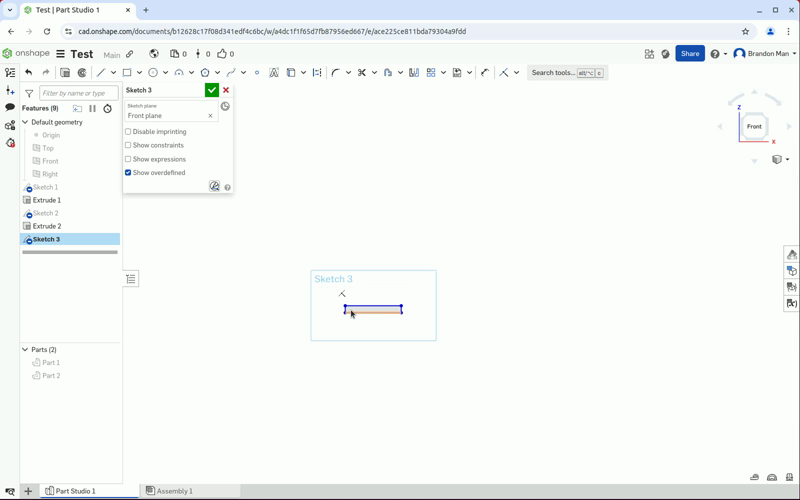
scroll(6)
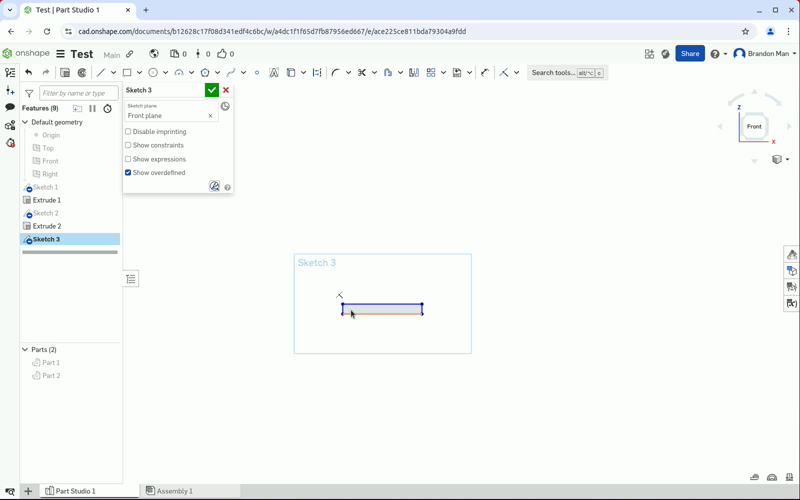
scroll(6)
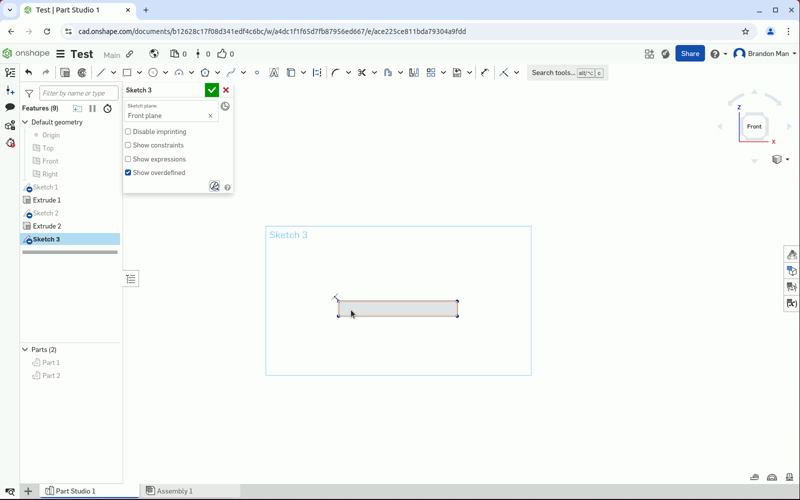
scroll(6)
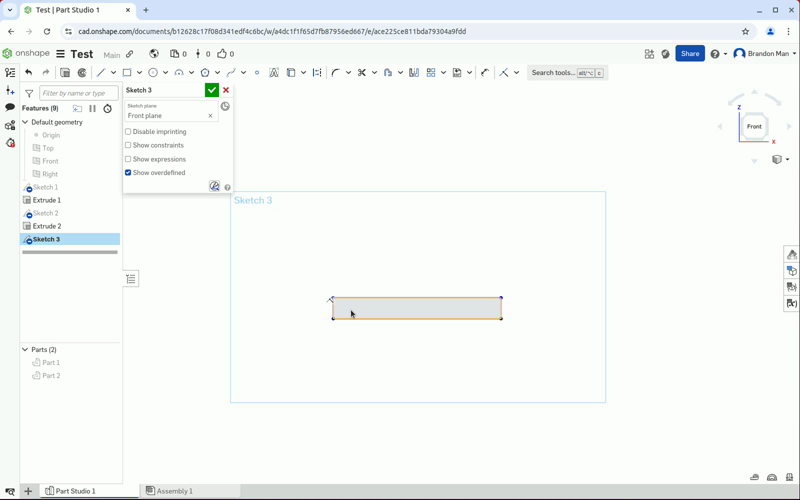
scroll(6)
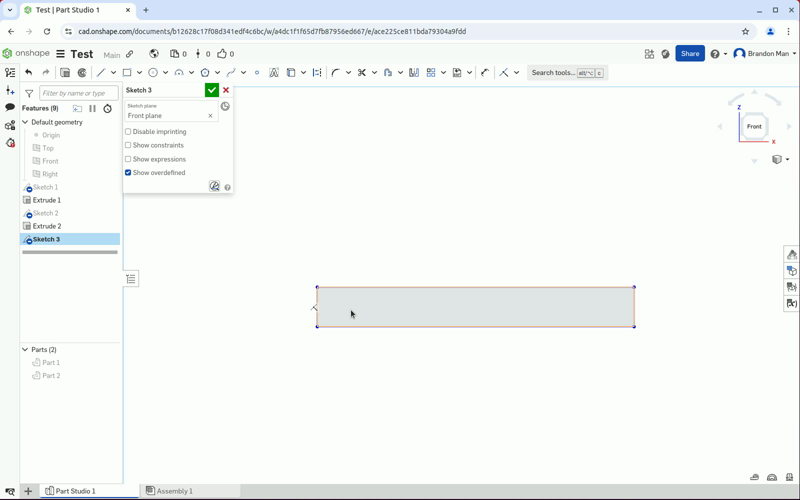
click(351, 309)
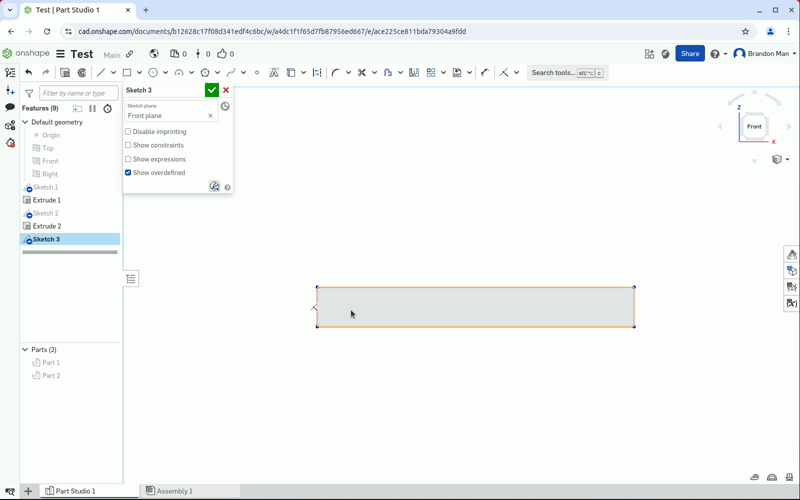
scroll(-6)
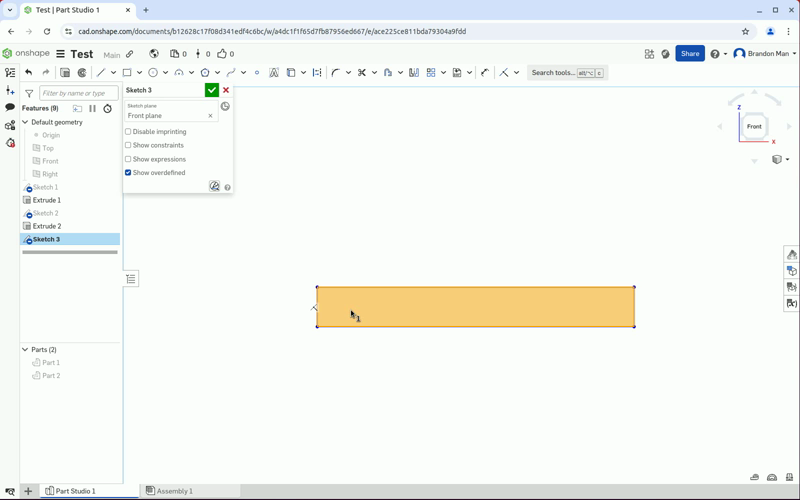
scroll(-6)
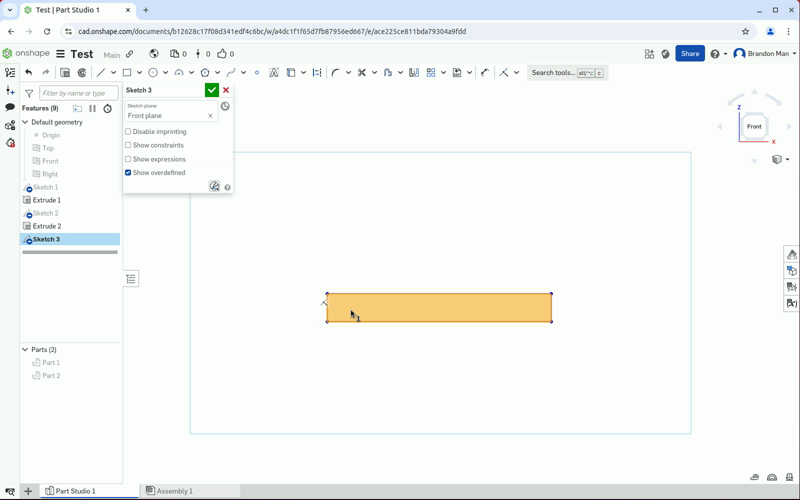
scroll(-6)
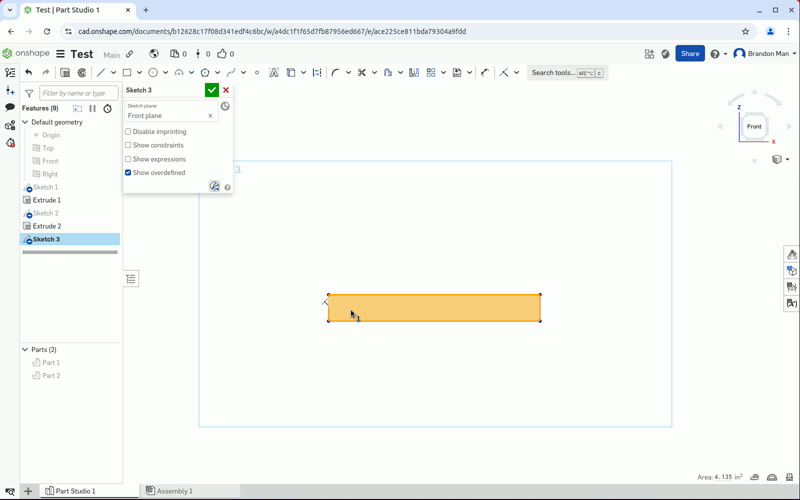
scroll(-6)
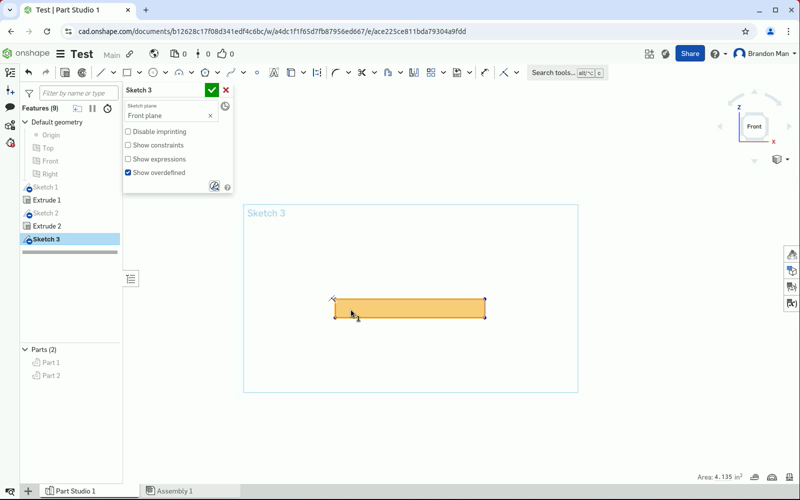
scroll(-6)
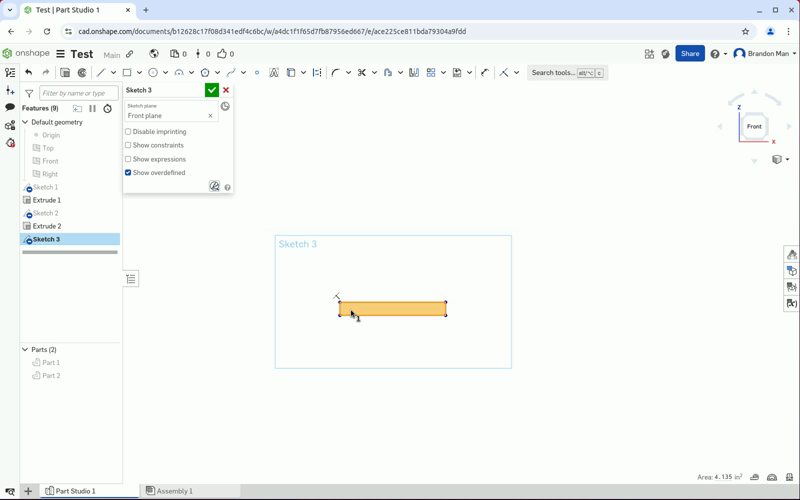
scroll(-6)
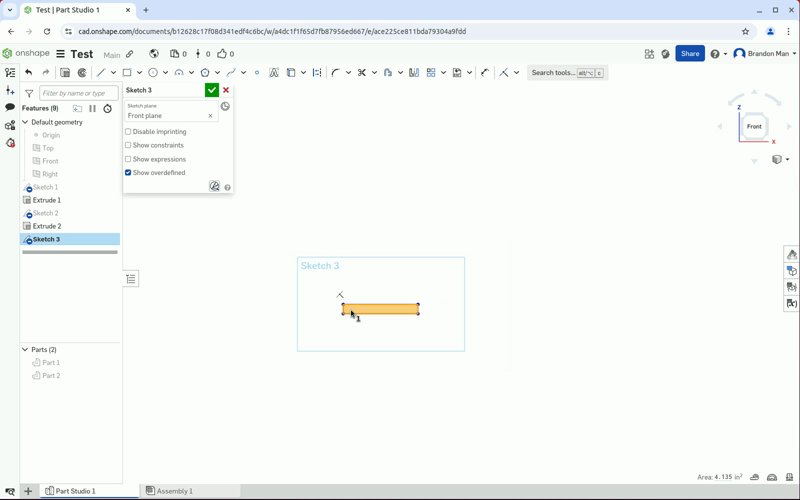
scroll(-6)
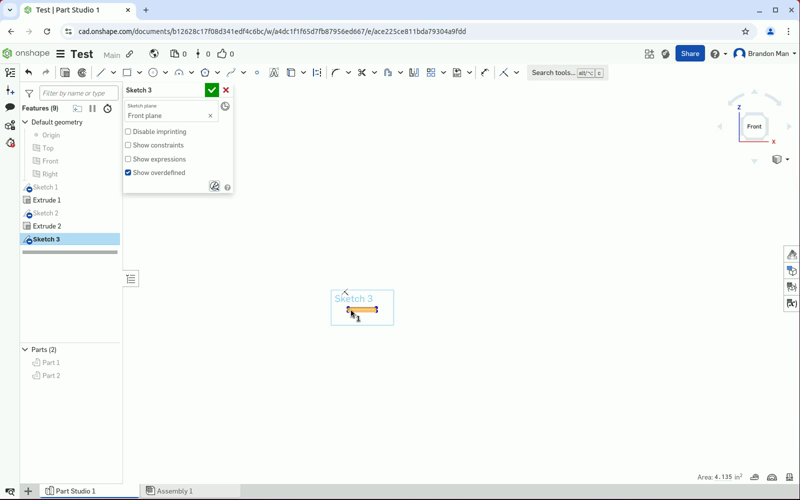
mouse_move(73, 352)
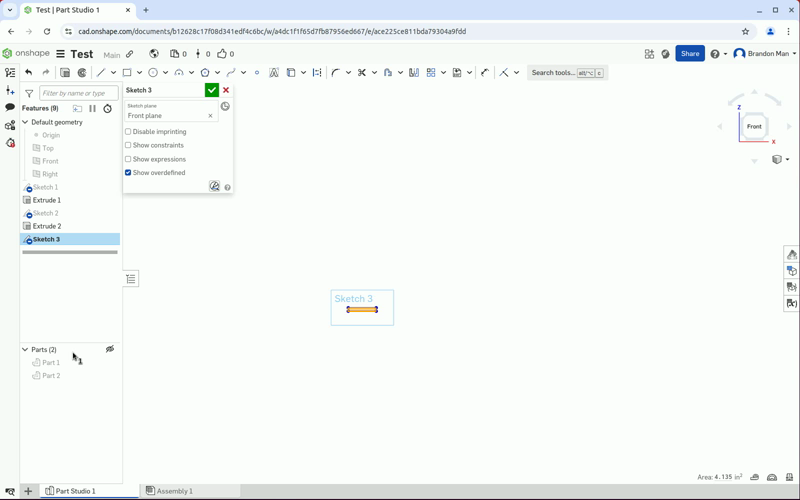
key(shift+y)
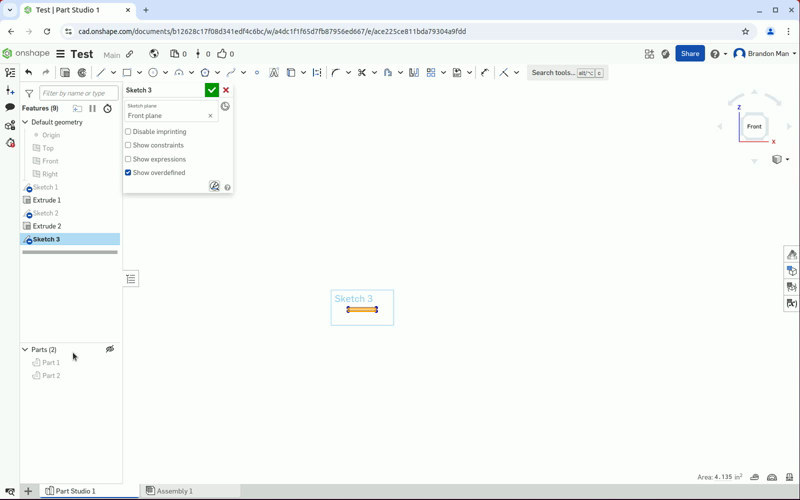
key(shift+e)
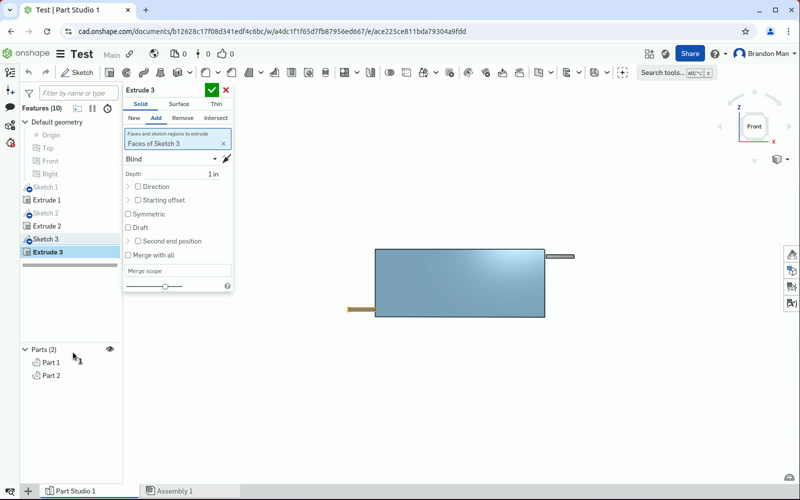
mouse_move(143, 106)
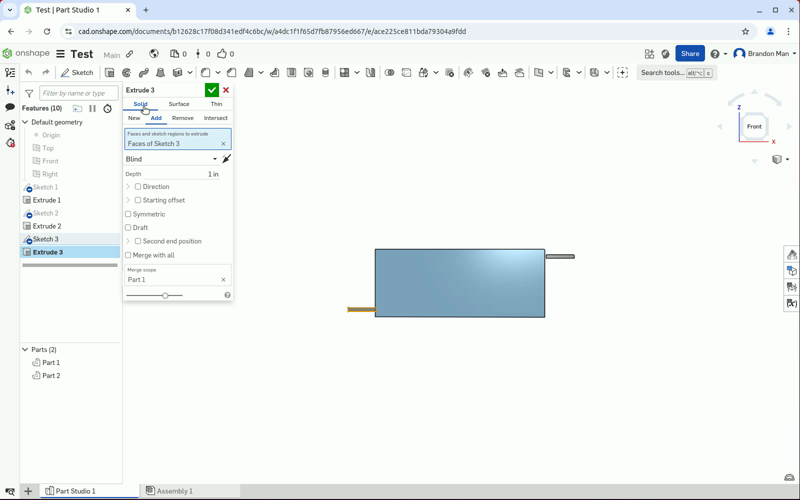
click(143, 106)
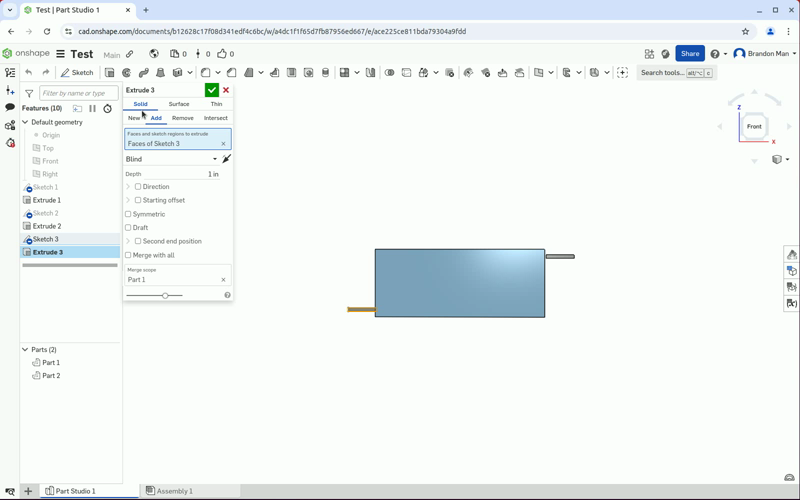
mouse_move(137, 120)
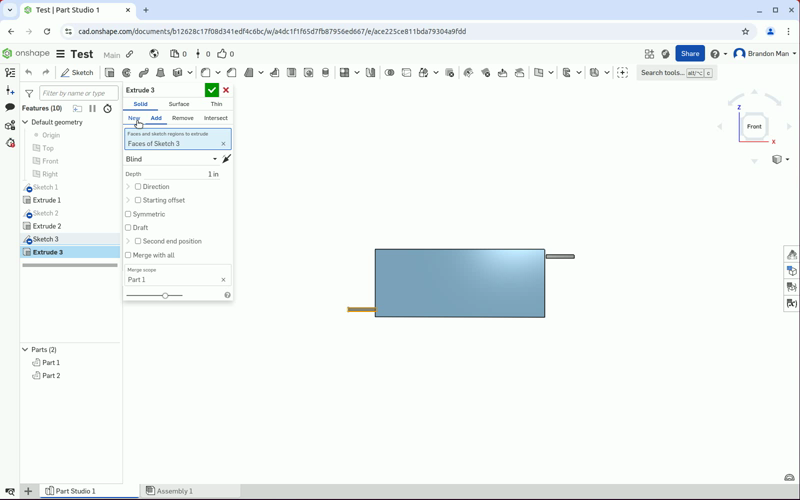
click(137, 120)
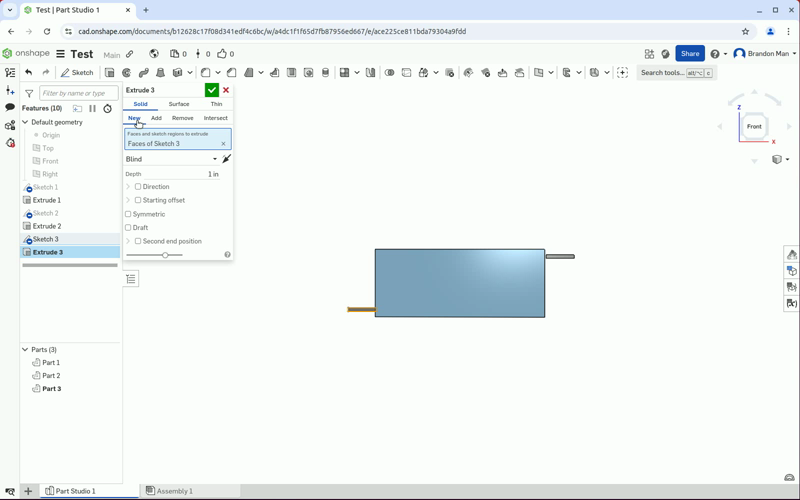
key(tab, 4)
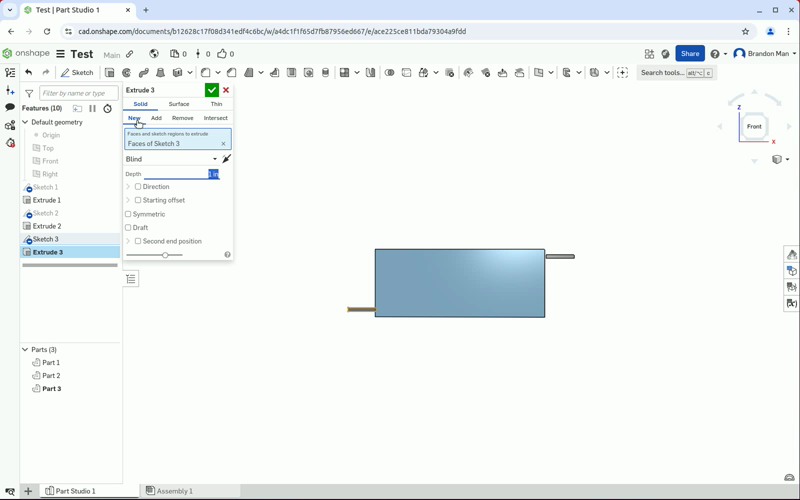
text(27.922)
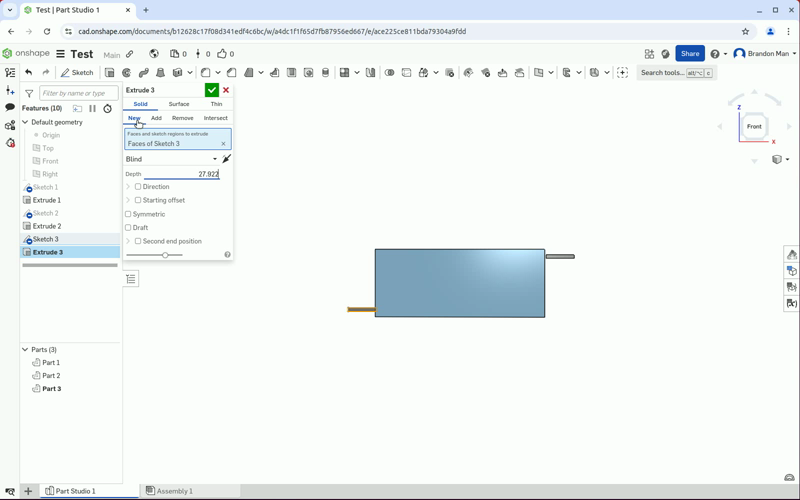
key(tab, 3)
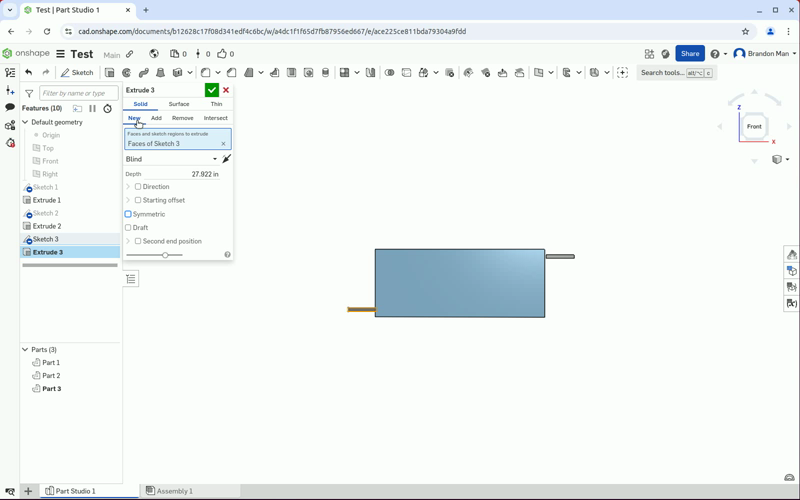
key(space)
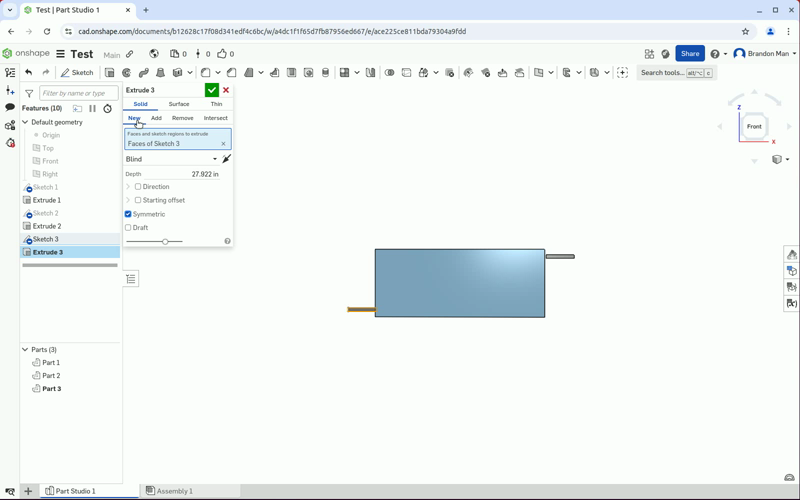
key(enter)
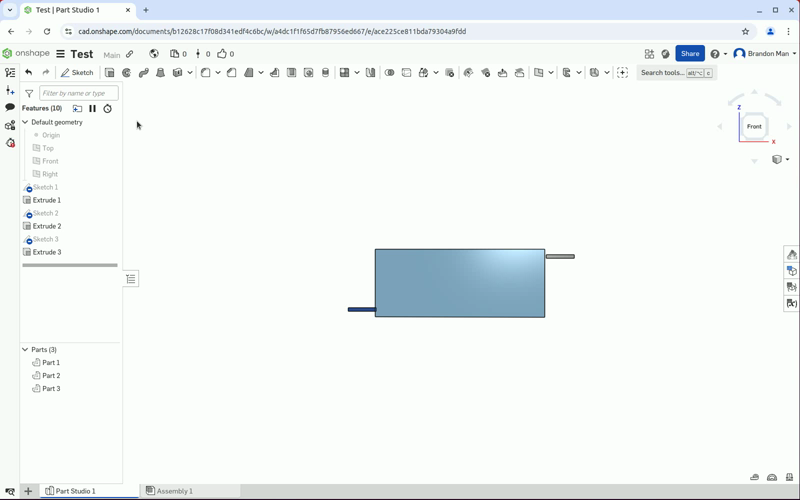
key(shift+h)
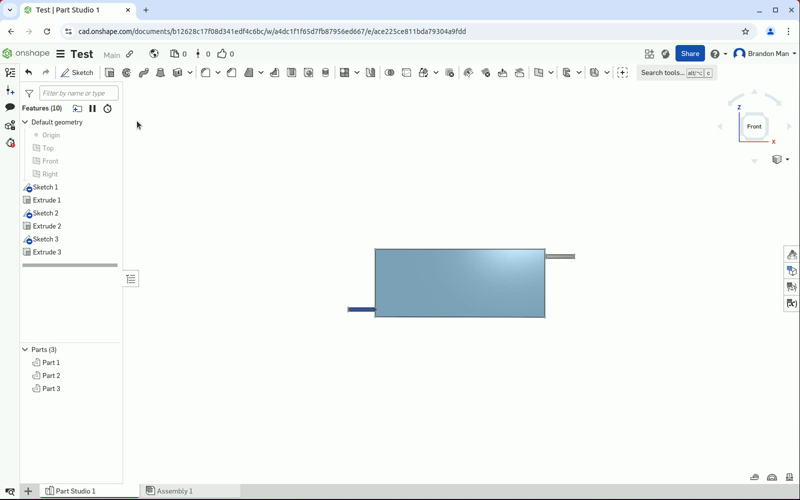
key(shift+h)
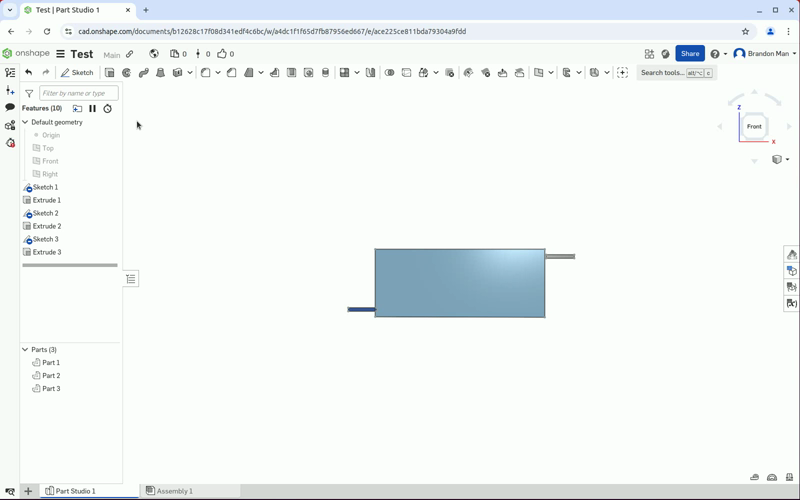
key(shift+7)
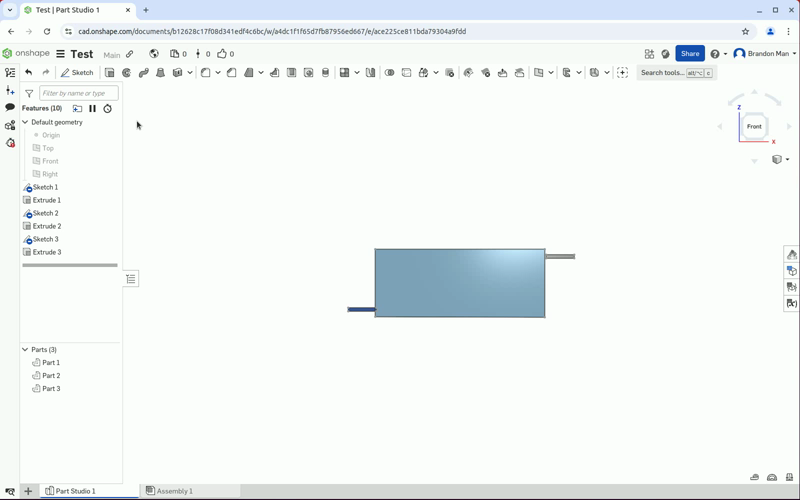
key(left, 2)
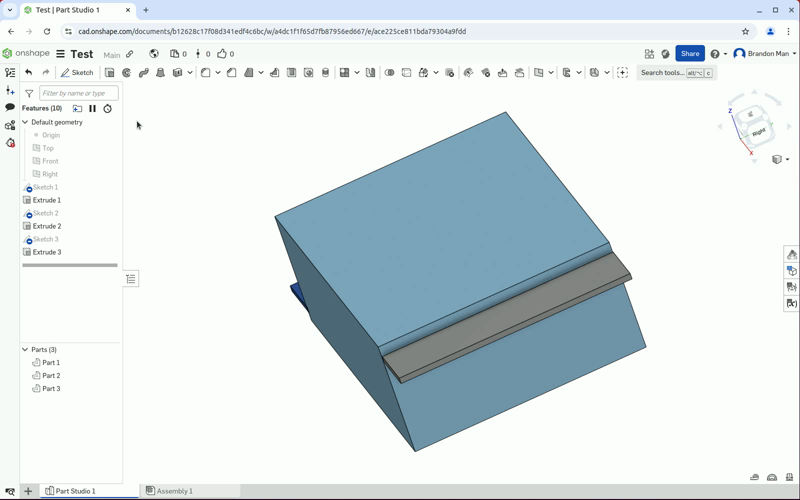
key(down, 2)
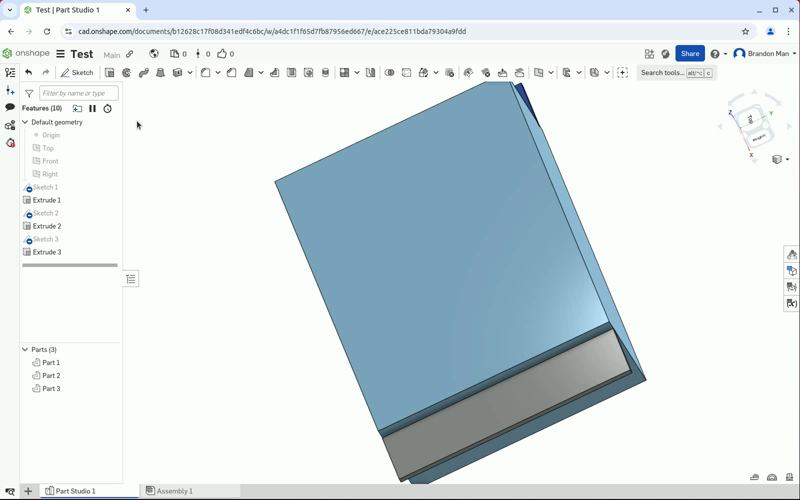
key(up, 2)
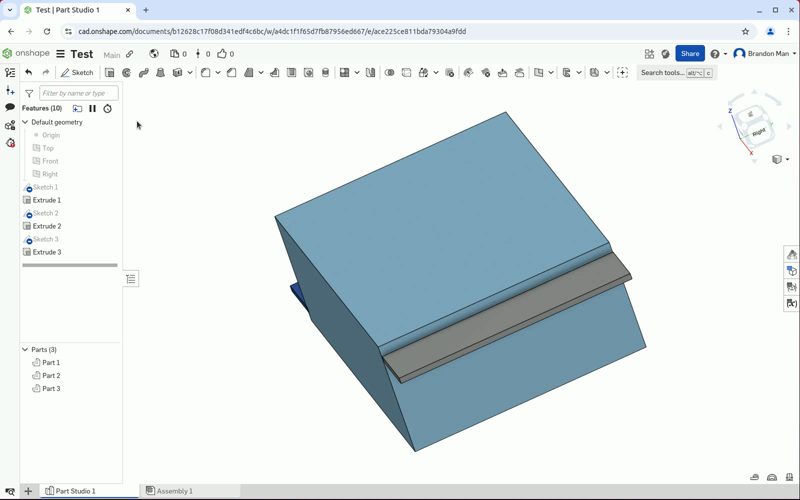
key(right, 2)
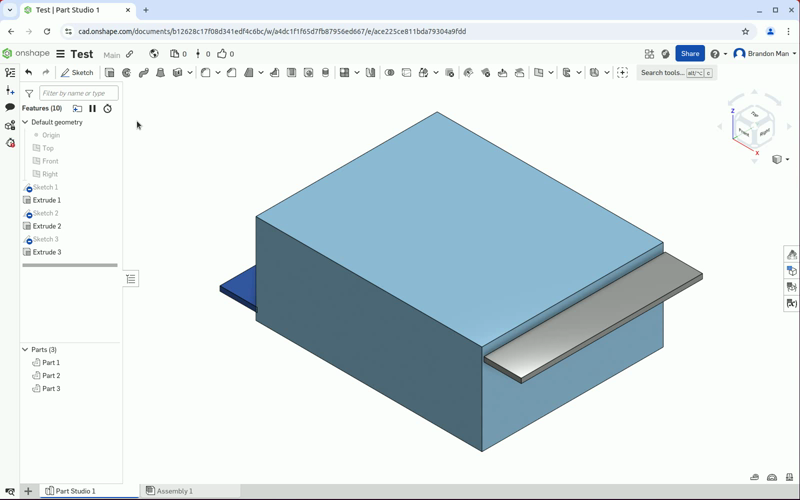
mouse_move(73, 189)
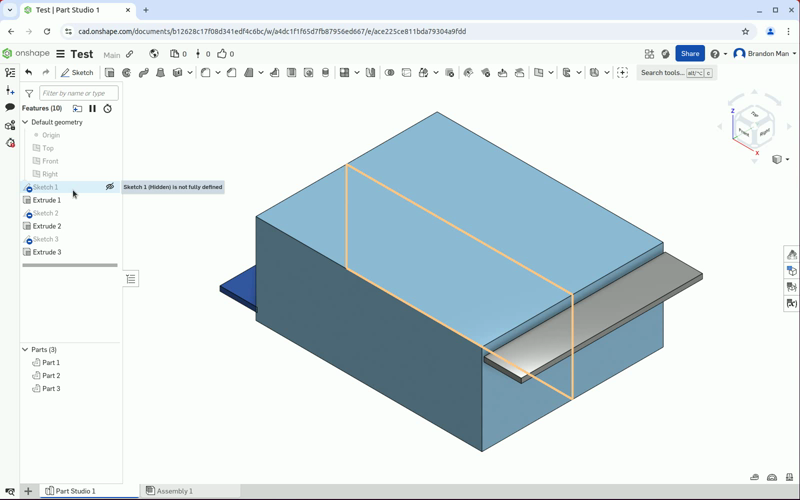
click(73, 189)